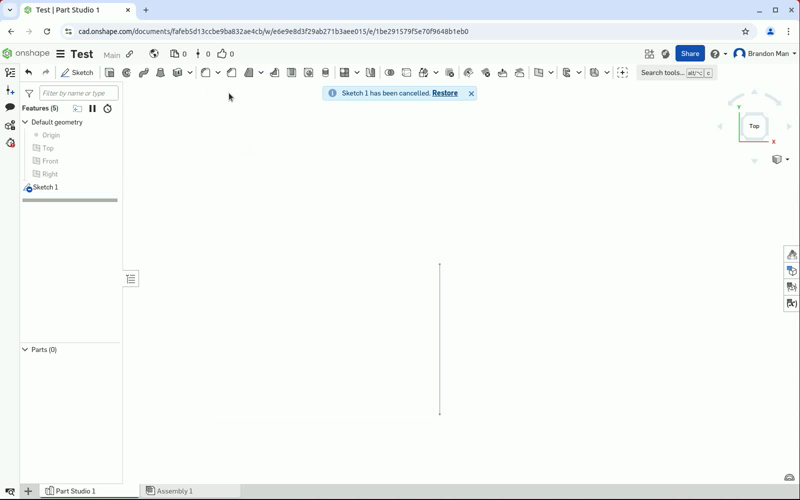
key(shift+h)
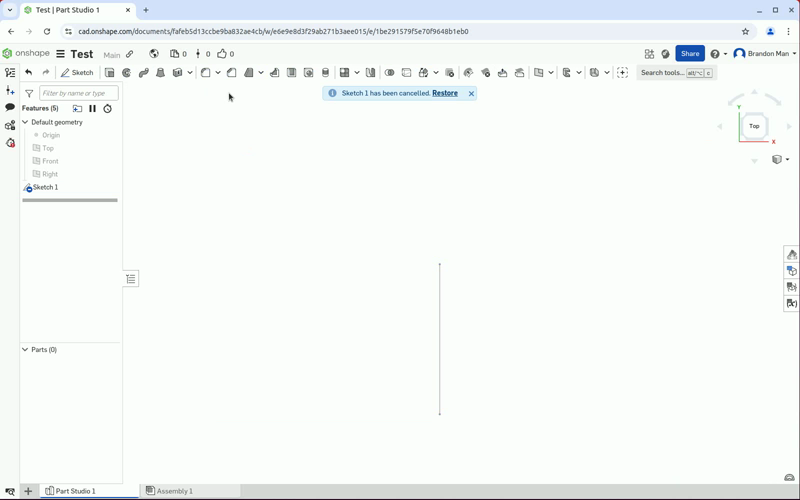
key(shift+s)
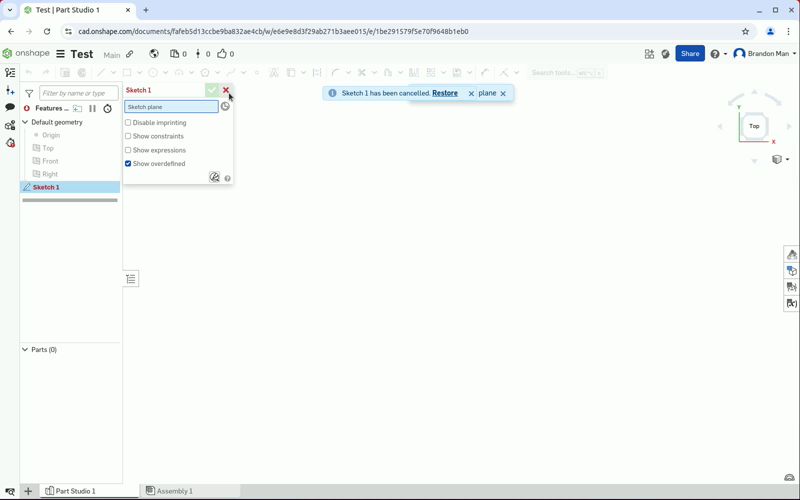
mouse_move(73, 150)
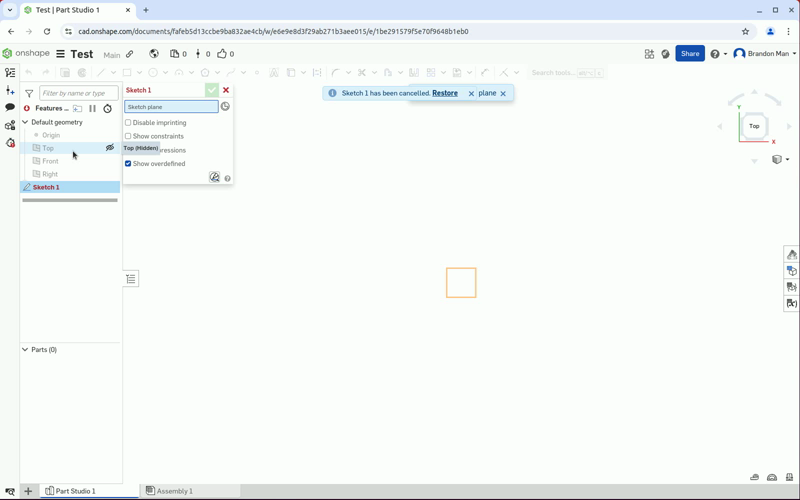
click(73, 150)
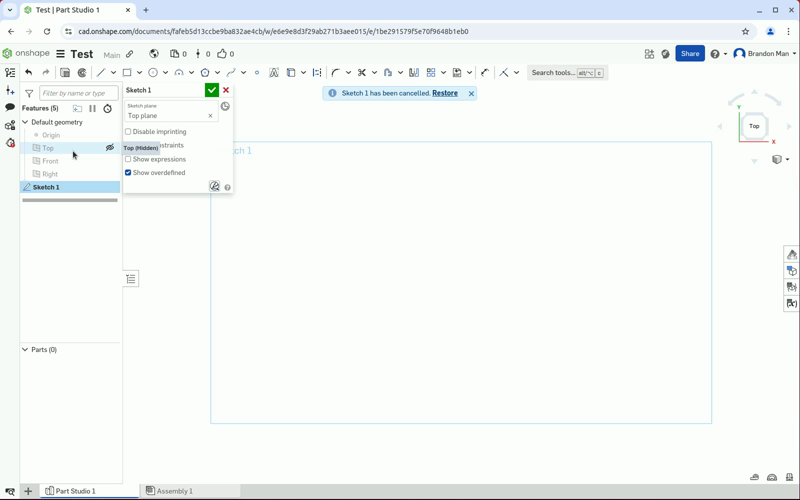
mouse_move(73, 352)
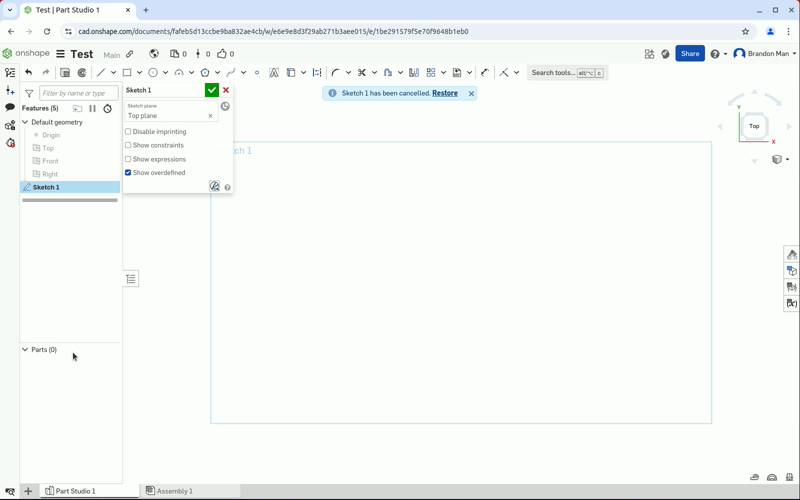
key(y)
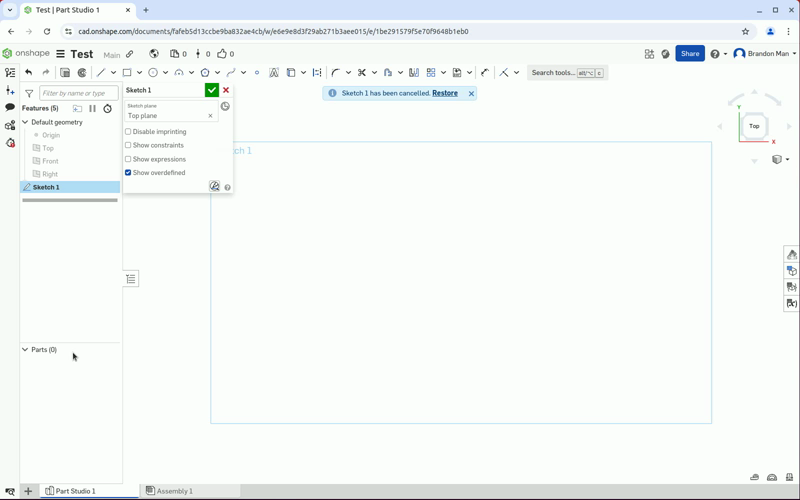
key(l)
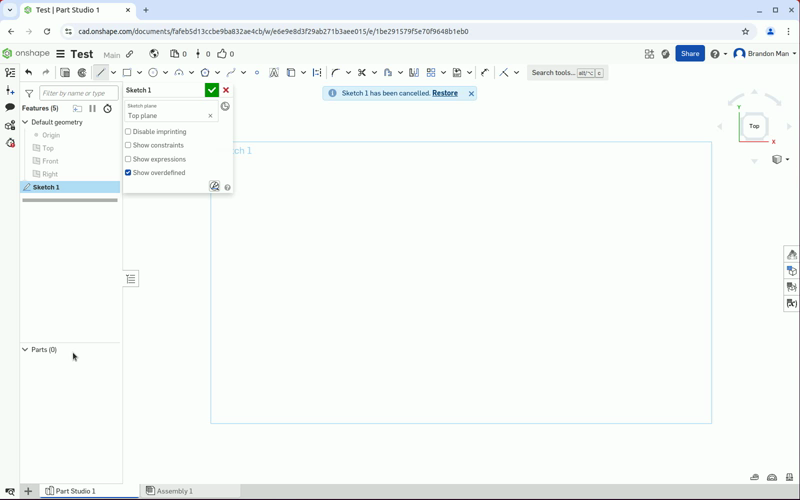
key_down(shift)
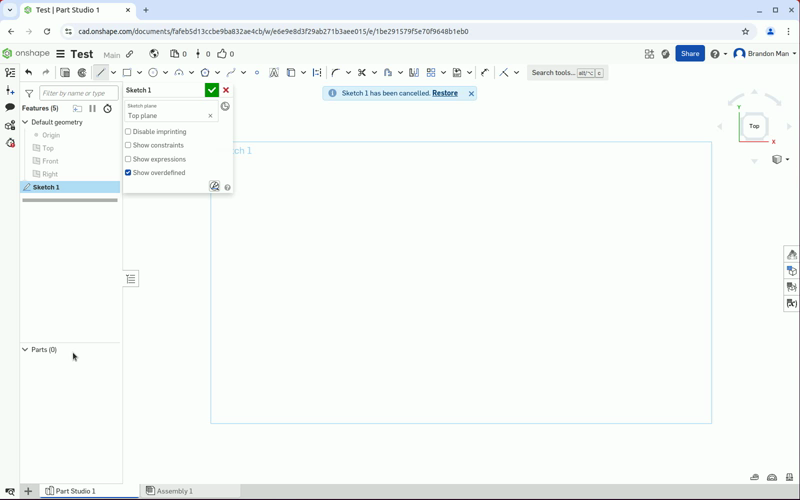
mouse_move(395, 346)
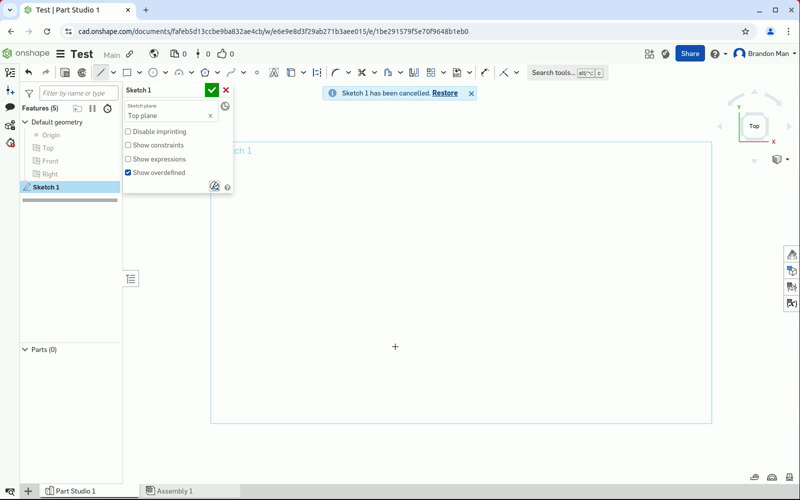
click(395, 346)
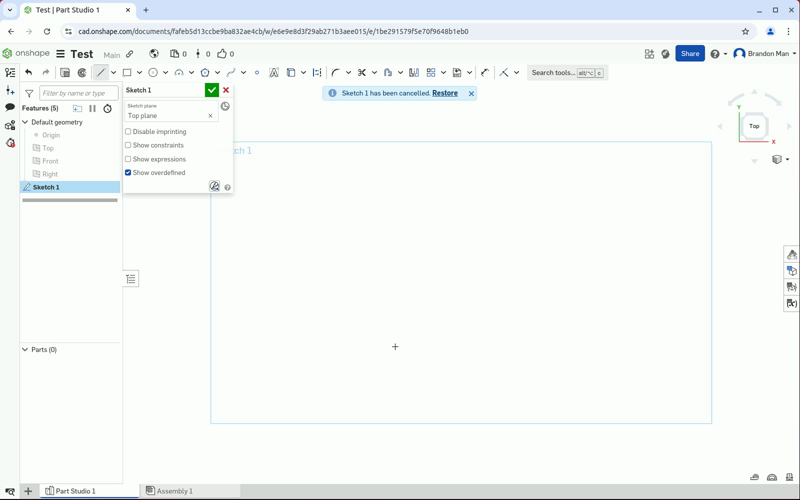
key_up(shift)
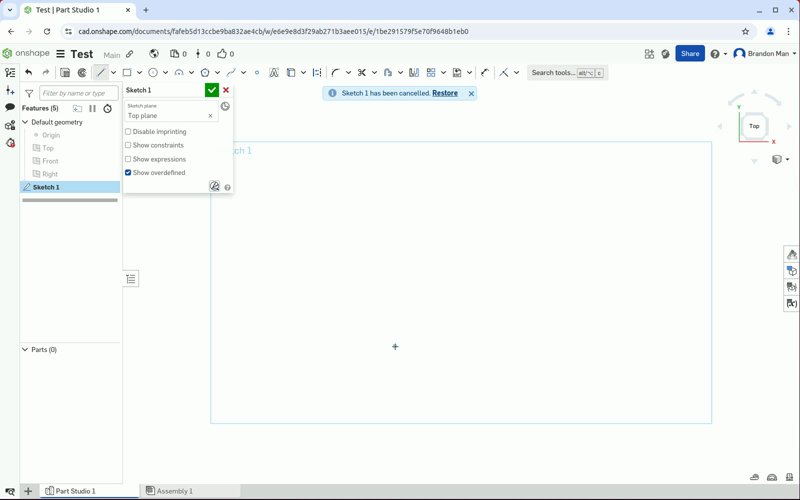
key_down(shift)
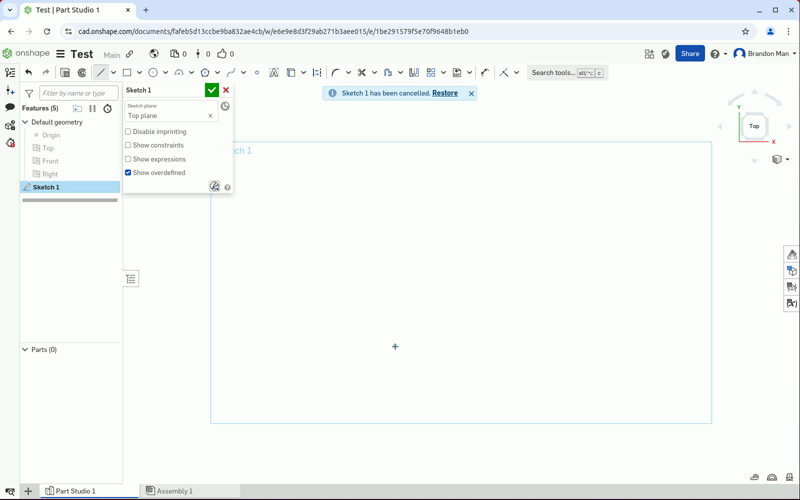
mouse_move(515, 346)
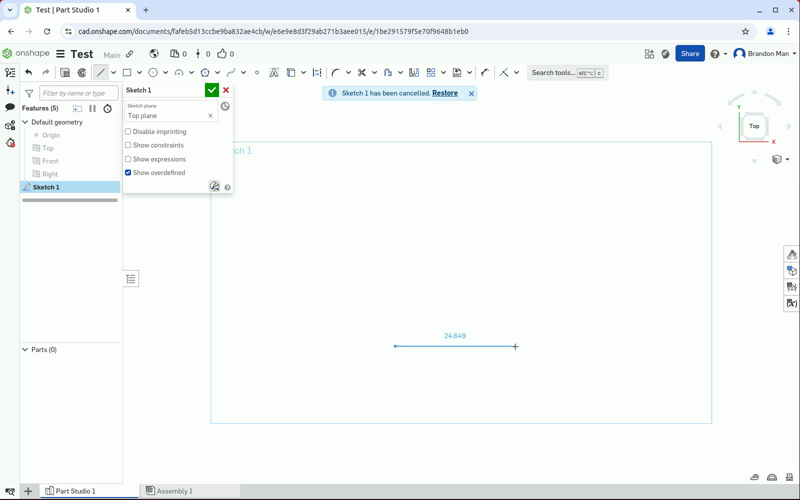
click(515, 346)
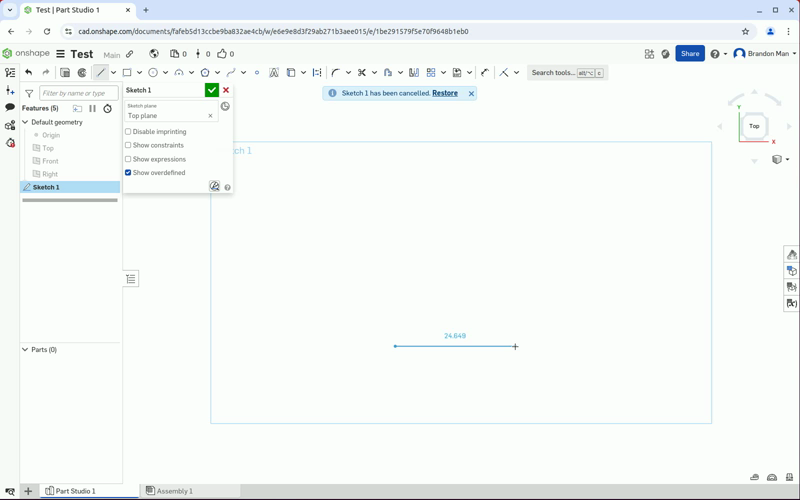
key_up(shift)
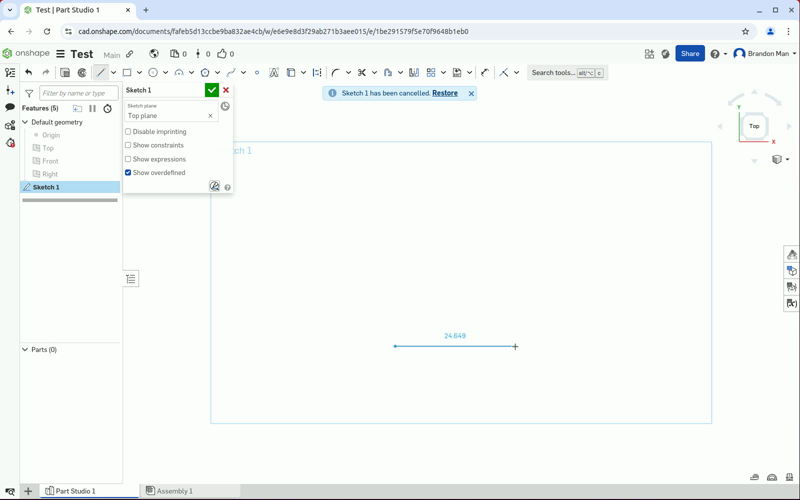
key_down(shift)
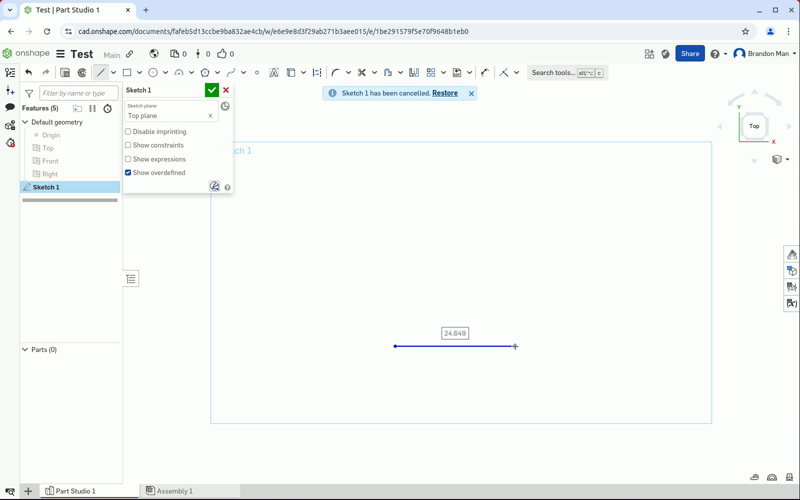
mouse_move(515, 222)
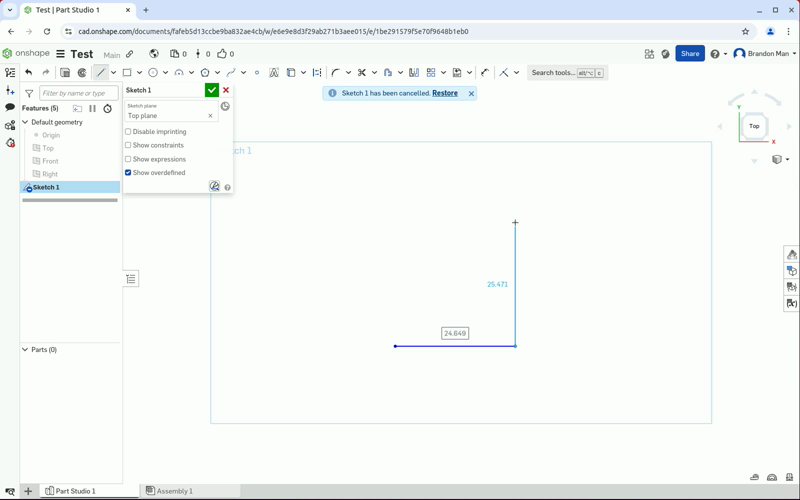
click(515, 222)
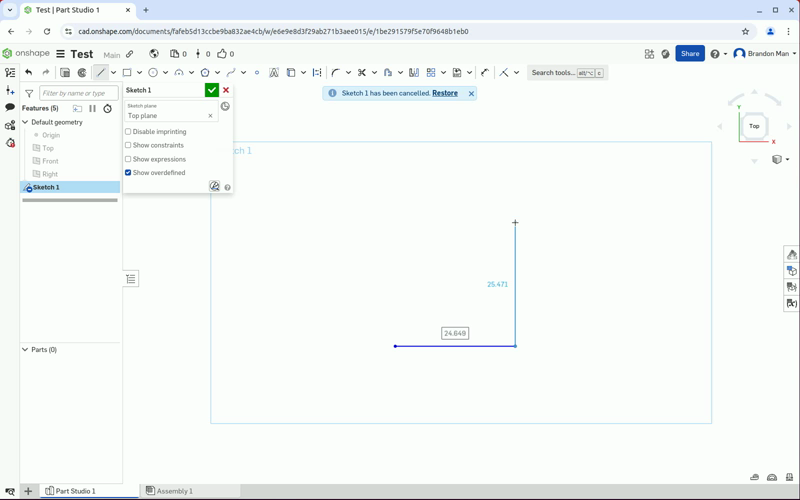
key_up(shift)
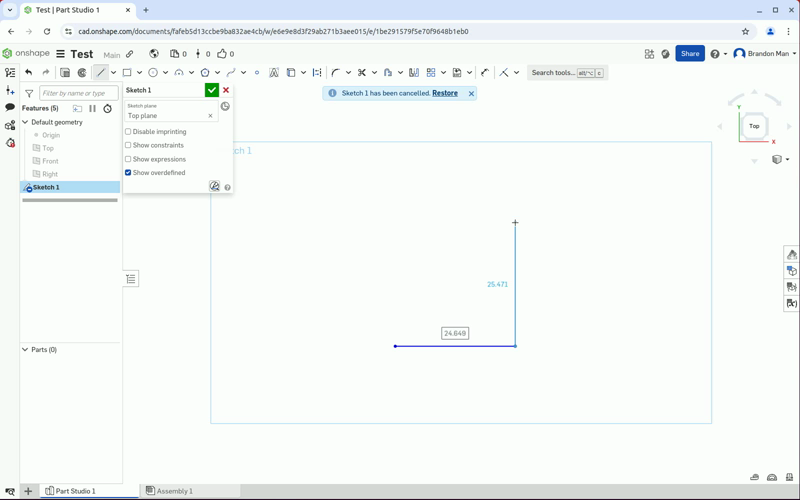
key_down(shift)
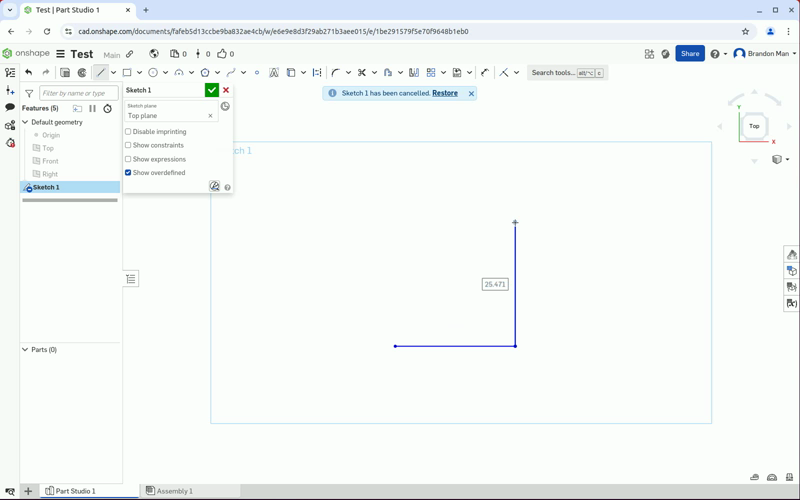
mouse_move(395, 222)
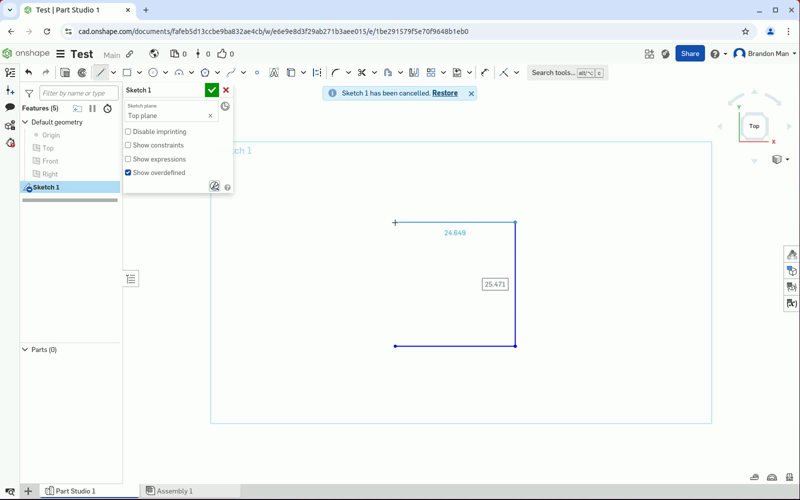
click(395, 222)
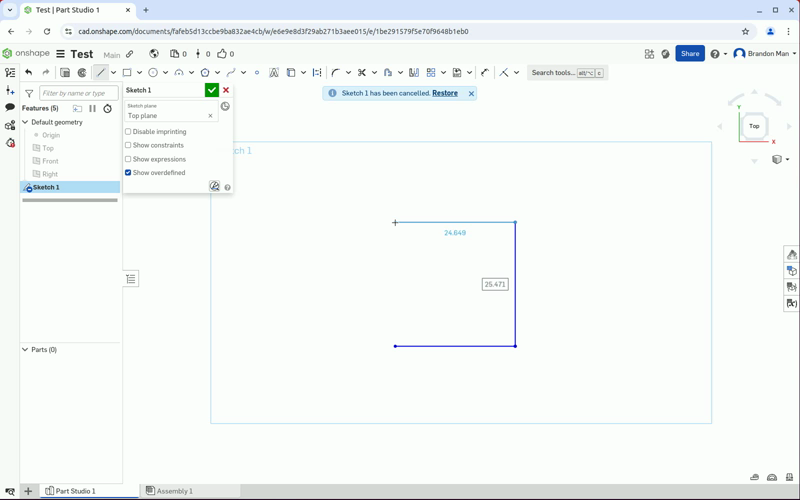
key_up(shift)
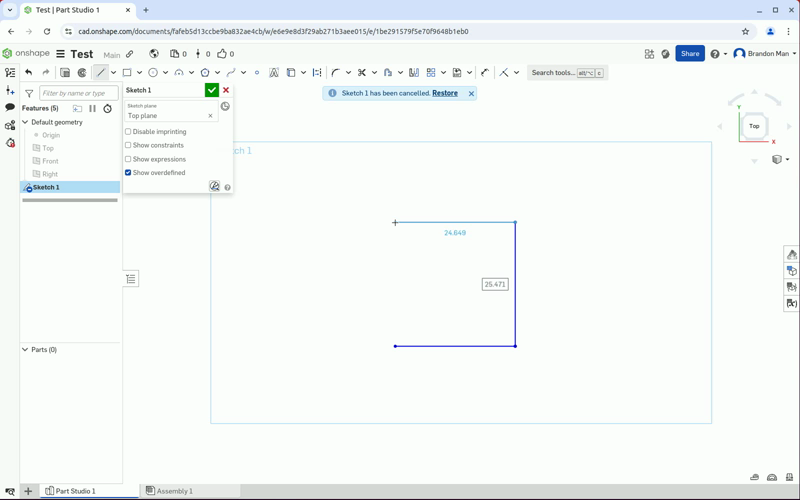
key_down(shift)
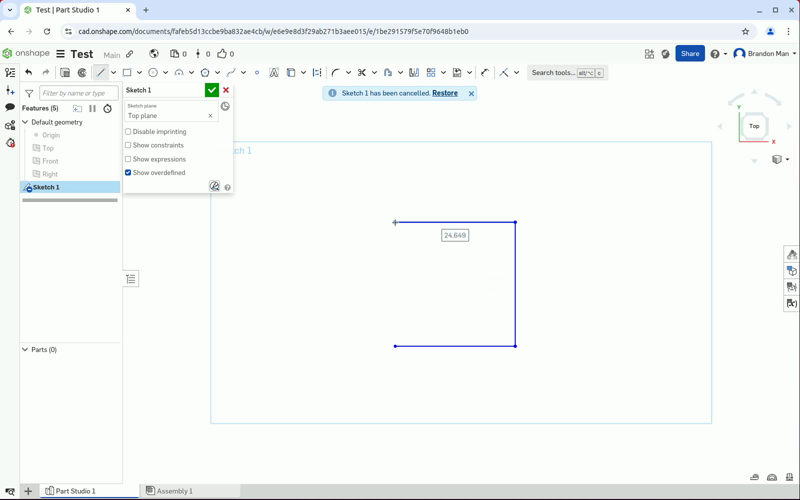
mouse_move(395, 346)
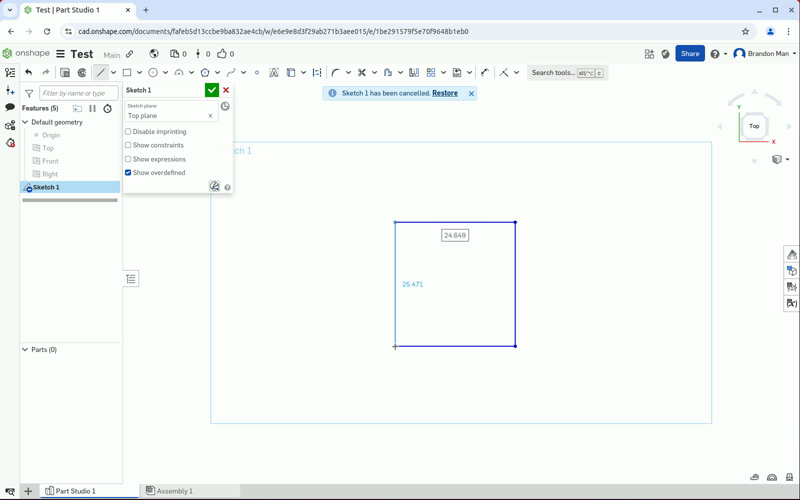
key_up(shift)
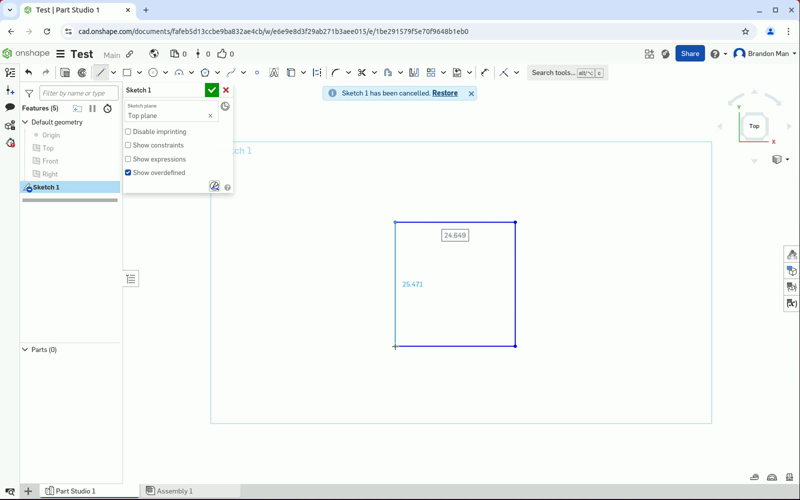
click(395, 346)
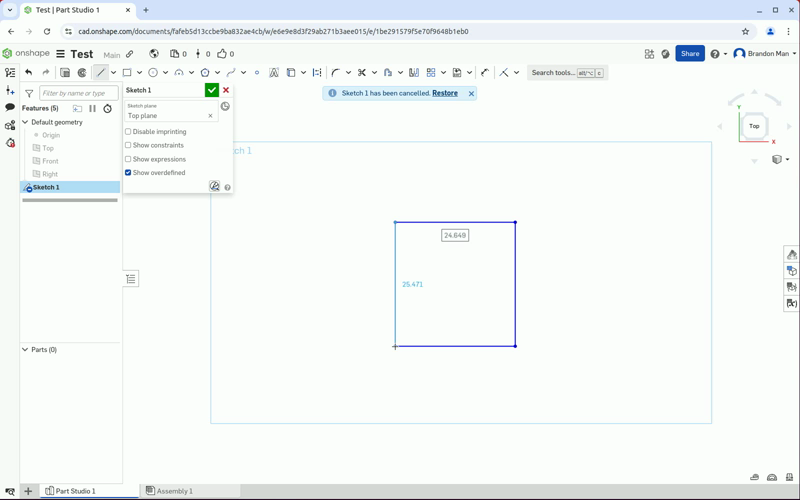
key(esc)
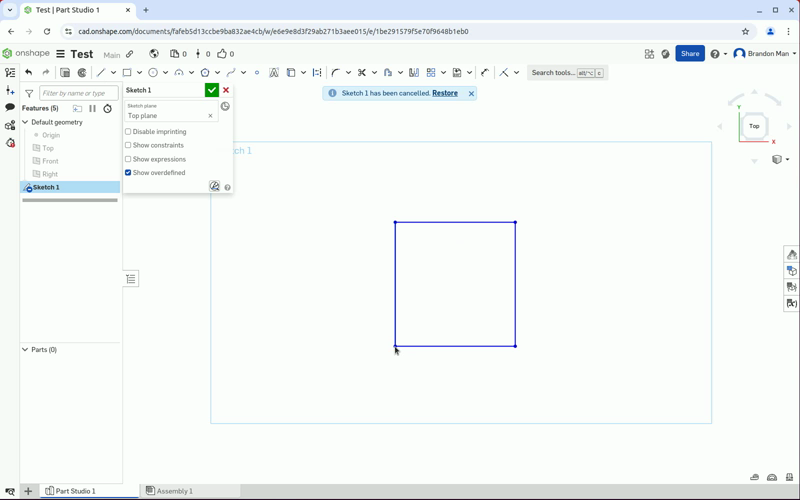
mouse_move(474, 276)
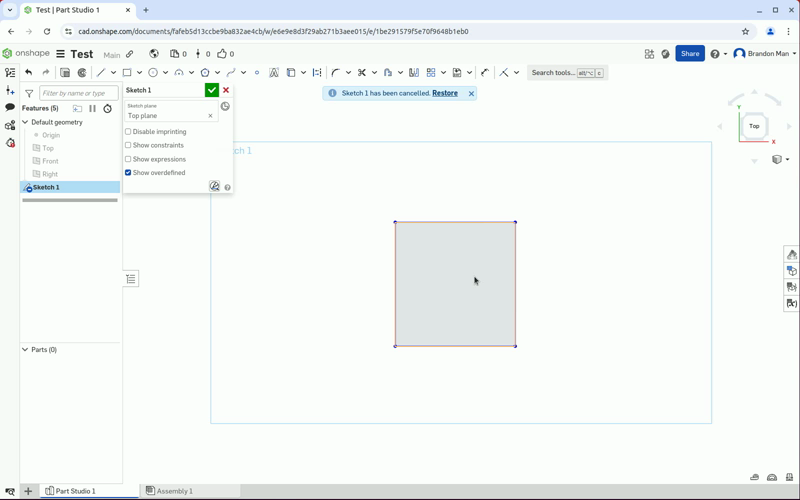
click(474, 276)
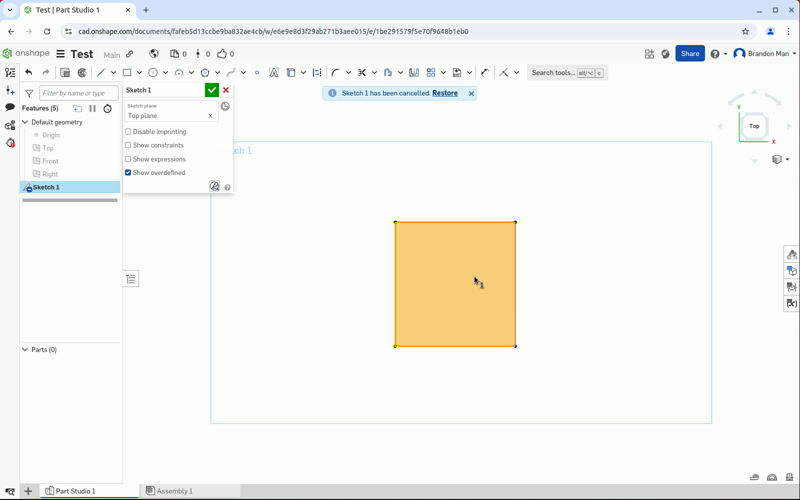
mouse_move(73, 352)
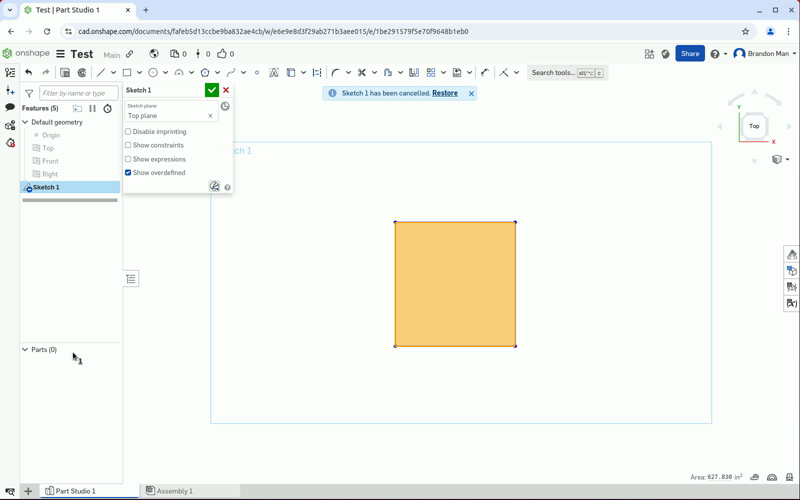
key(shift+y)
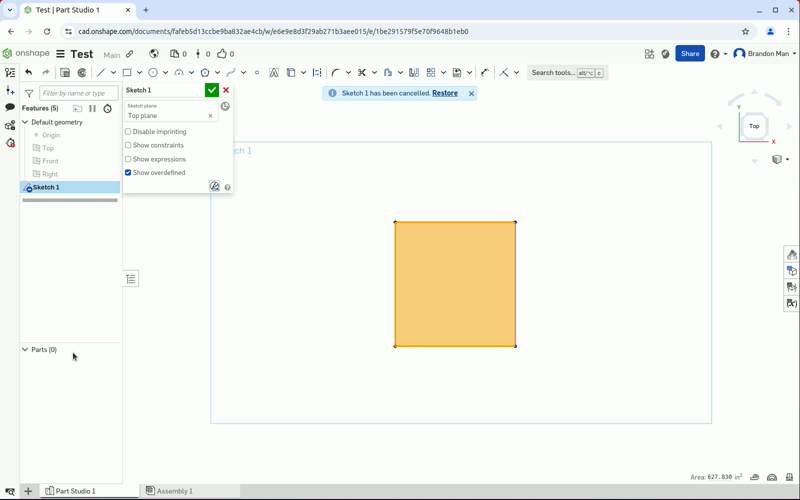
key(shift+e)
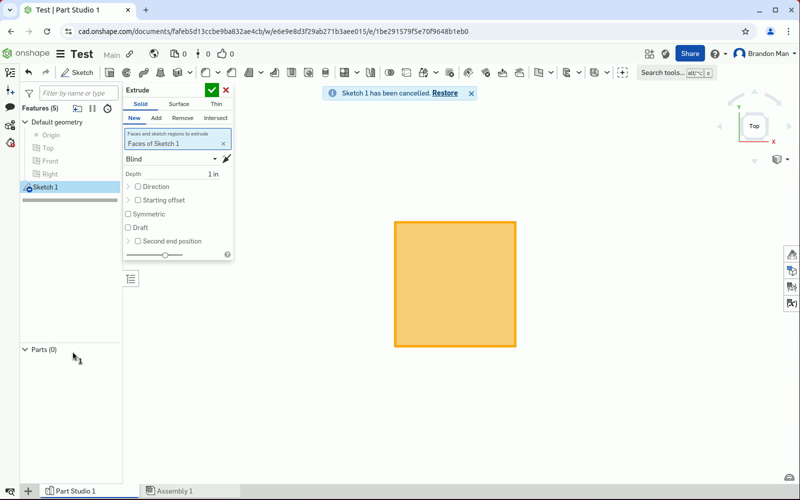
mouse_move(143, 106)
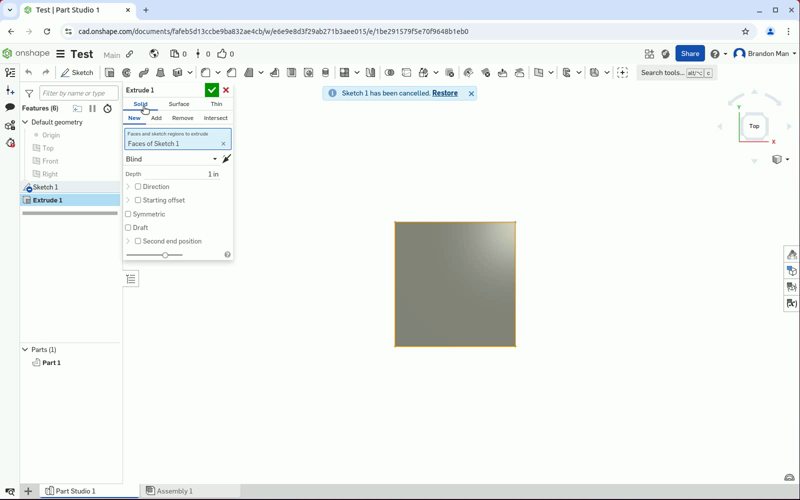
click(143, 106)
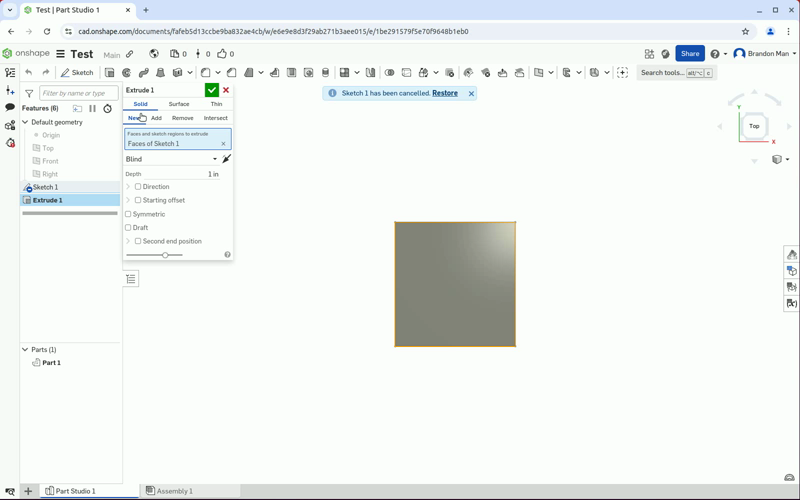
mouse_move(137, 120)
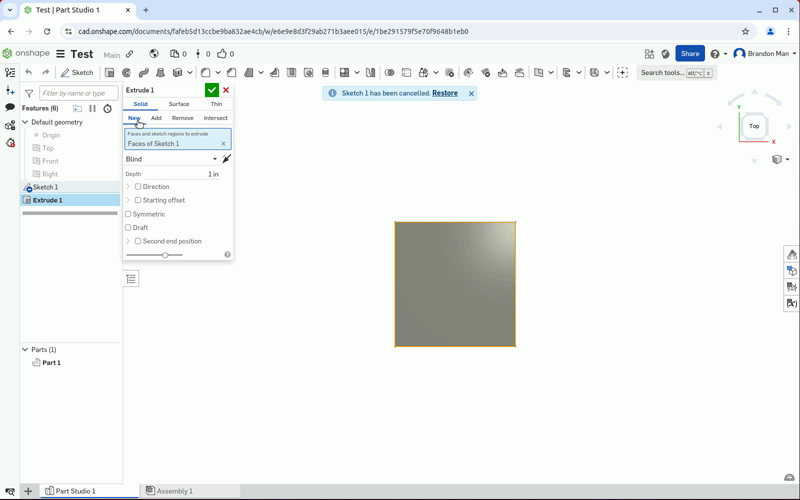
click(137, 120)
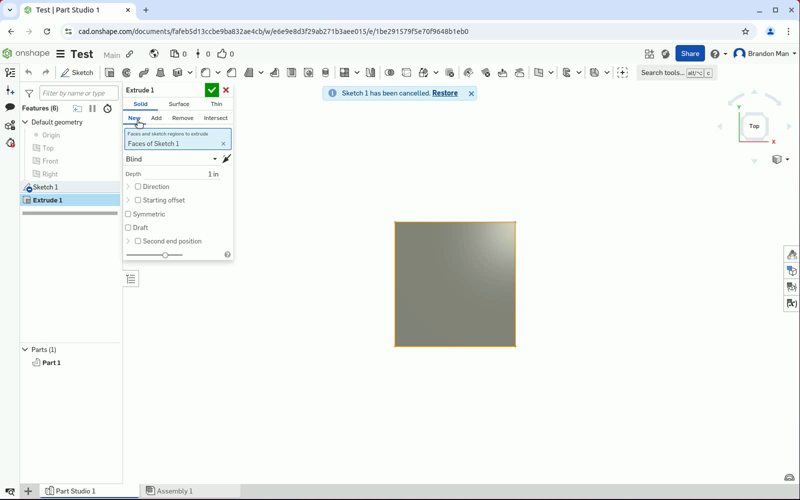
key(tab, 4)
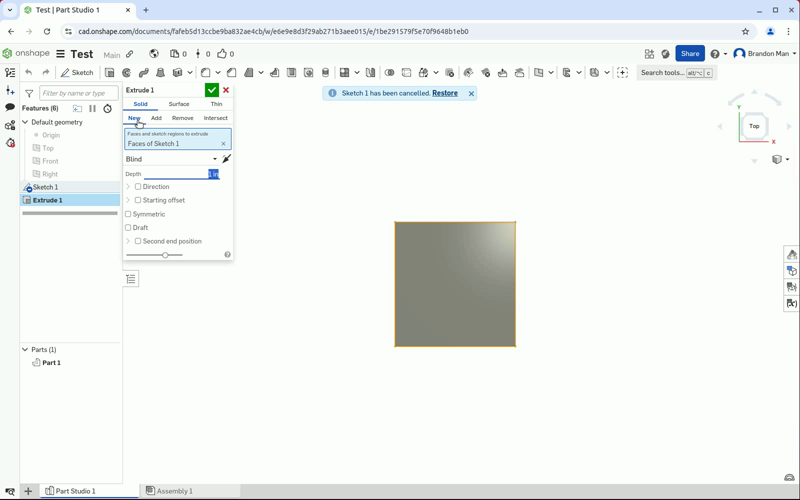
text(5.777)
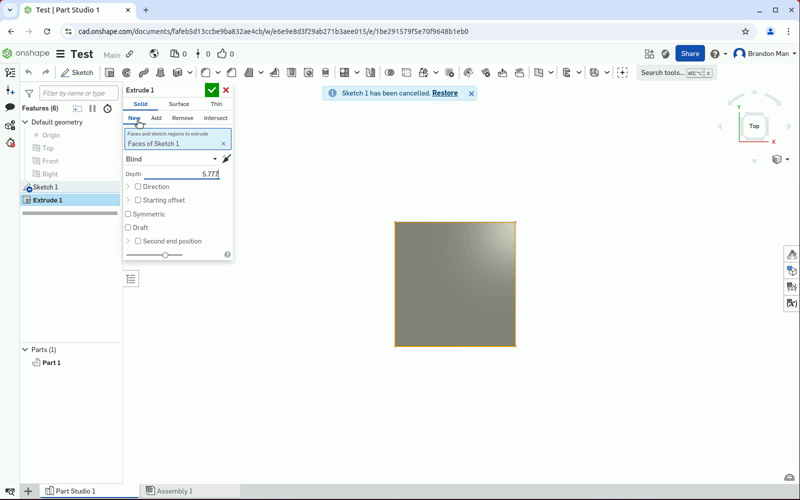
key(enter)
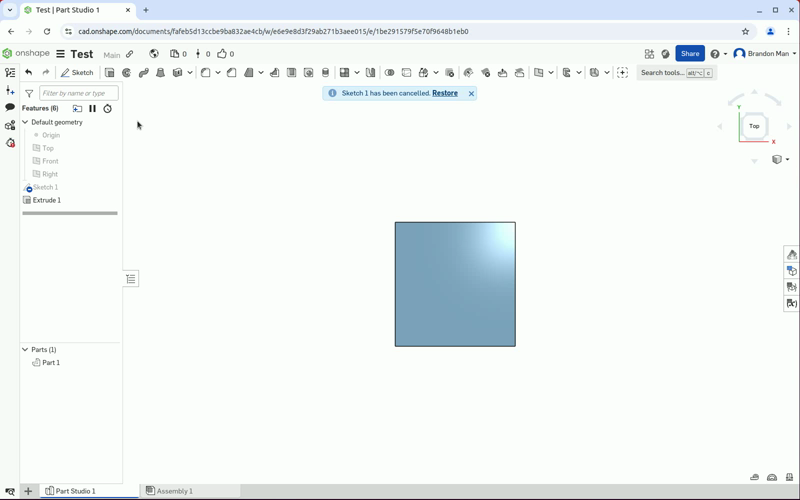
key(shift+h)
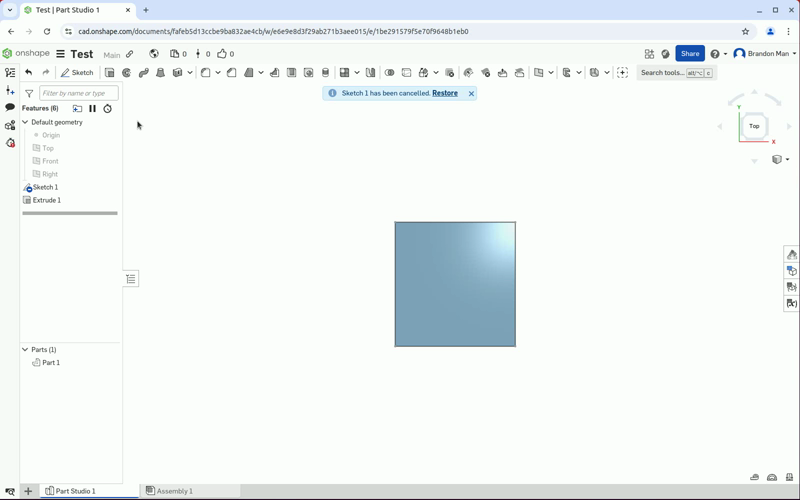
key(shift+h)
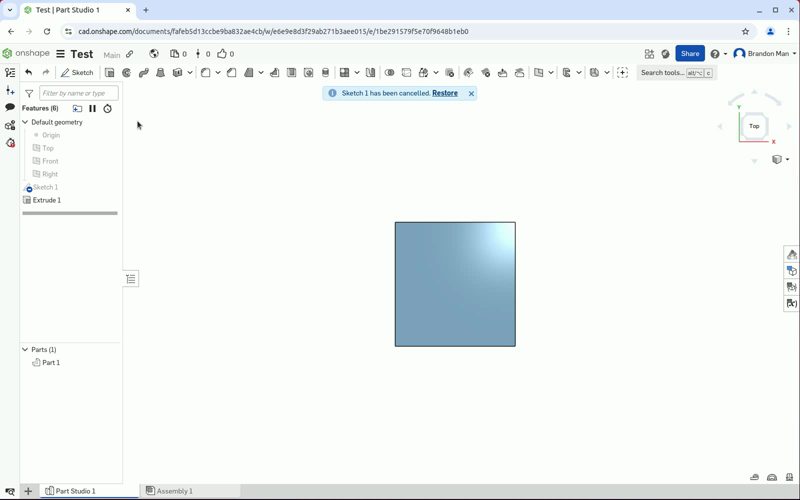
mouse_move(73, 189)
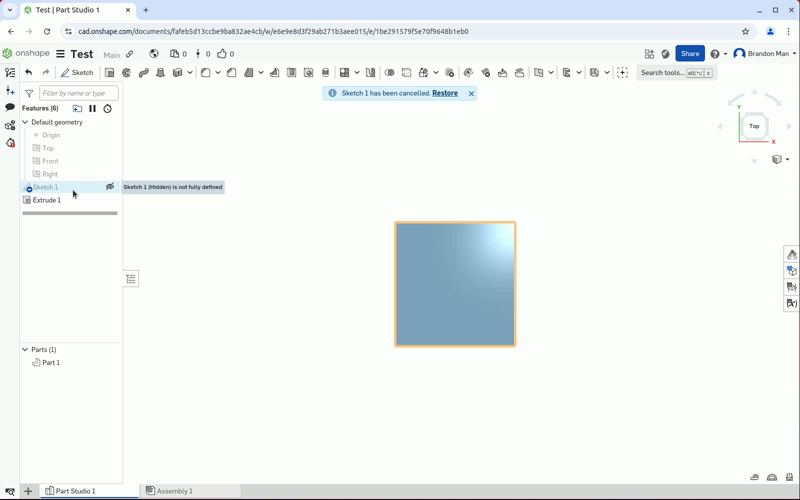
click(73, 189)
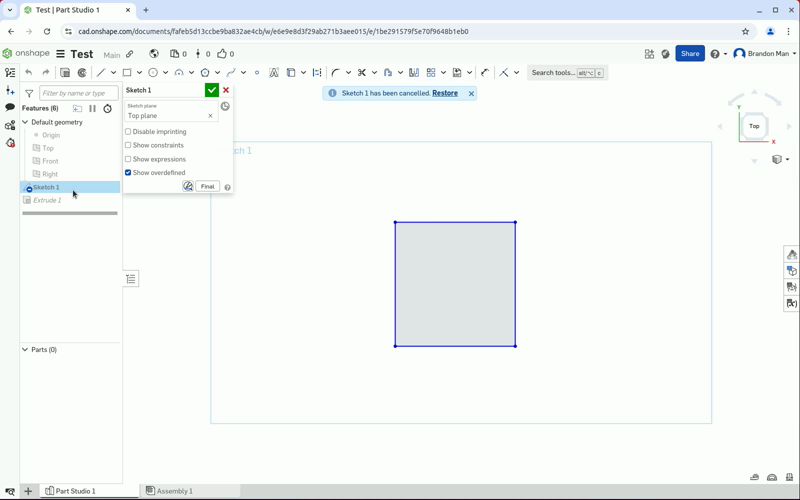
mouse_move(229, 92)
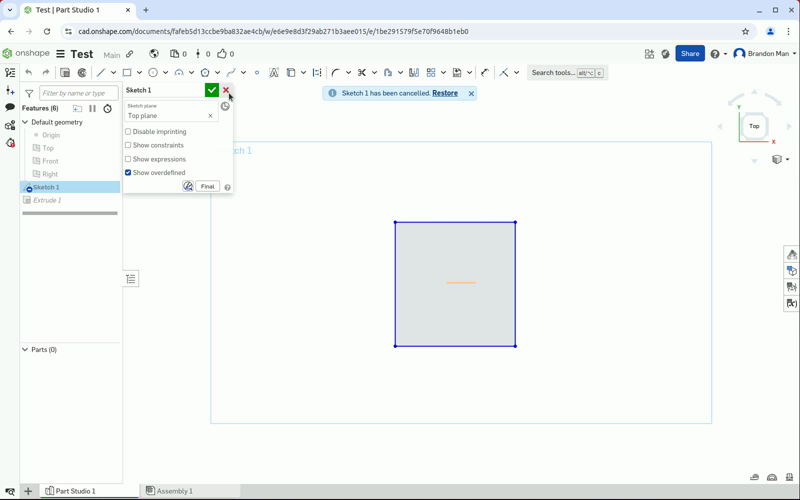
click(229, 92)
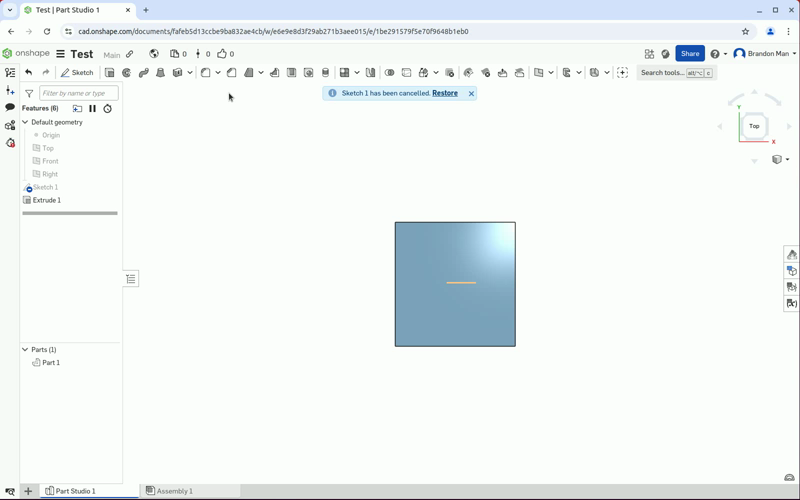
mouse_move(541, 75)
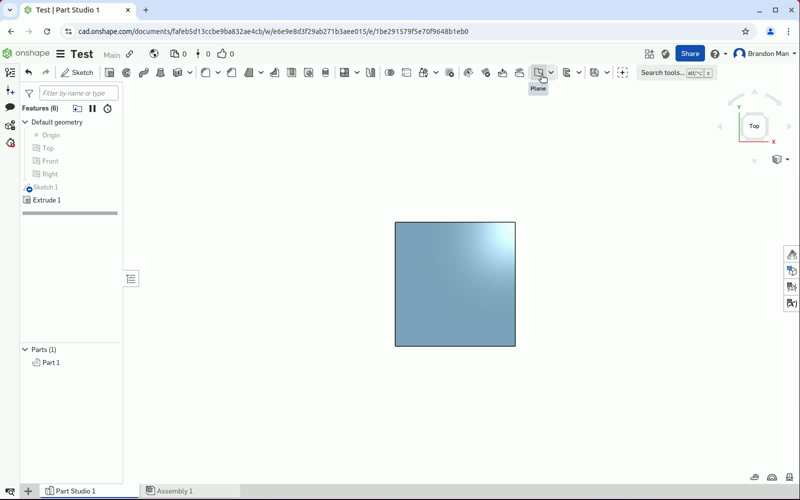
click(541, 75)
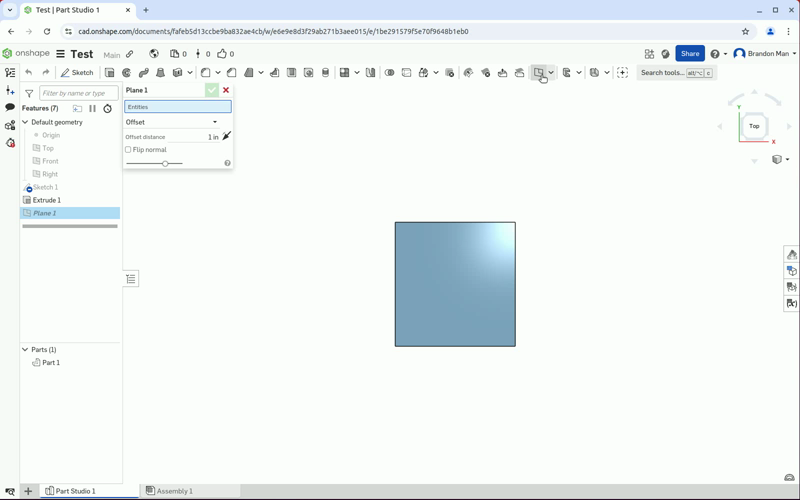
mouse_move(73, 150)
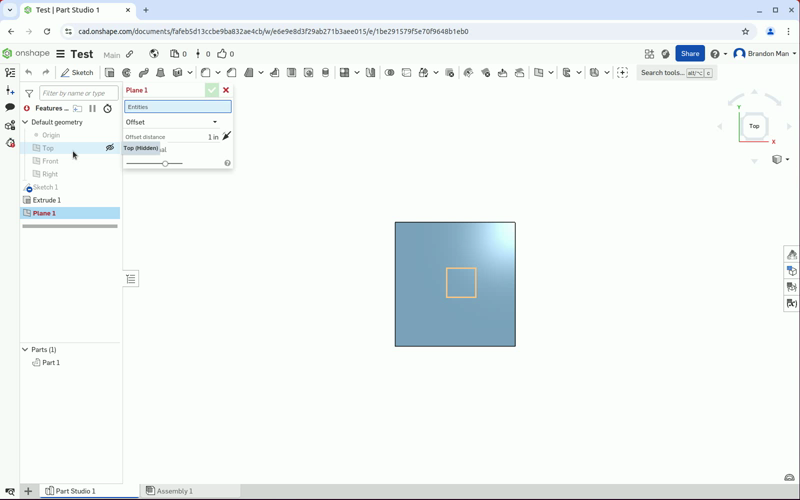
click(73, 150)
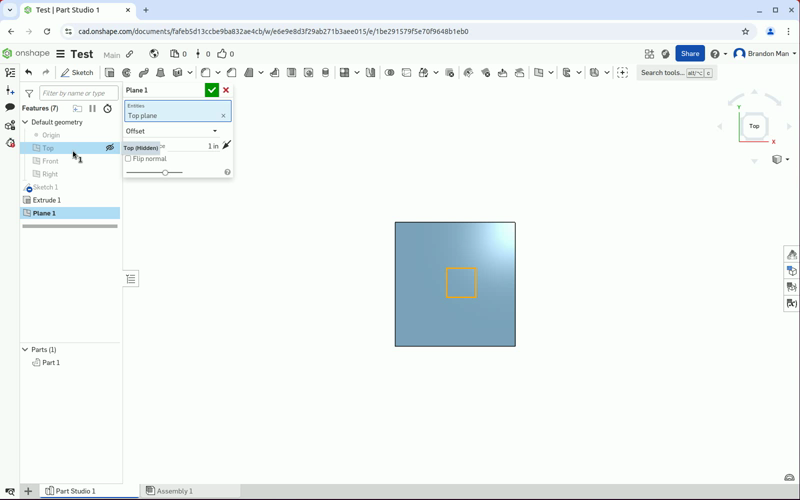
key(tab, 2)
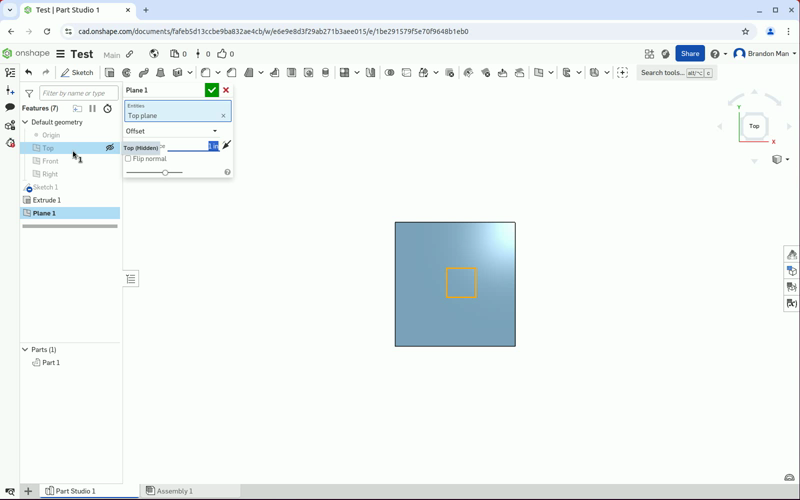
text(5.792)
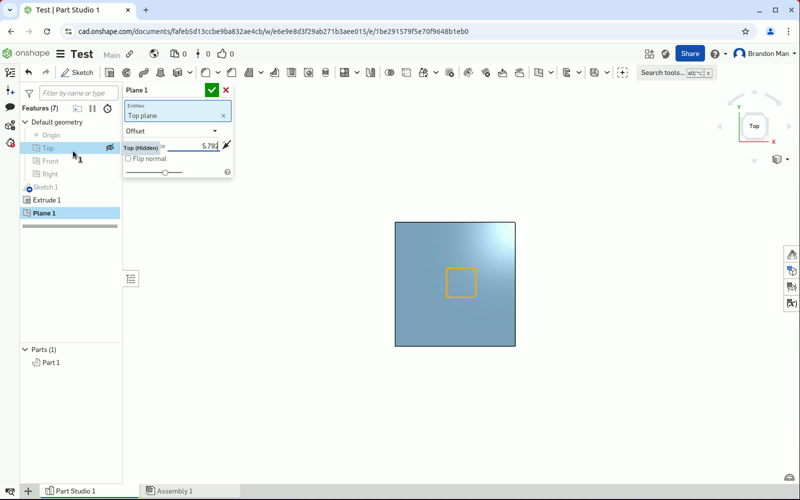
key(enter, 2)
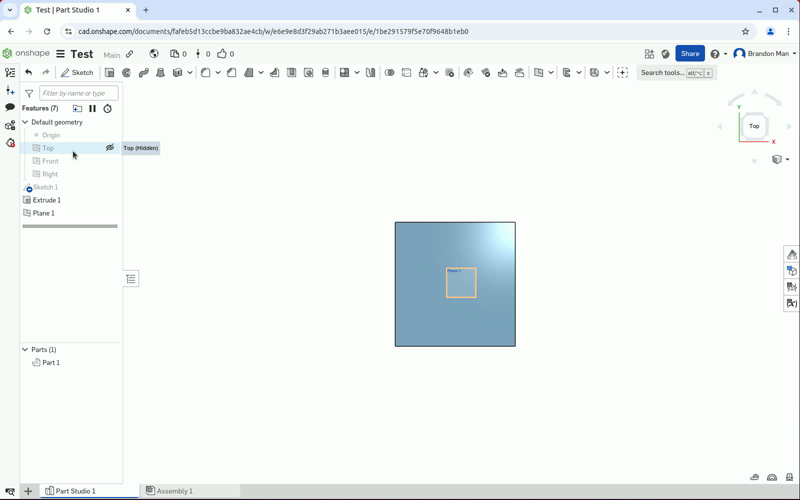
key(shift+s)
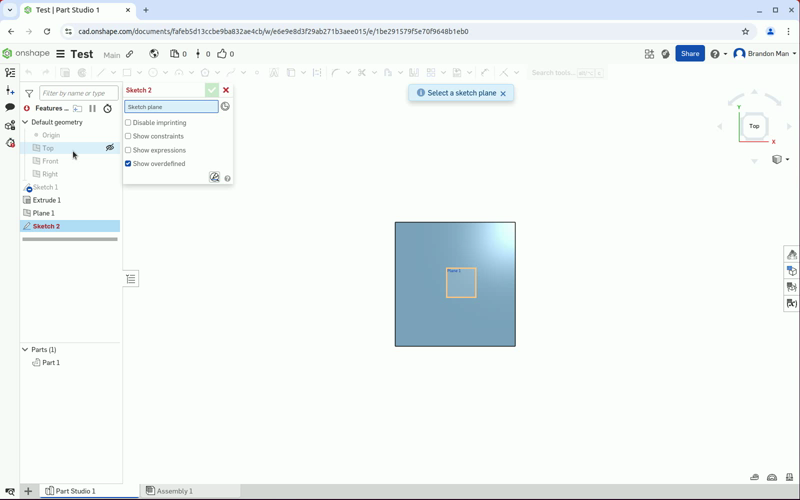
mouse_move(73, 215)
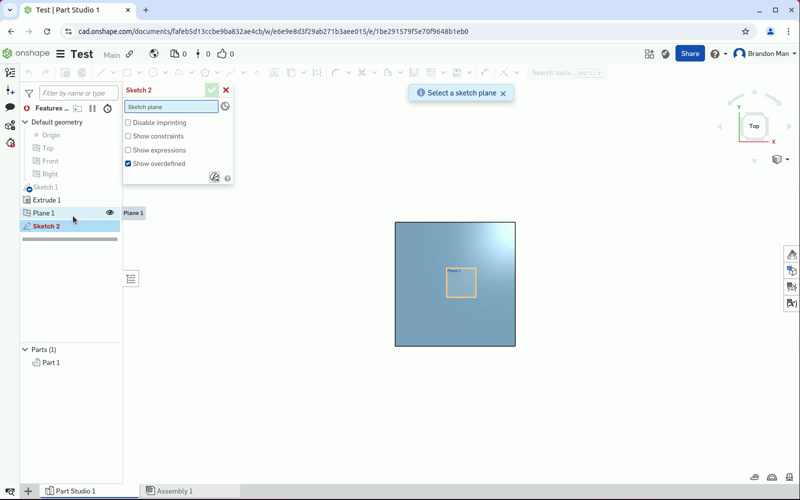
click(73, 215)
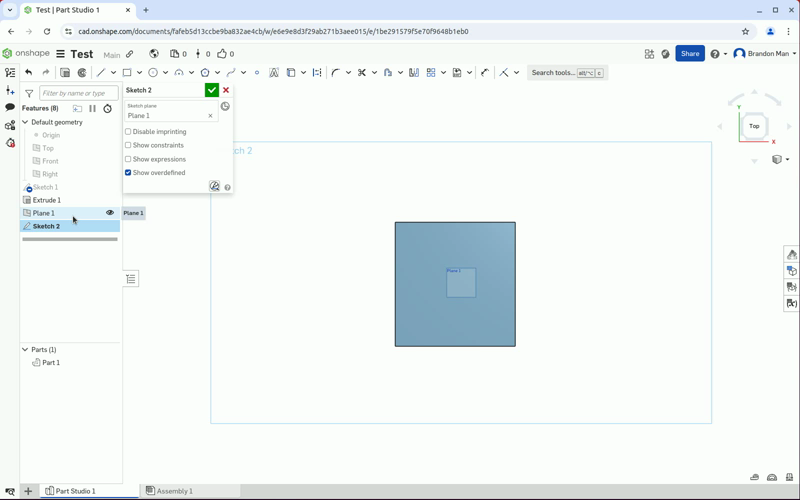
mouse_move(73, 352)
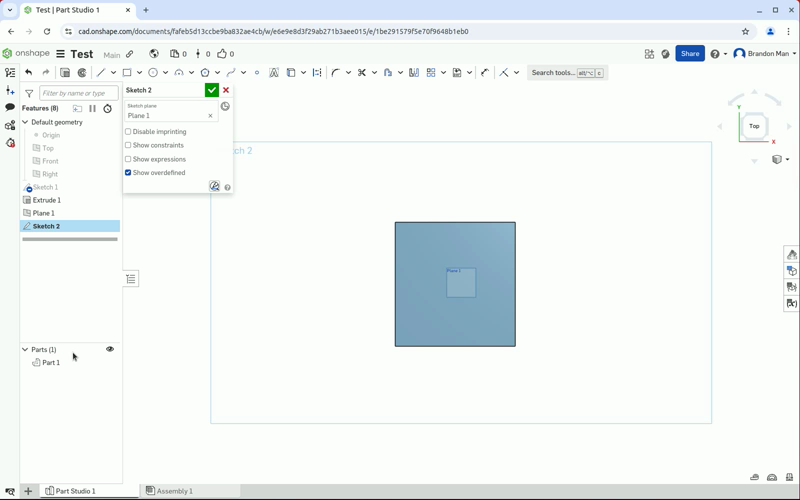
key(y)
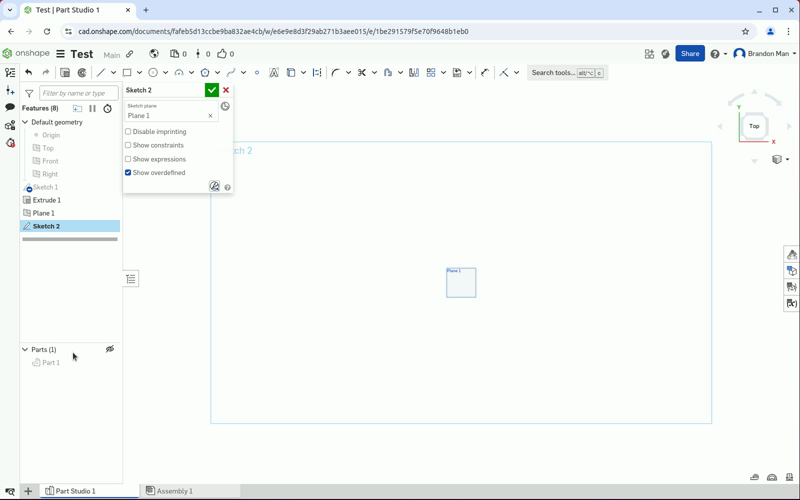
key(c)
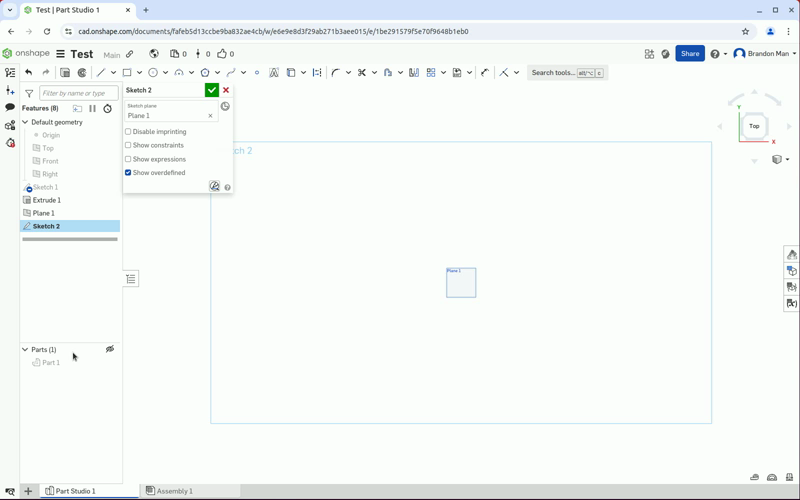
key_down(shift)
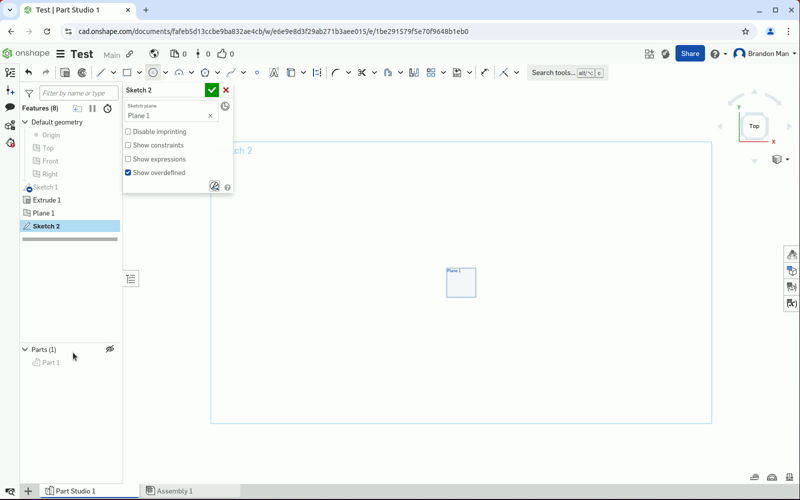
mouse_move(472, 259)
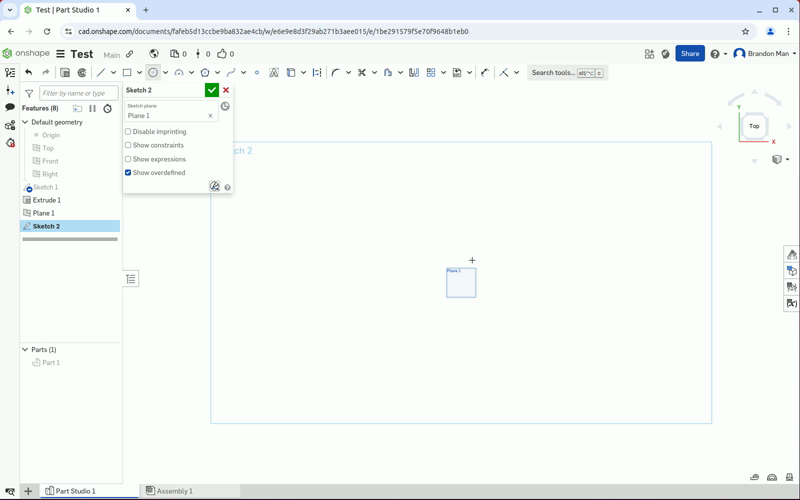
click(472, 259)
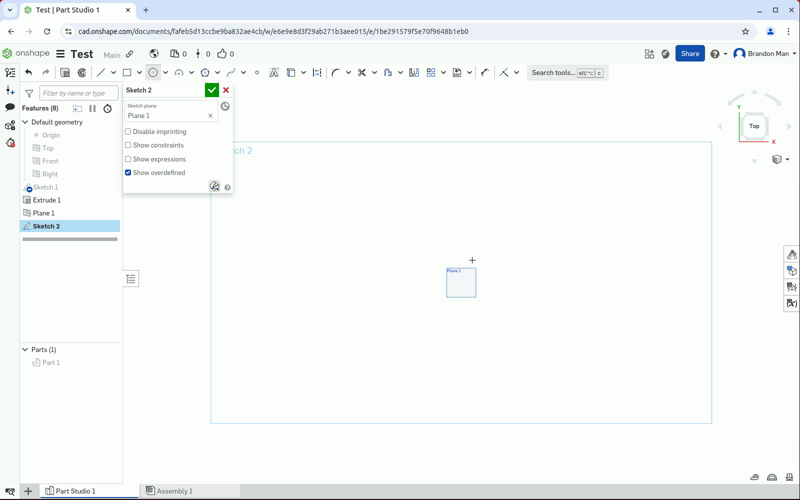
key_up(shift)
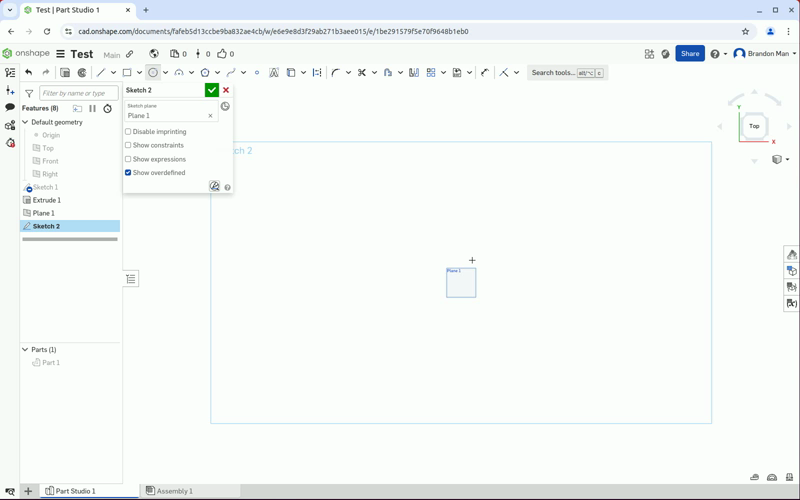
mouse_move(503, 259)
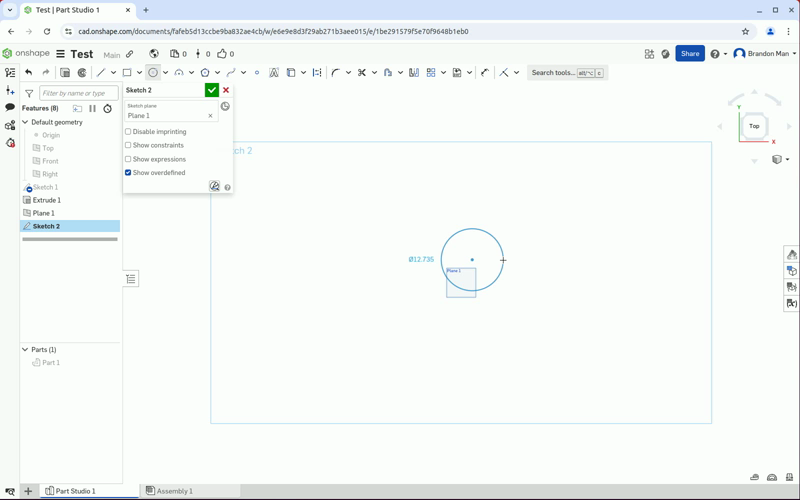
click(503, 259)
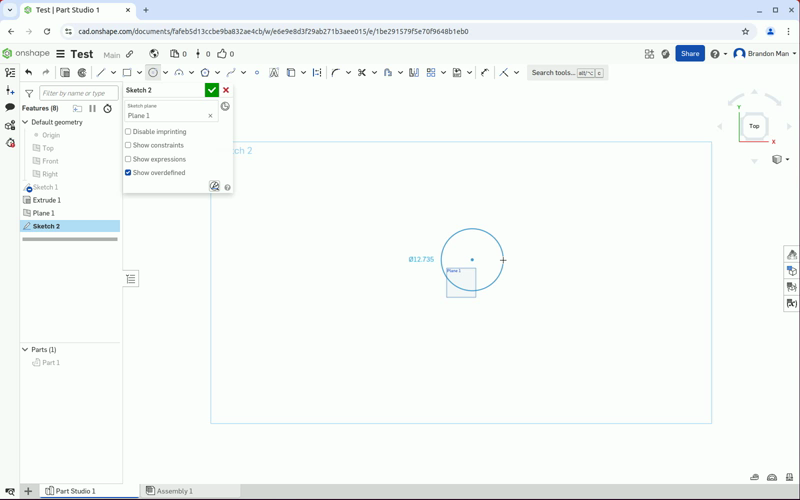
key(esc)
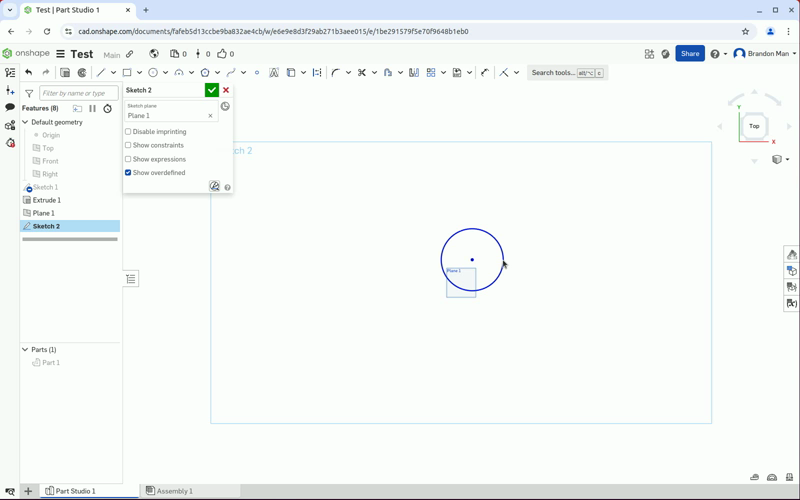
mouse_move(486, 239)
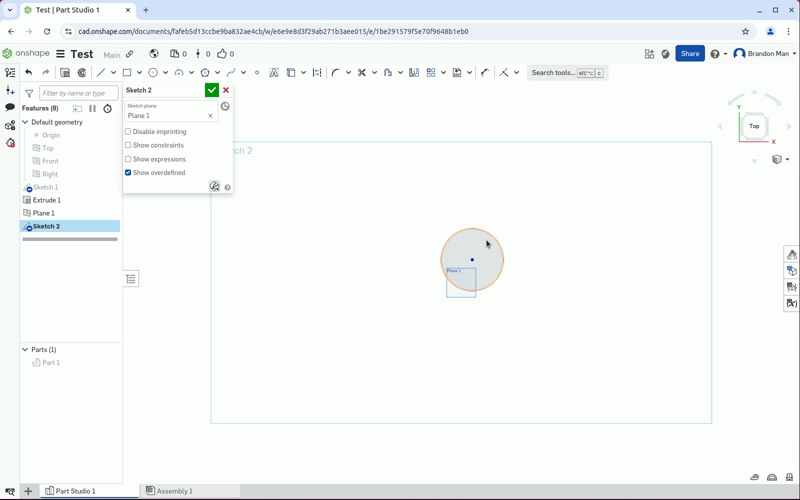
click(486, 239)
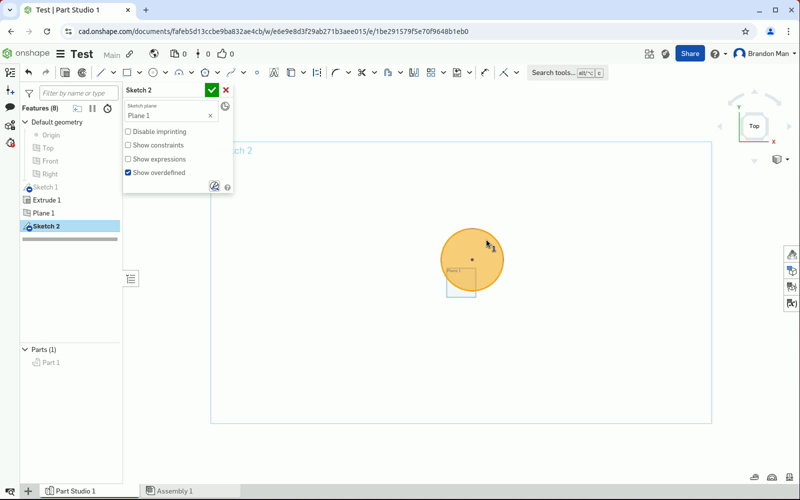
mouse_move(73, 352)
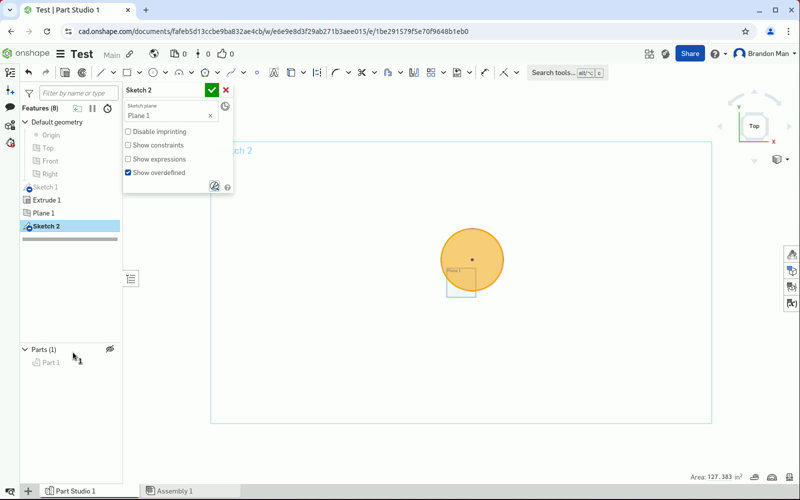
key(shift+y)
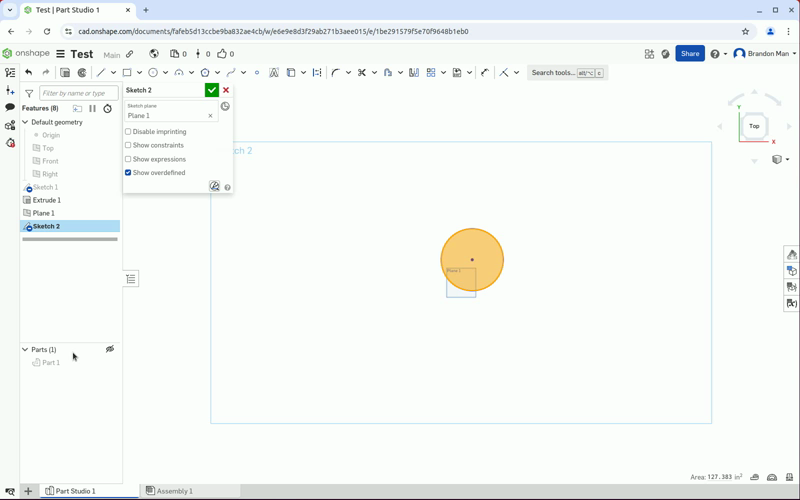
key(shift+e)
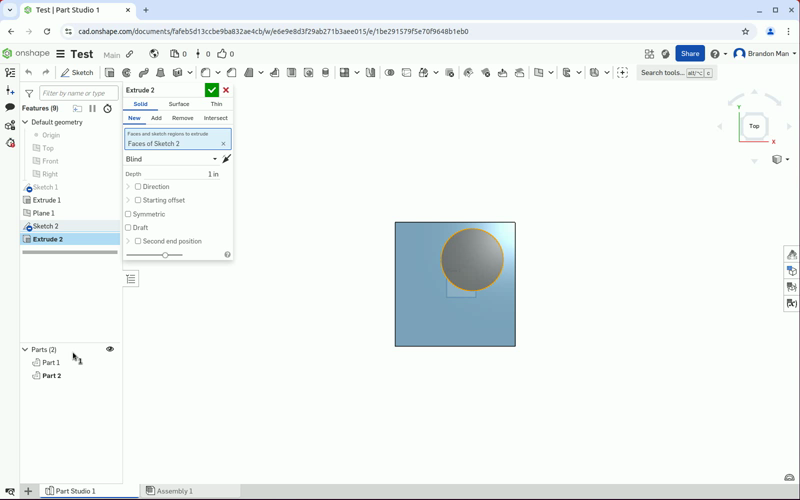
mouse_move(143, 106)
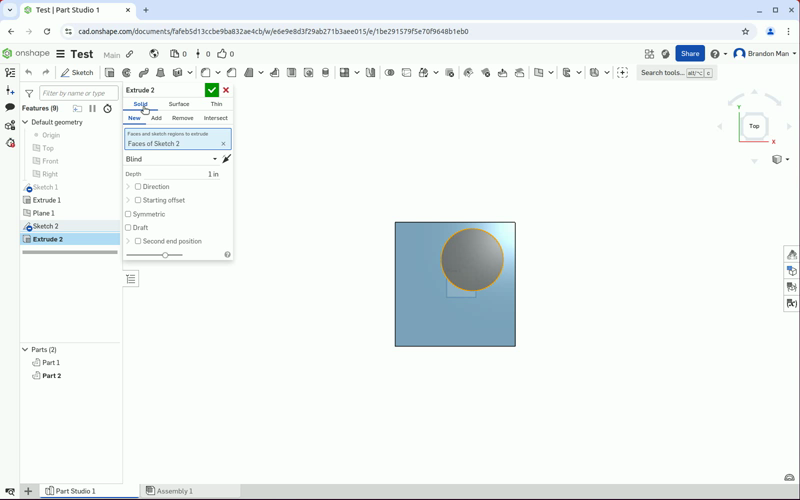
click(143, 106)
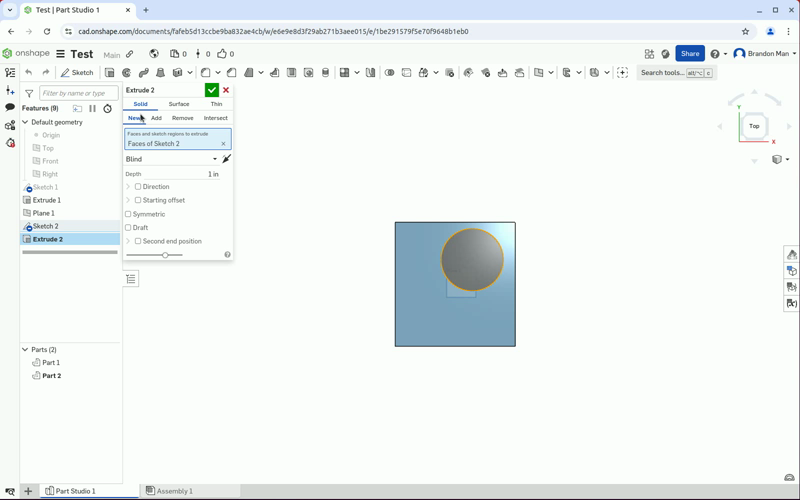
mouse_move(137, 120)
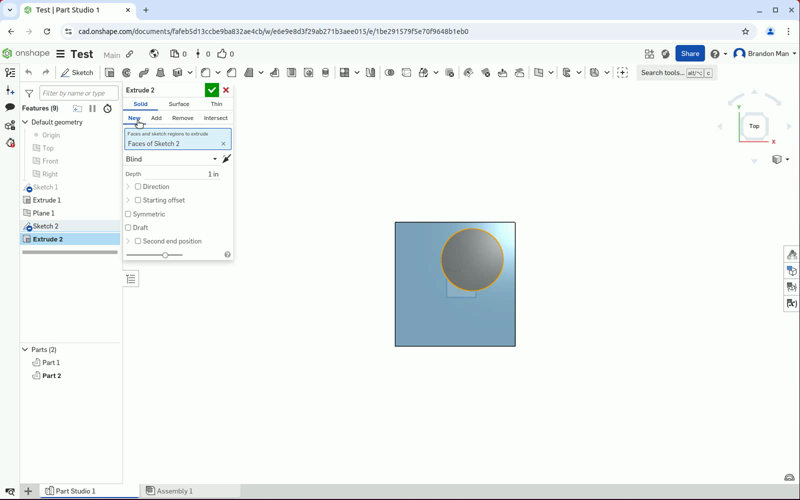
click(137, 120)
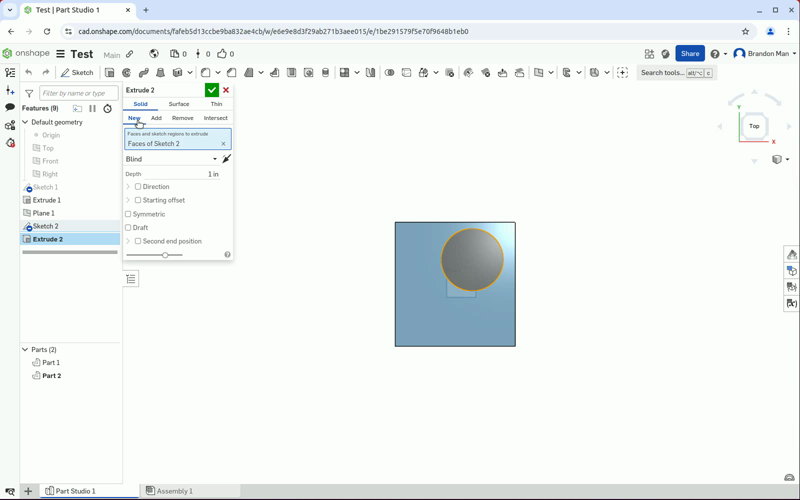
key(tab, 4)
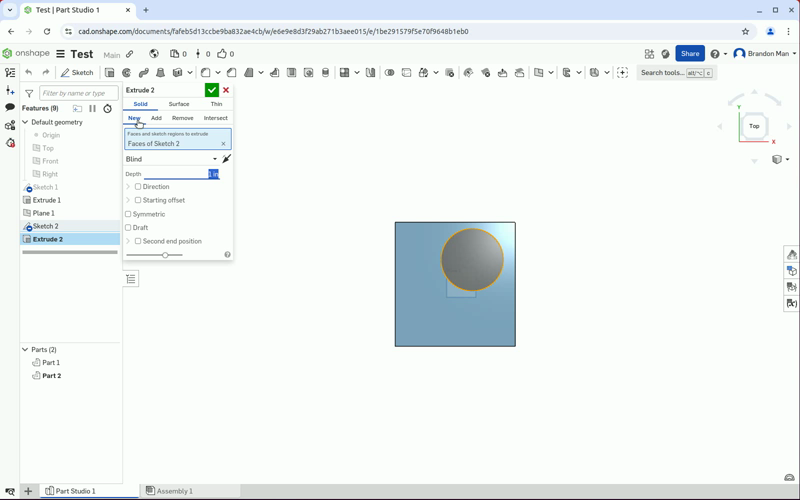
text(5.777)
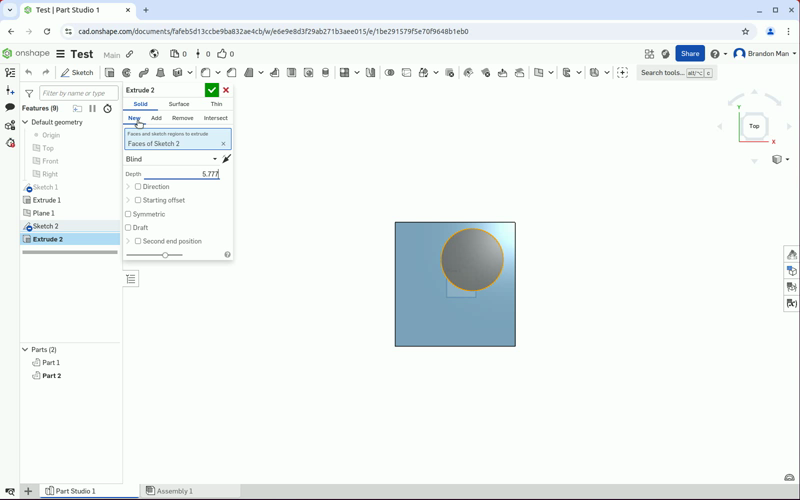
key(enter)
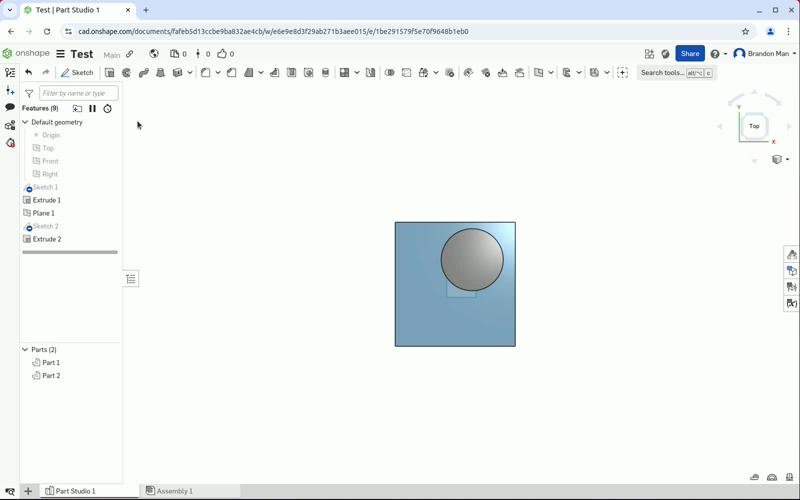
key(shift+h)
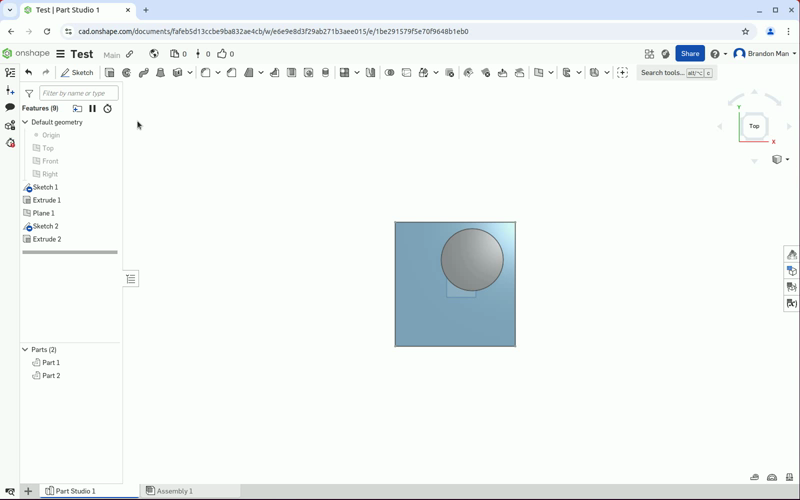
key(shift+h)
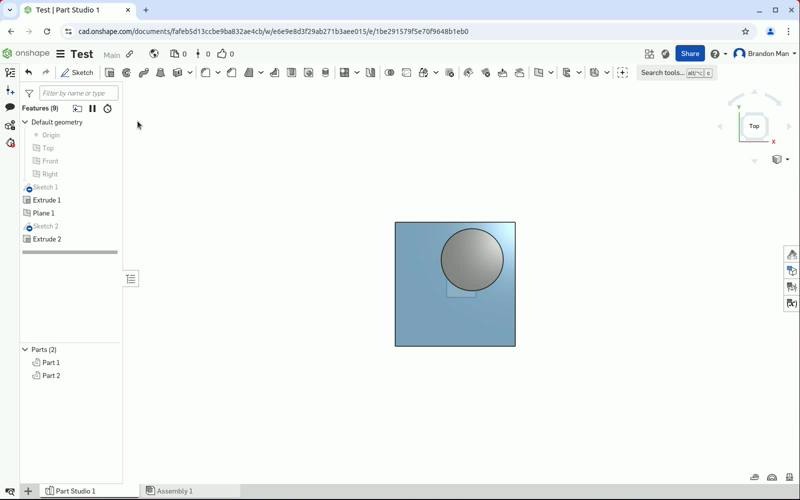
mouse_move(73, 189)
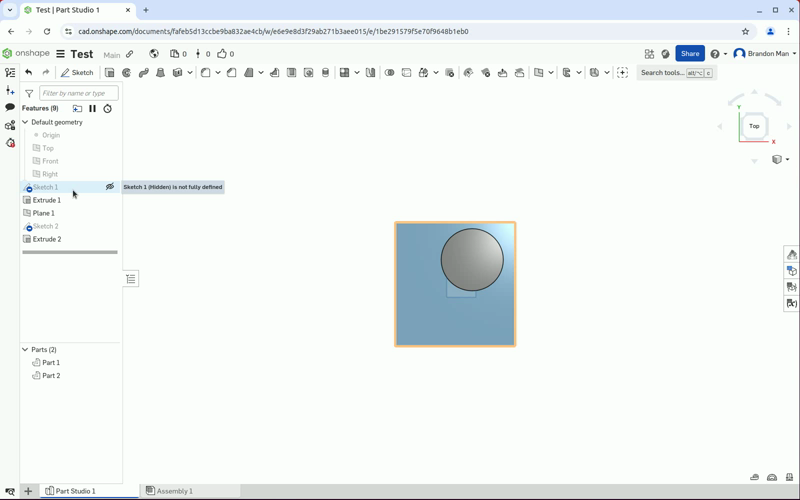
click(73, 189)
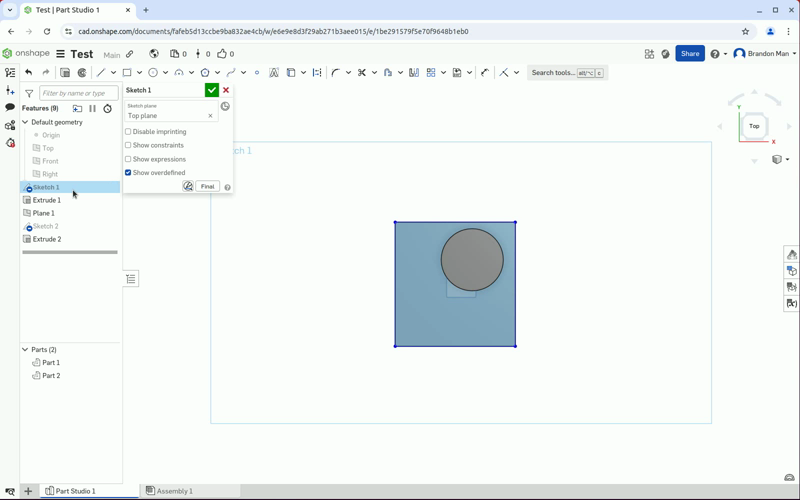
mouse_move(229, 92)
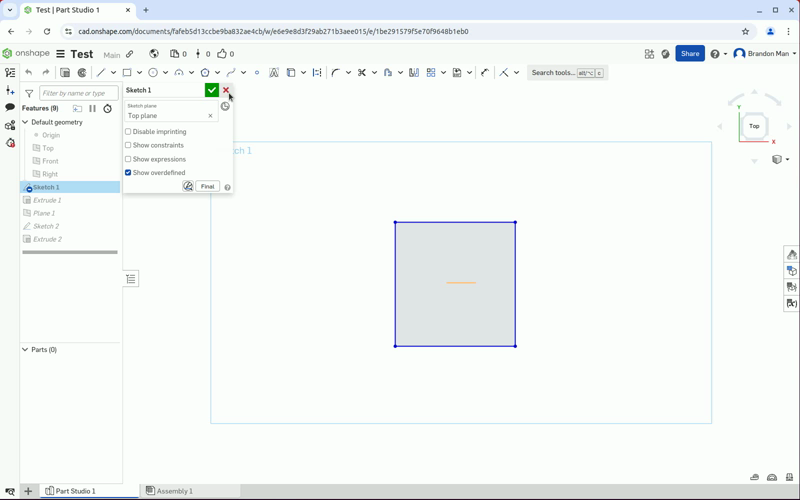
click(229, 92)
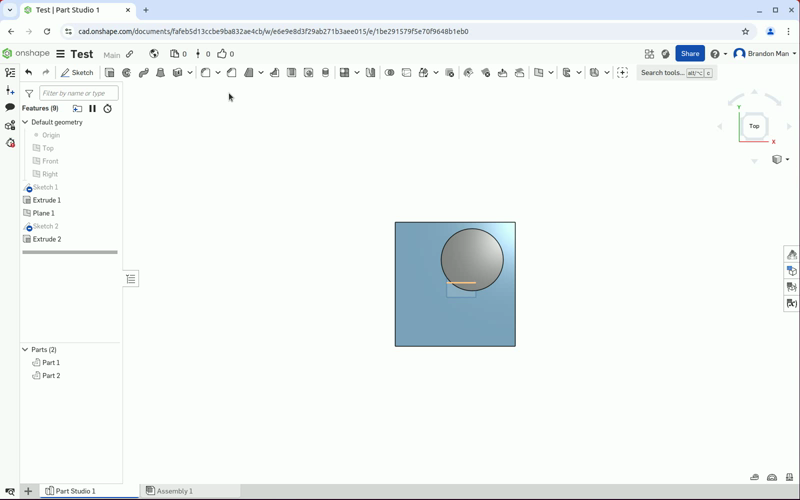
mouse_move(541, 75)
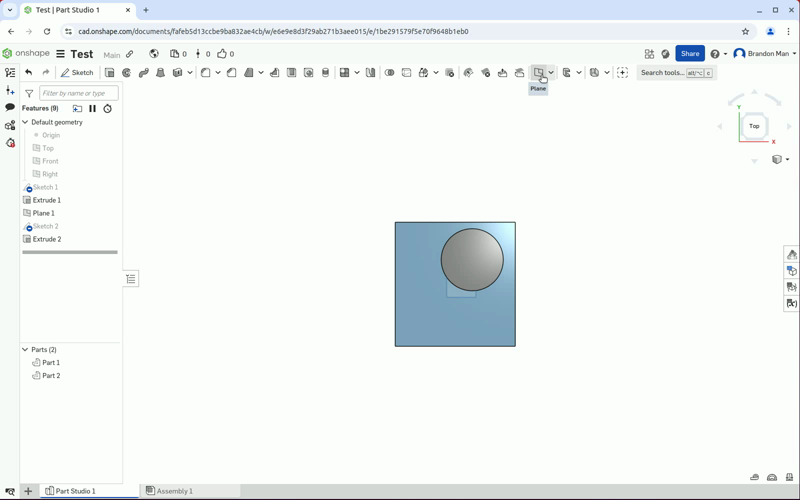
click(541, 75)
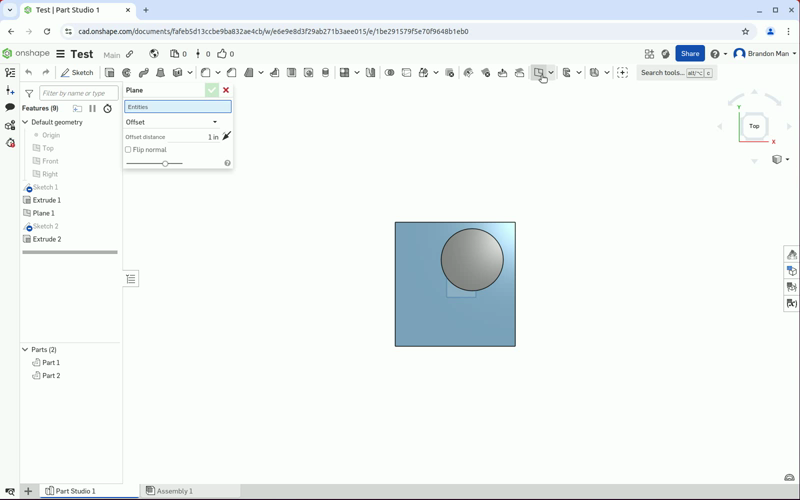
mouse_move(73, 150)
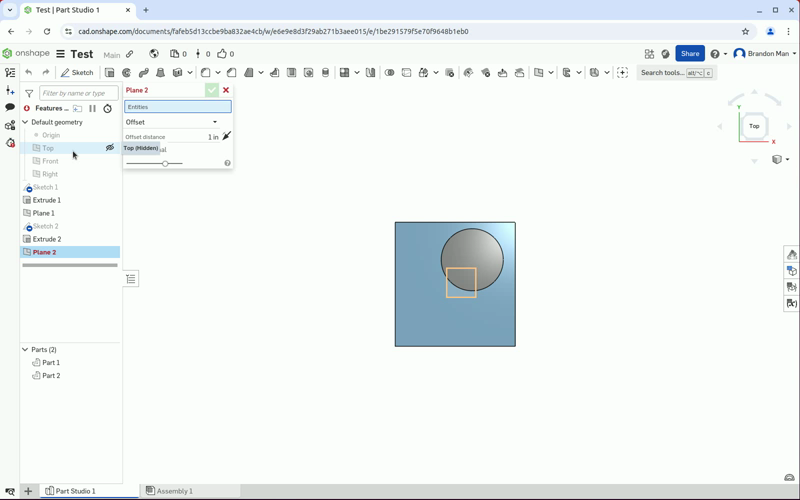
click(73, 150)
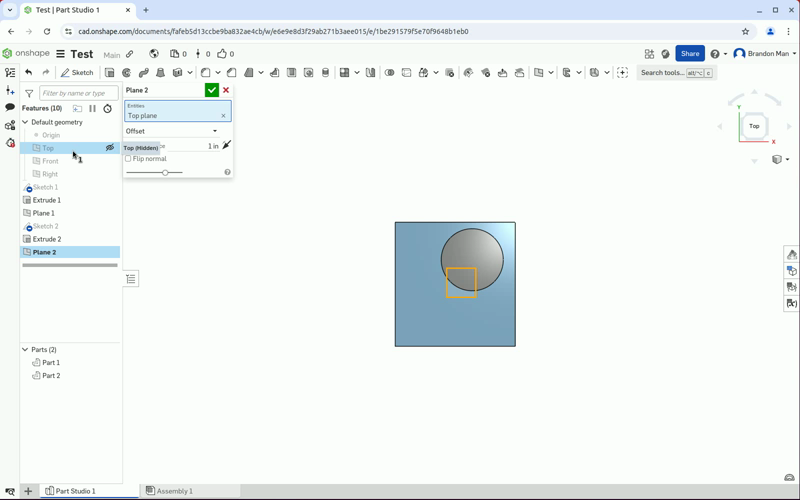
key(tab, 2)
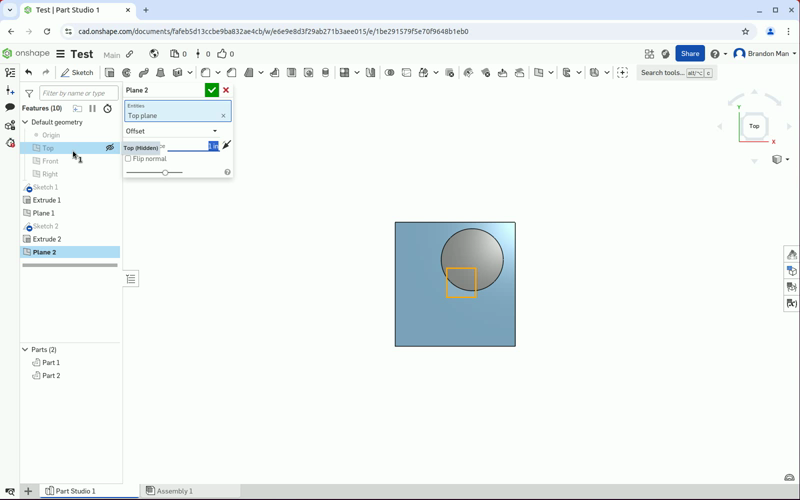
text(11.554)
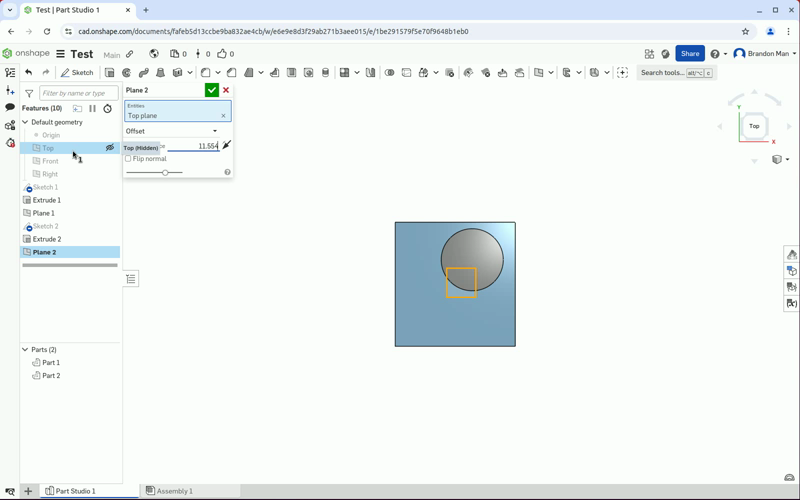
key(enter, 2)
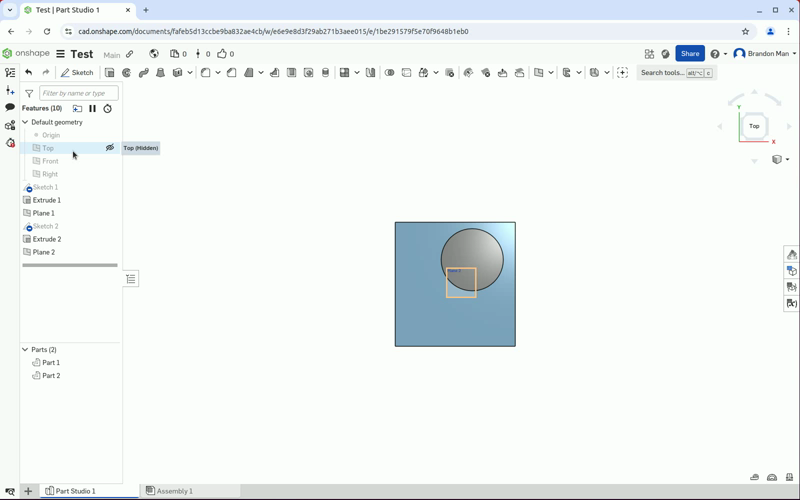
key(shift+s)
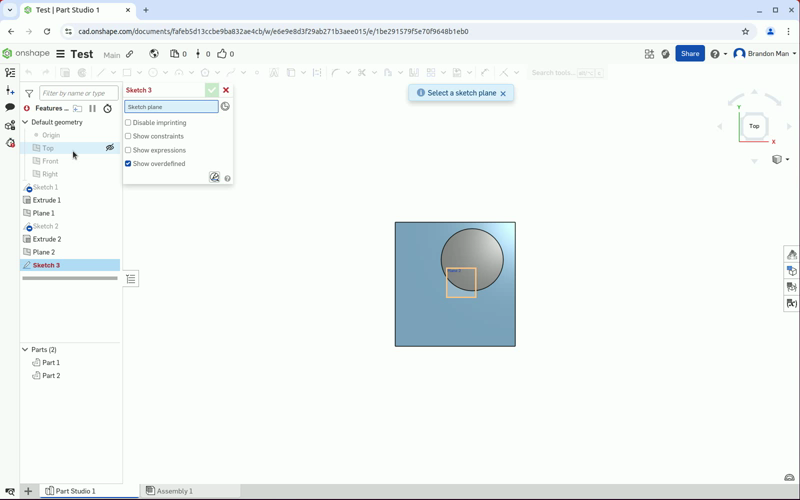
mouse_move(73, 254)
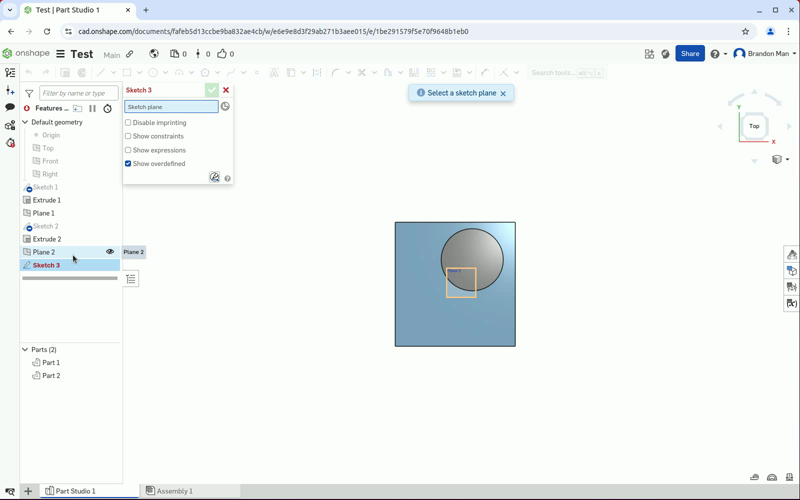
click(73, 254)
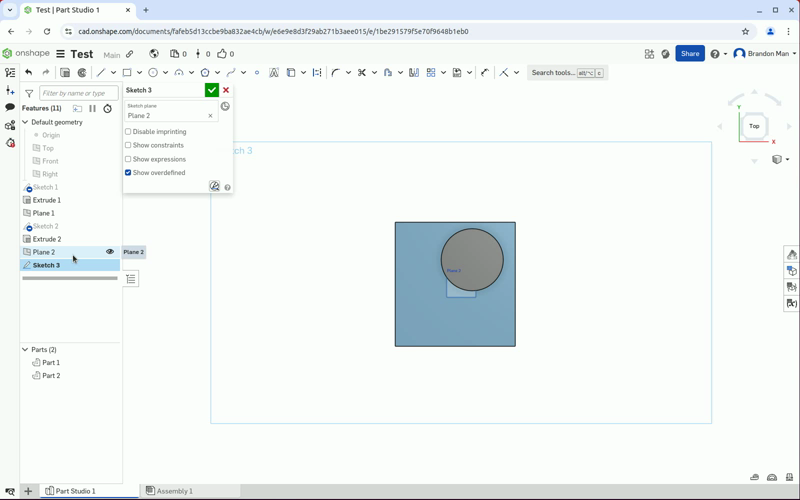
mouse_move(73, 352)
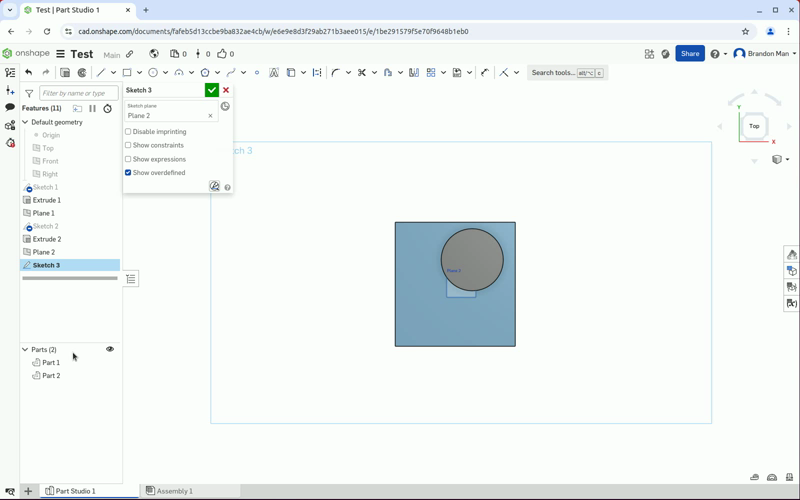
key(y)
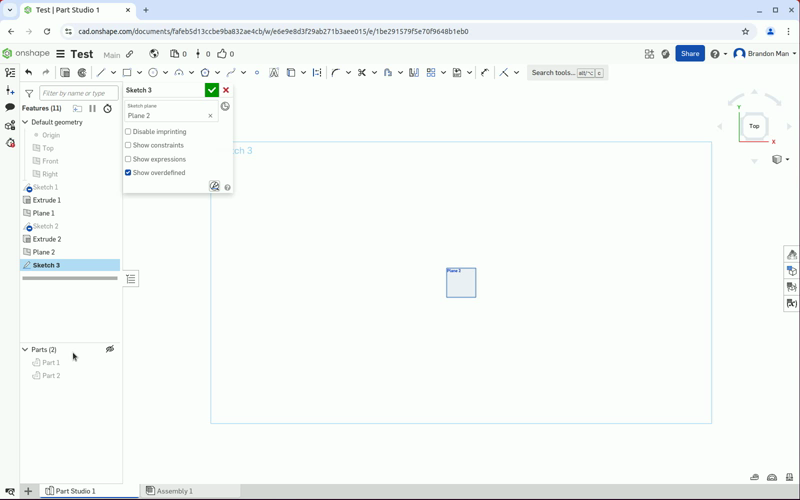
key(a)
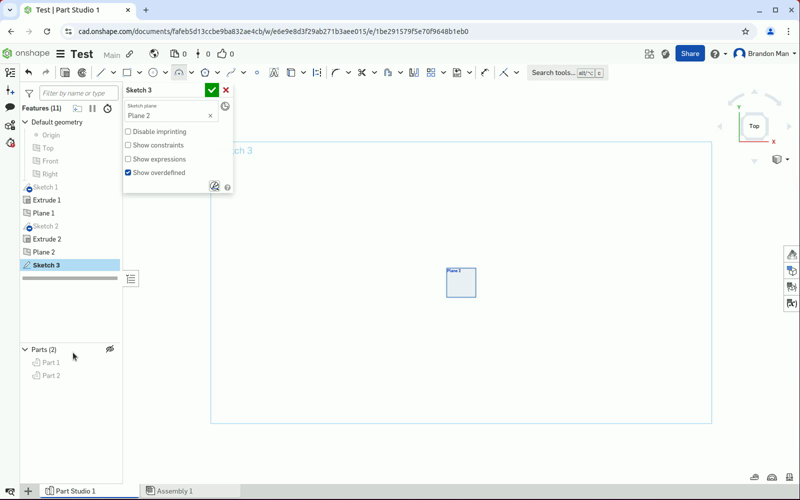
key_down(shift)
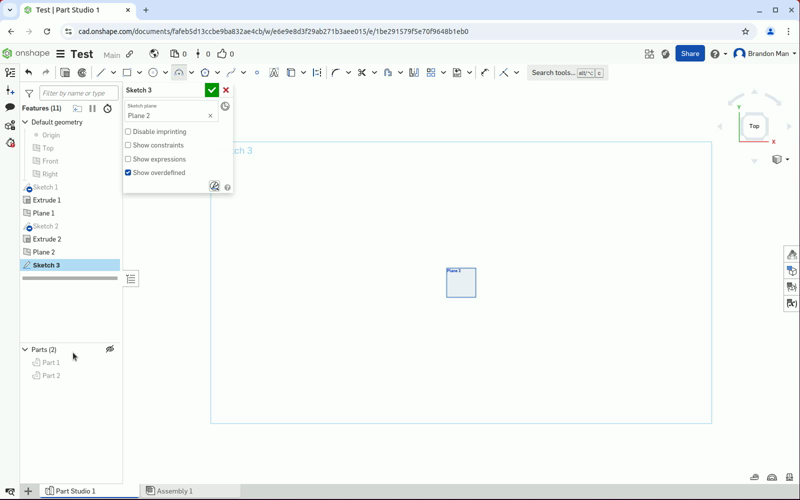
mouse_move(449, 278)
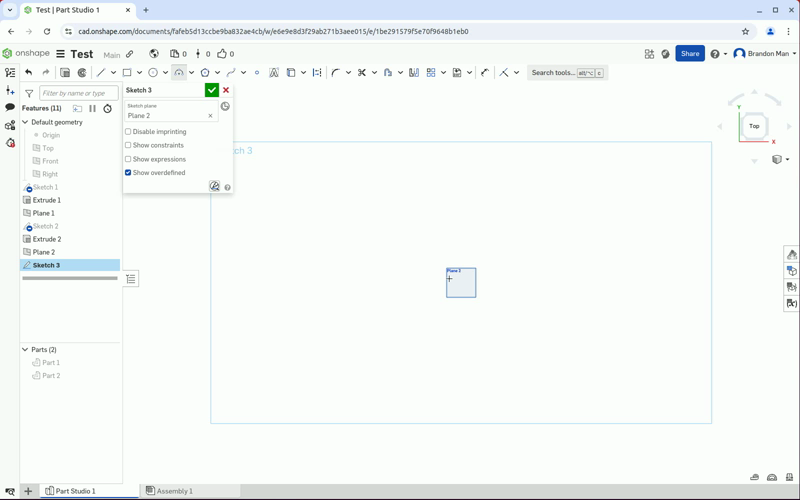
click(449, 278)
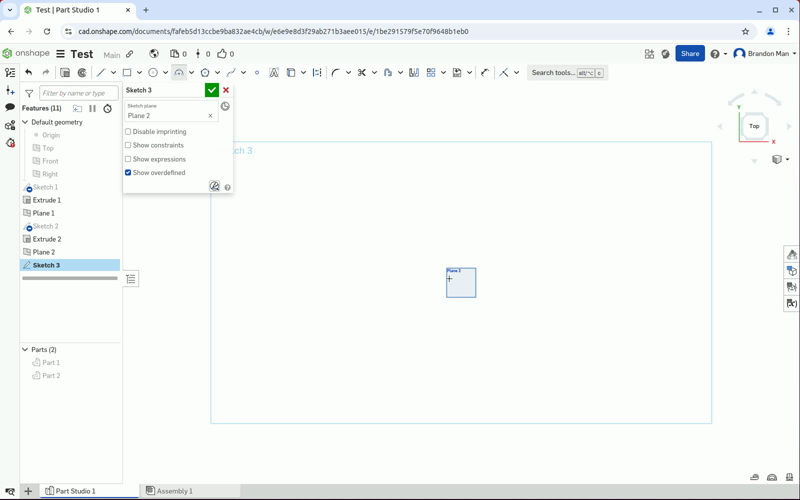
key_up(shift)
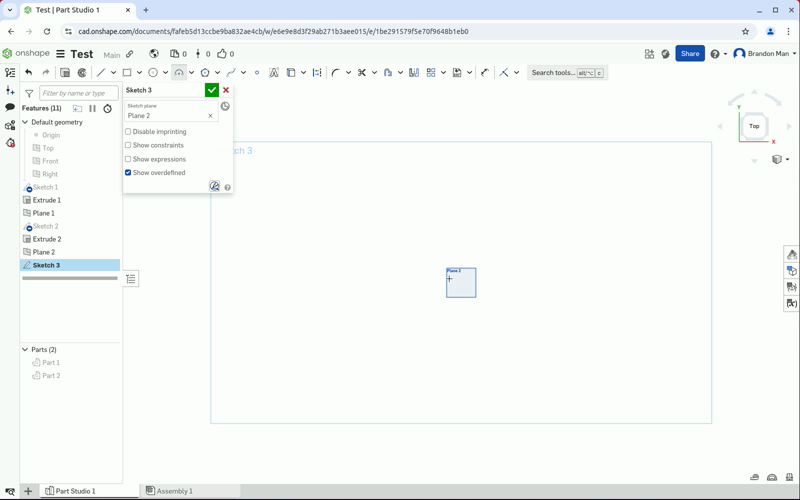
key_down(shift)
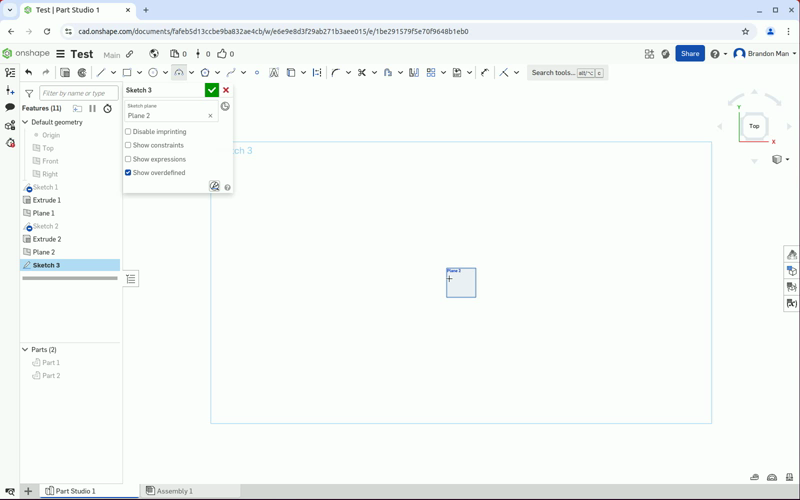
mouse_move(485, 285)
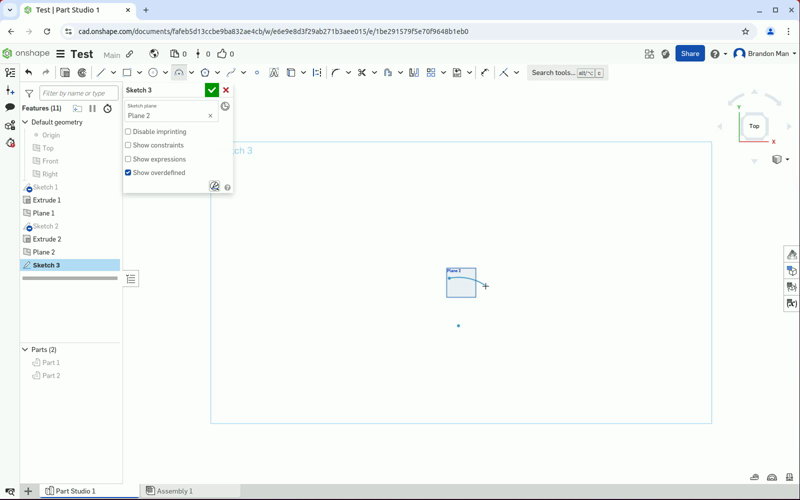
click(485, 285)
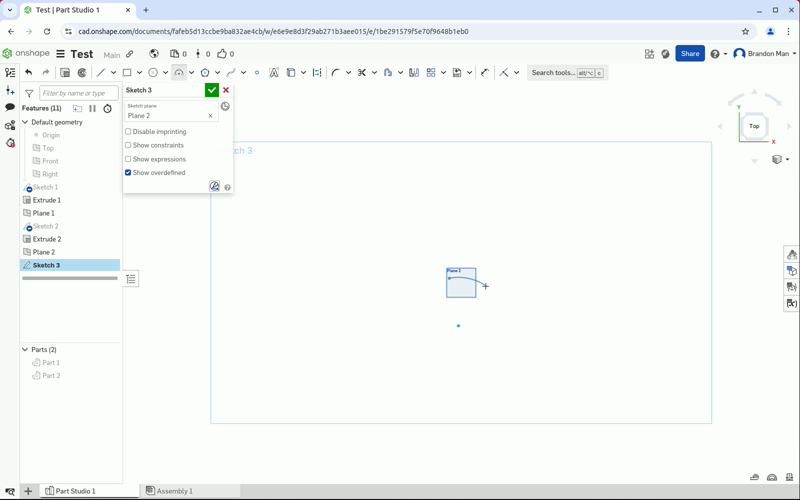
mouse_move(466, 288)
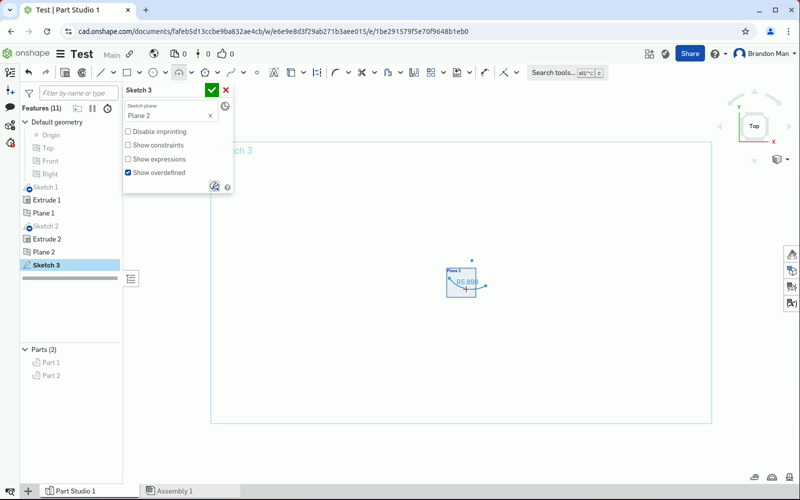
click(466, 288)
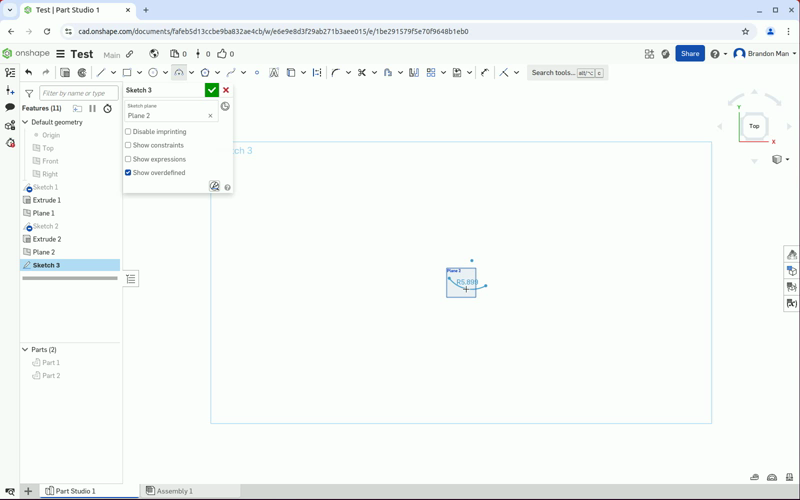
key_up(shift)
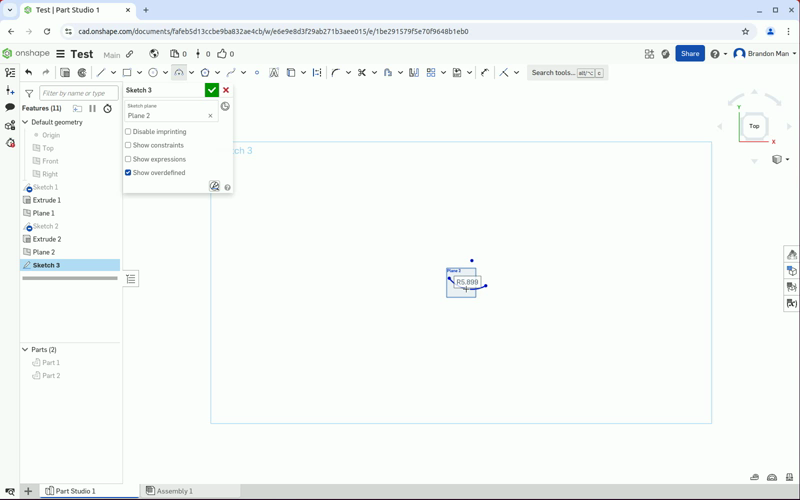
mouse_move(485, 285)
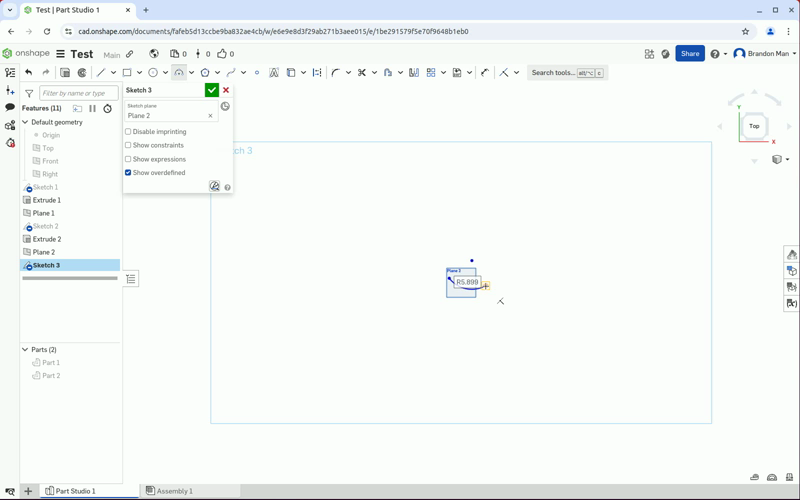
click(485, 285)
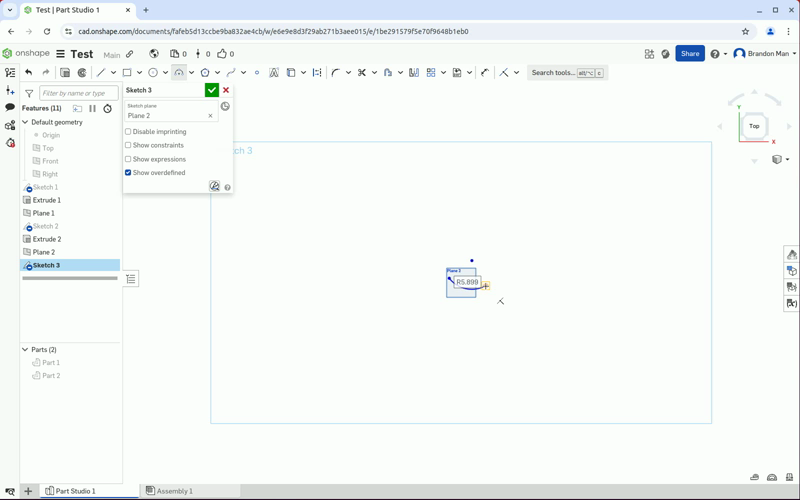
mouse_move(449, 278)
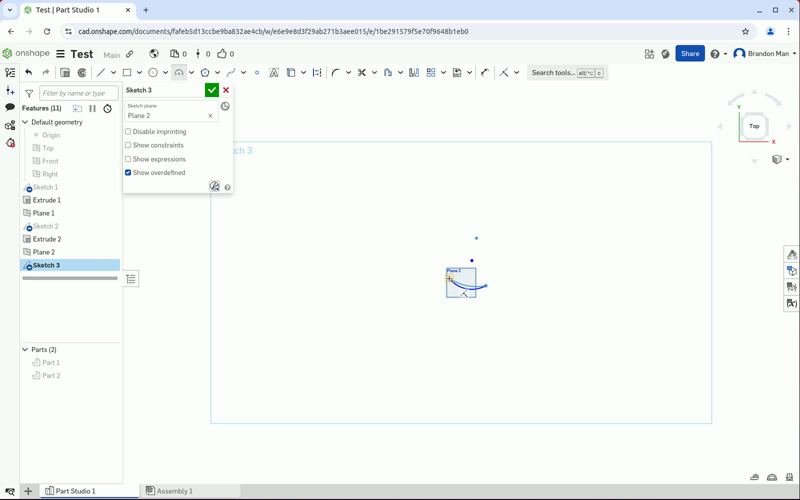
click(449, 278)
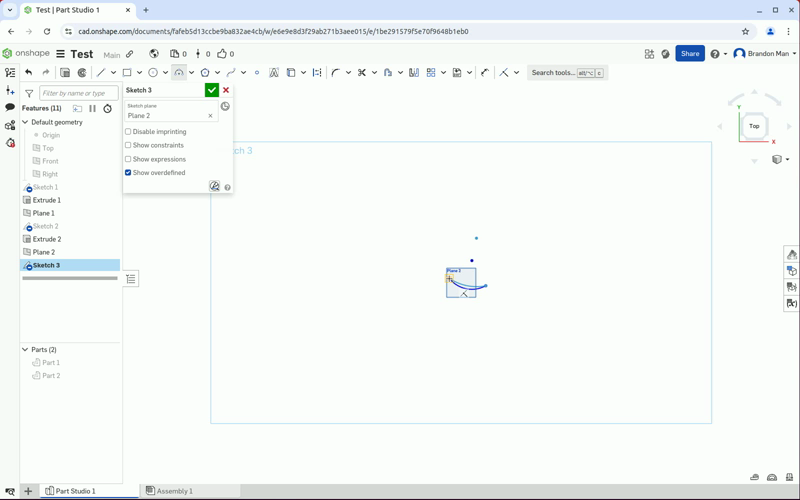
key_down(shift)
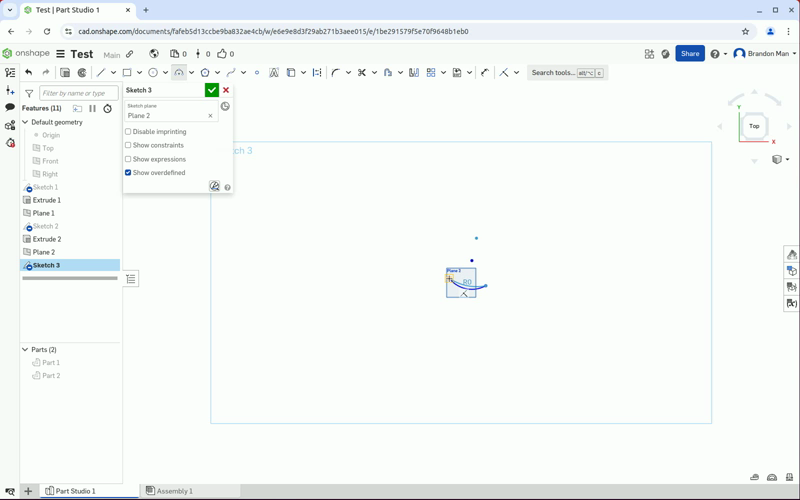
mouse_move(470, 264)
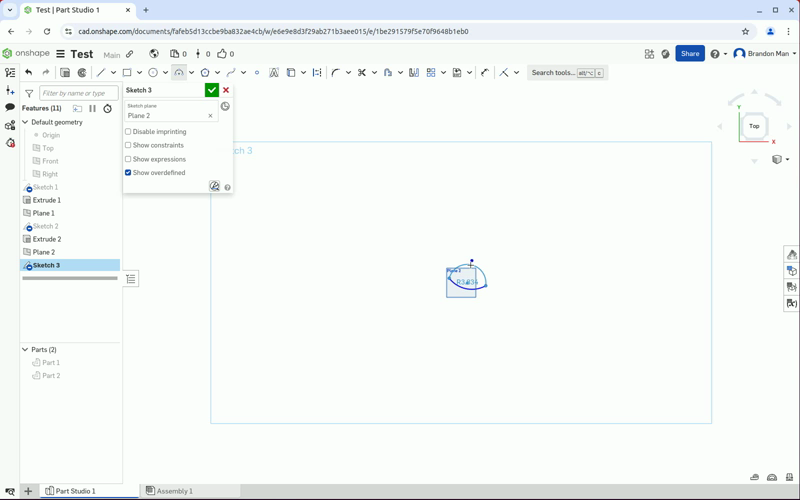
click(470, 264)
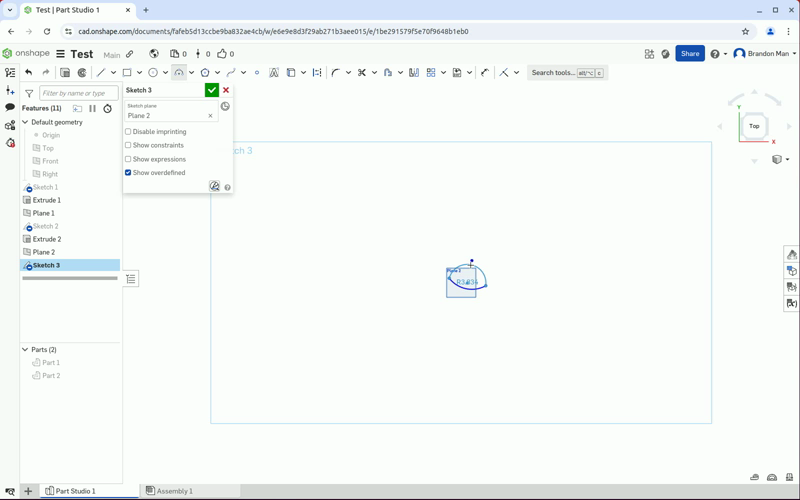
key_up(shift)
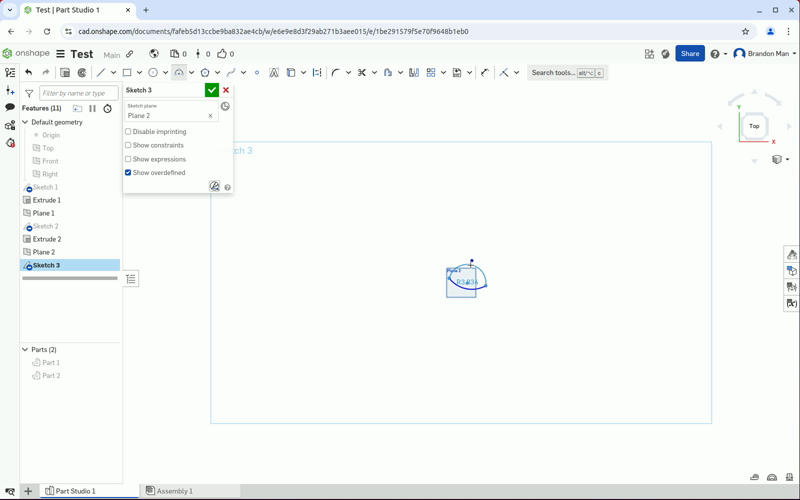
key(esc)
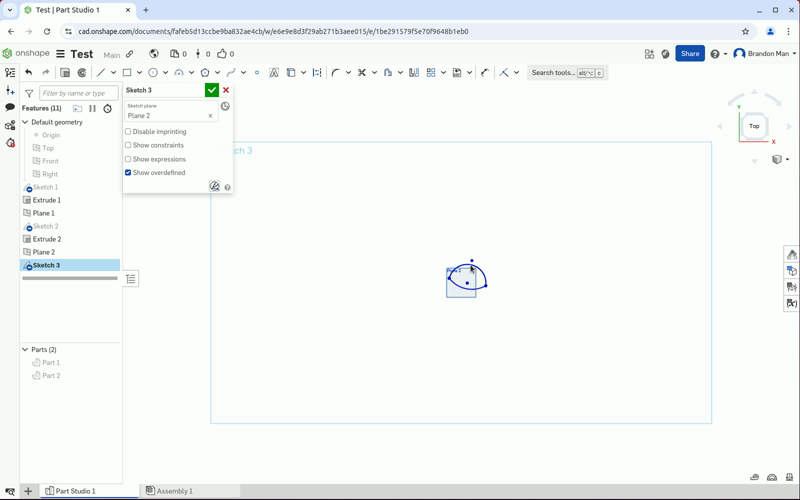
mouse_move(455, 277)
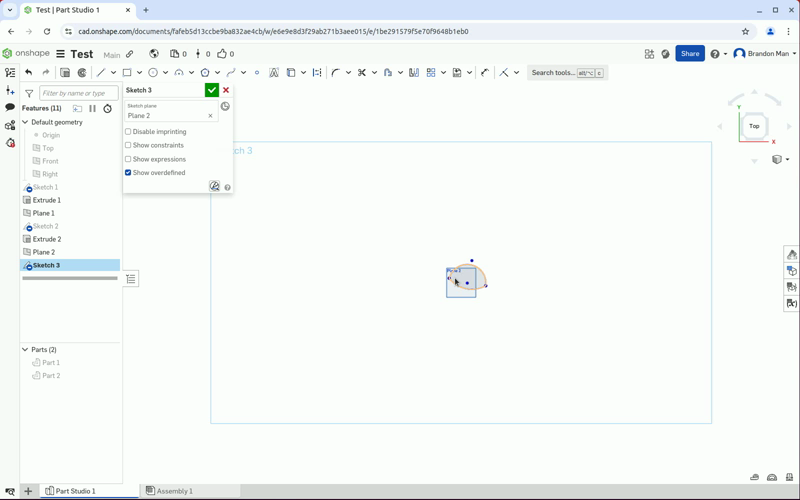
scroll(6)
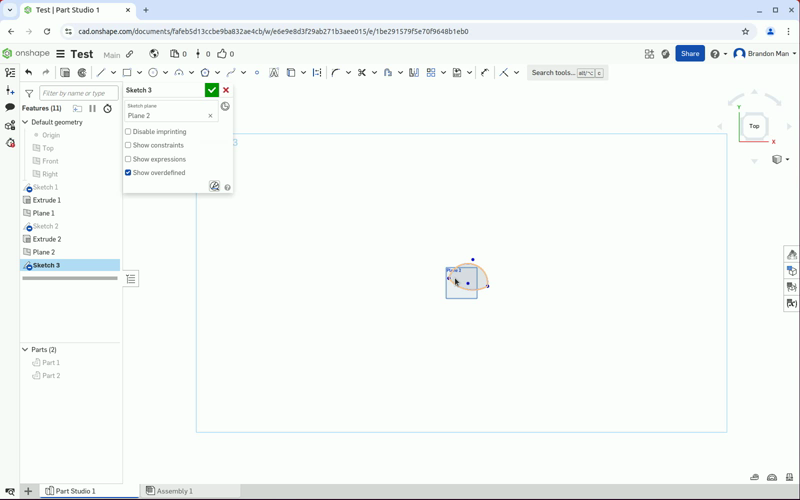
scroll(6)
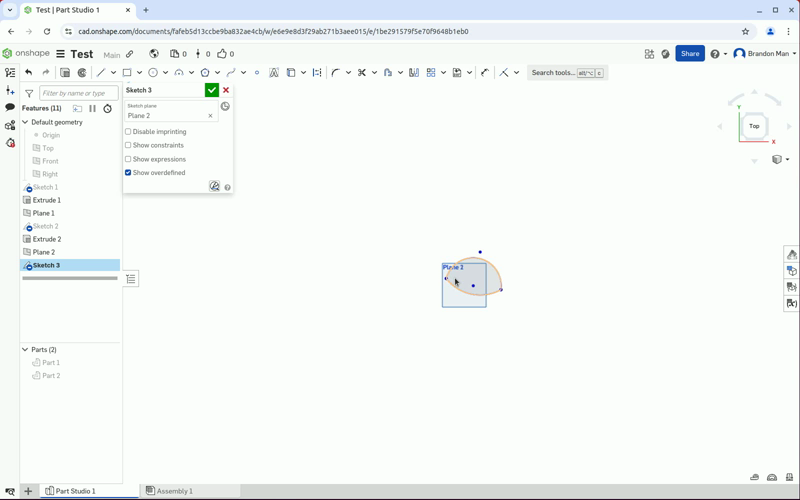
scroll(6)
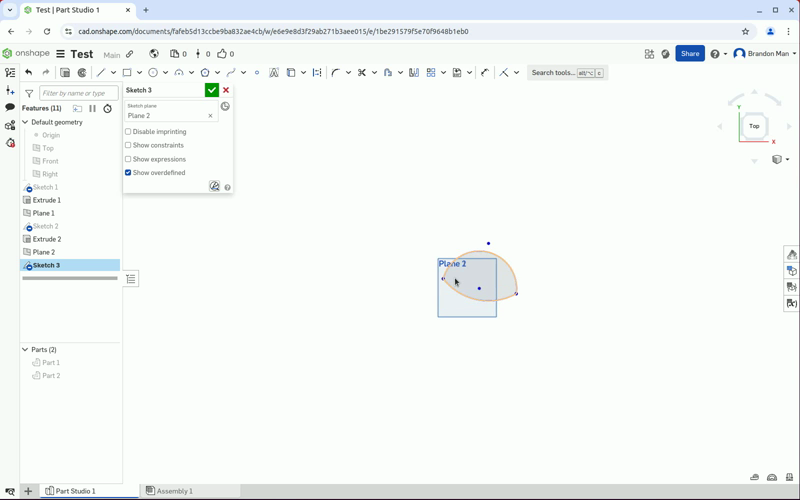
scroll(6)
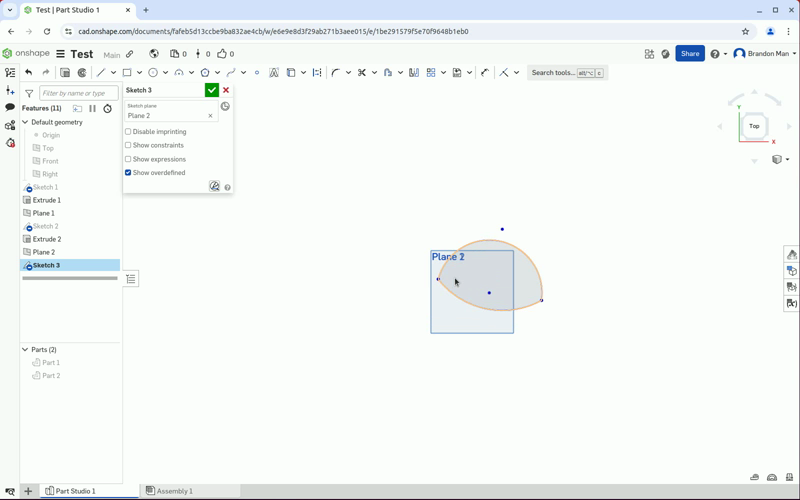
scroll(6)
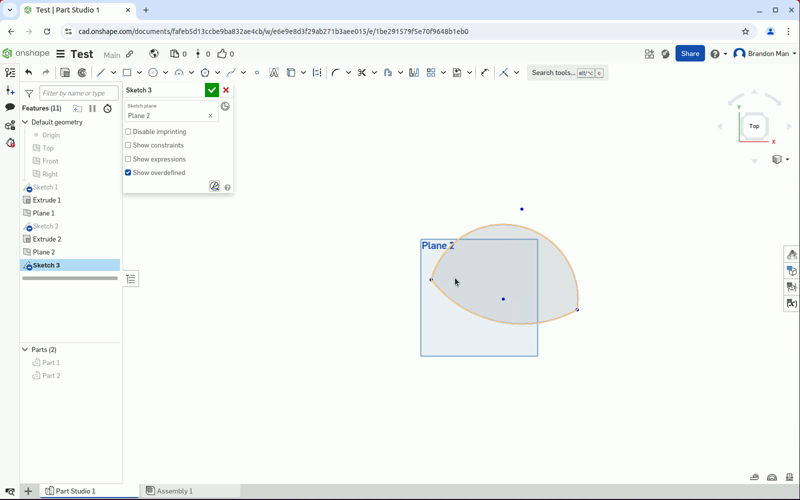
scroll(6)
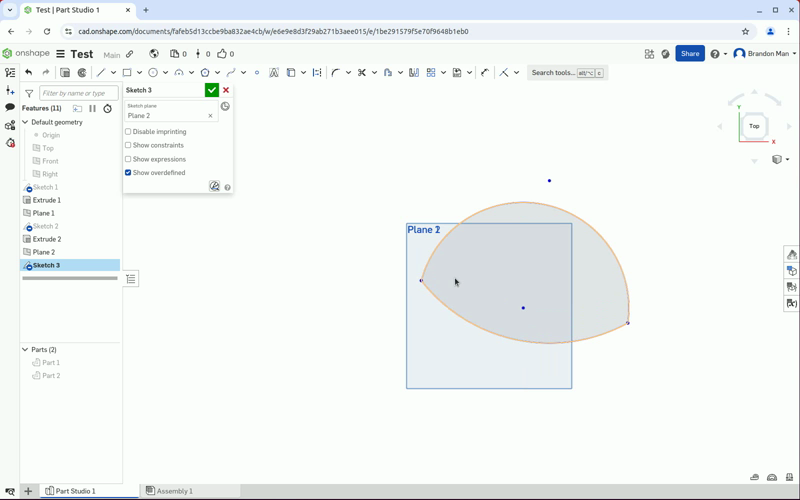
scroll(6)
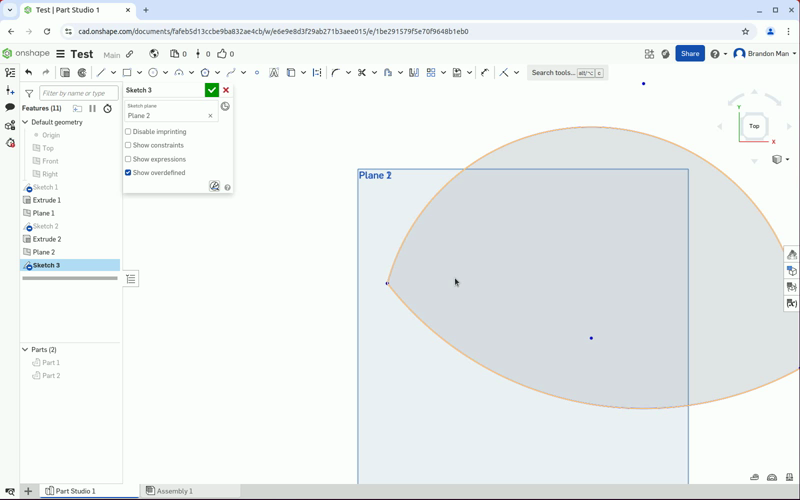
click(455, 277)
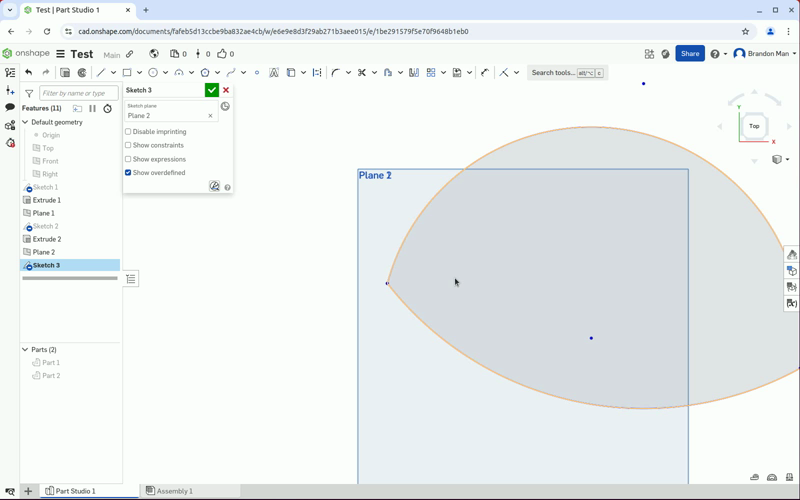
scroll(-6)
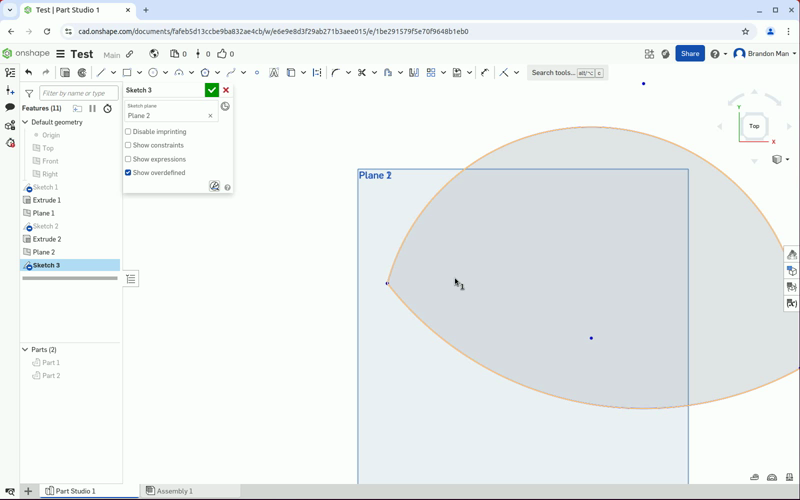
scroll(-6)
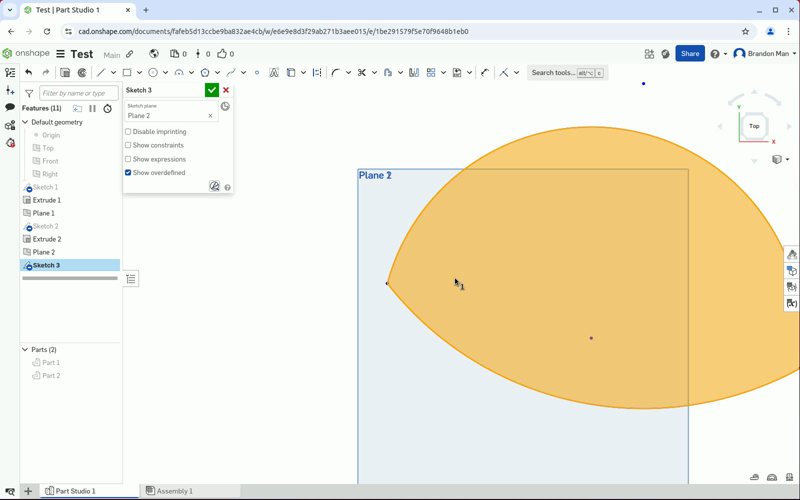
scroll(-6)
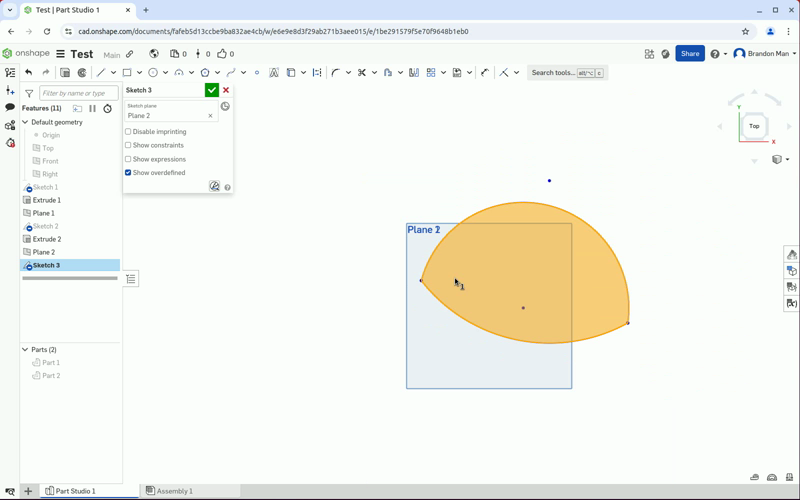
scroll(-6)
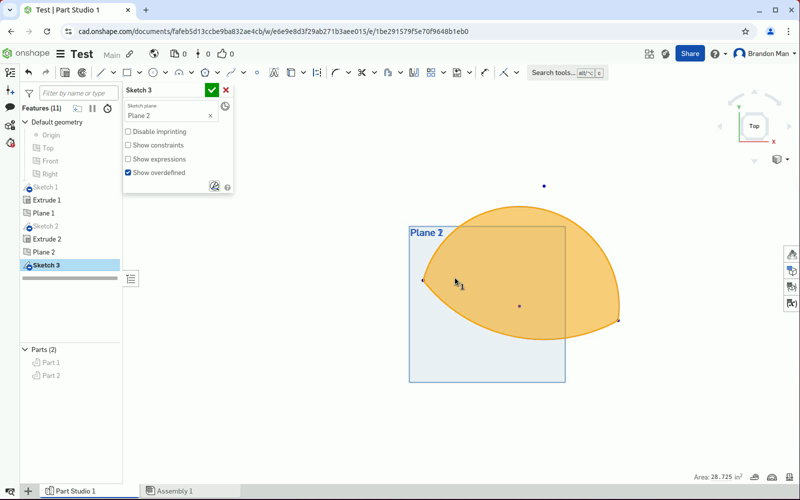
scroll(-6)
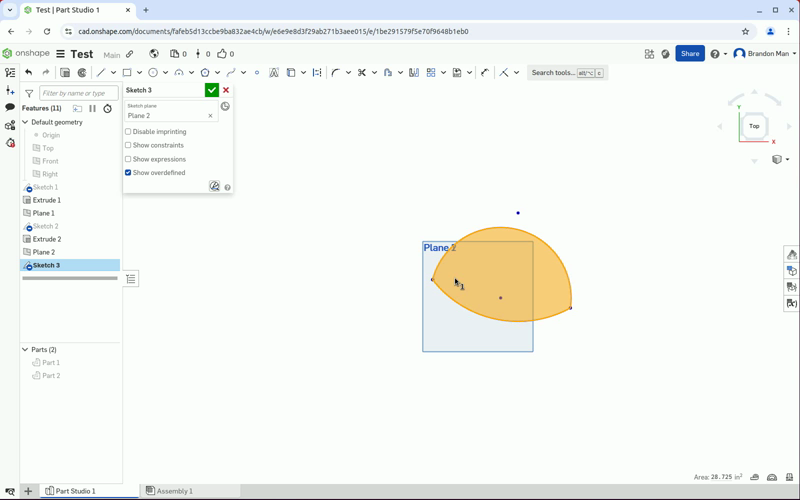
scroll(-6)
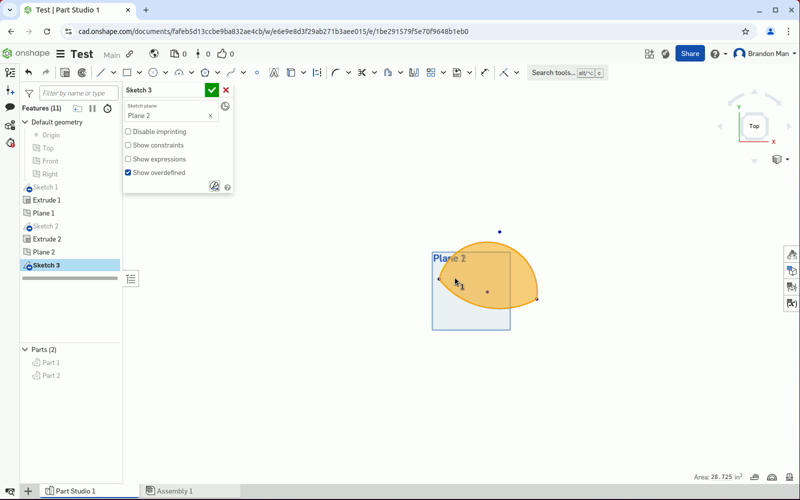
scroll(-6)
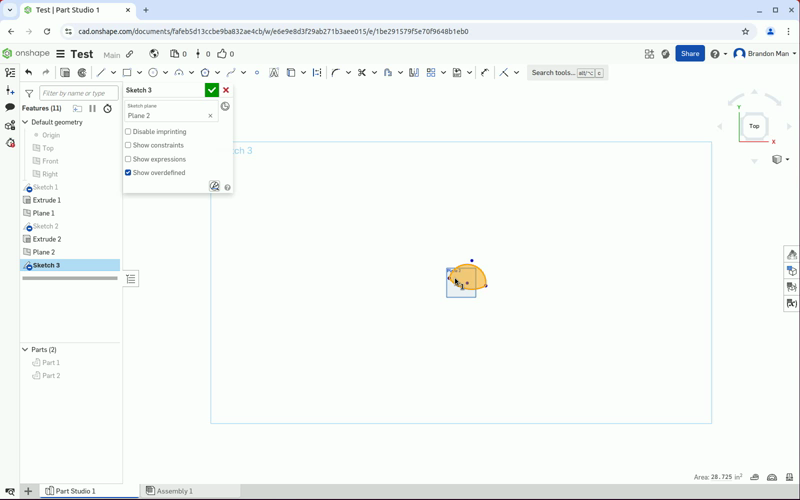
mouse_move(73, 352)
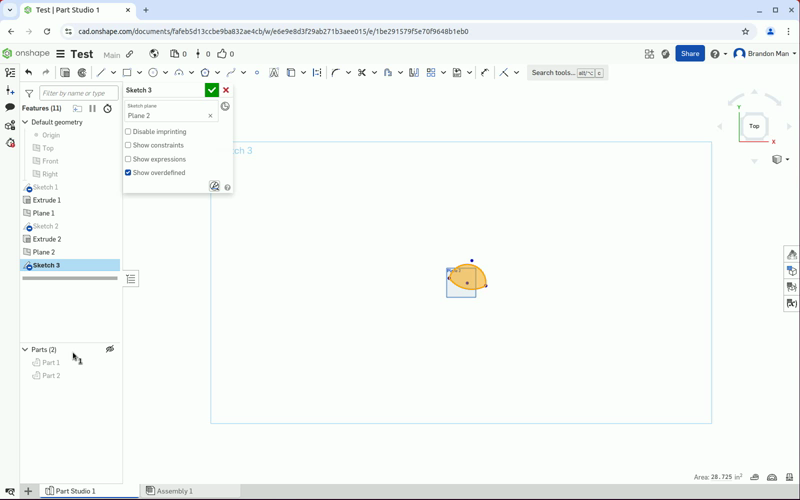
key(shift+y)
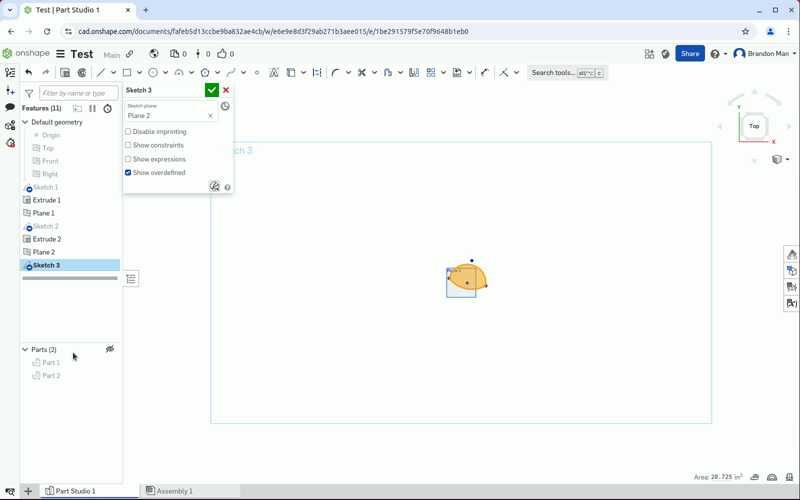
key(shift+e)
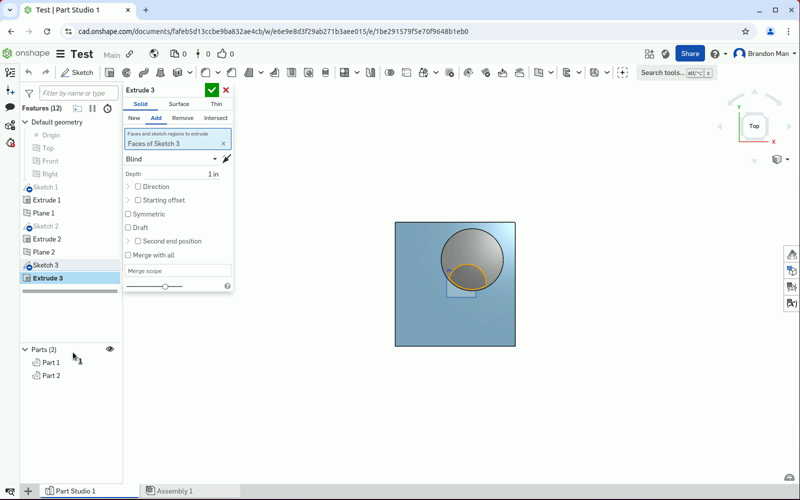
mouse_move(143, 106)
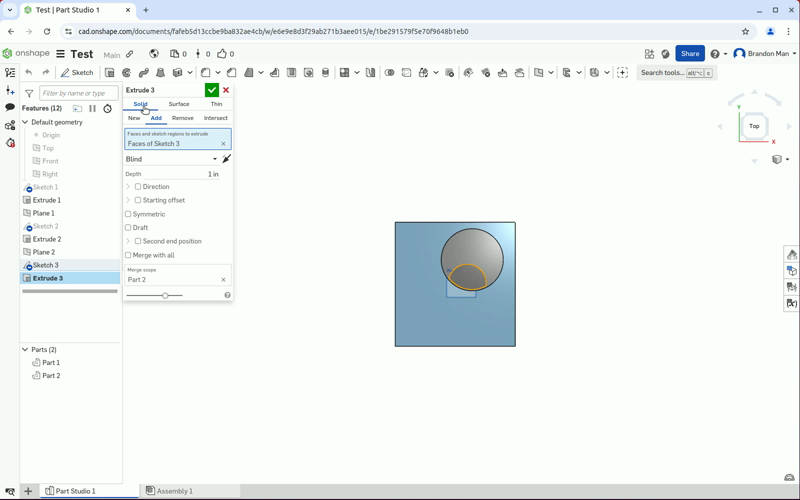
click(143, 106)
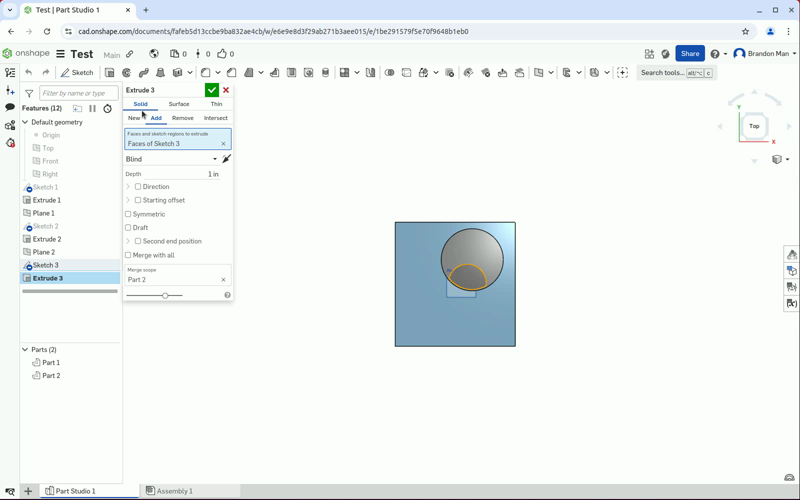
mouse_move(137, 120)
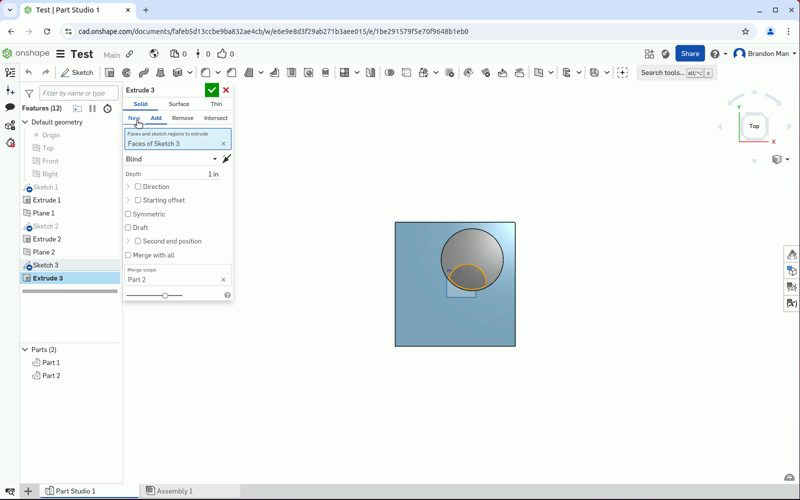
click(137, 120)
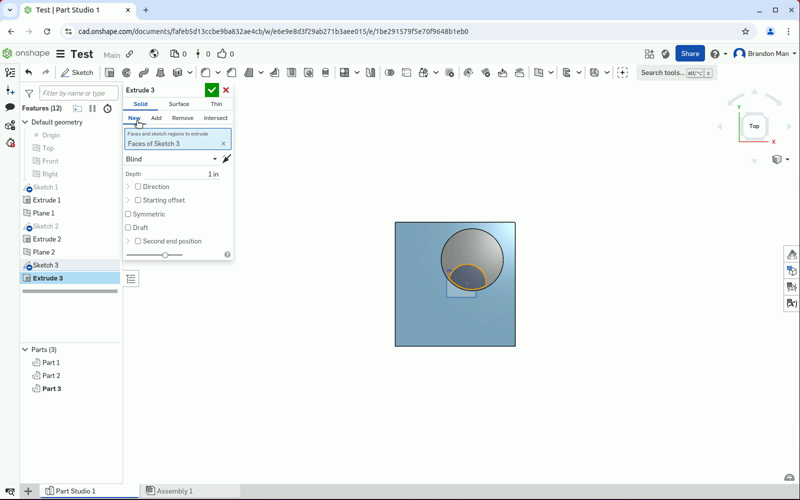
key(tab, 4)
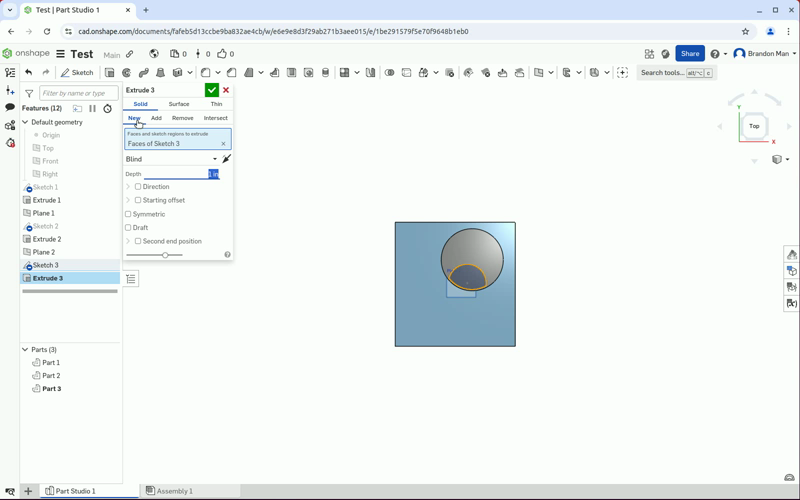
text(5.777)
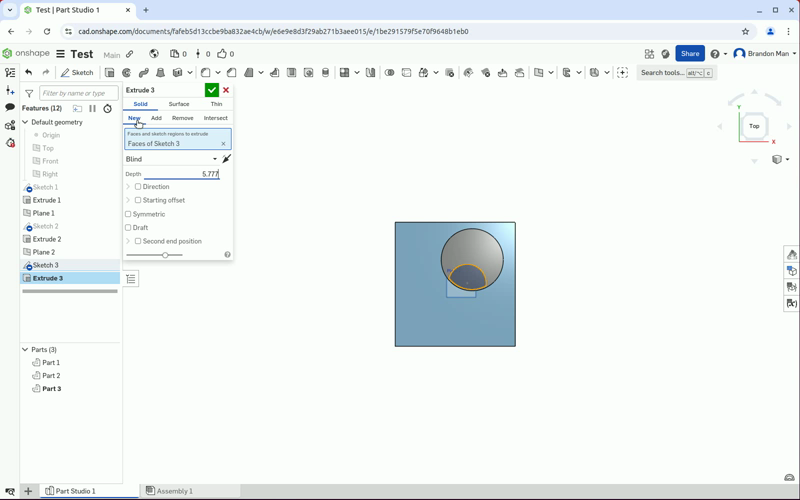
key(enter)
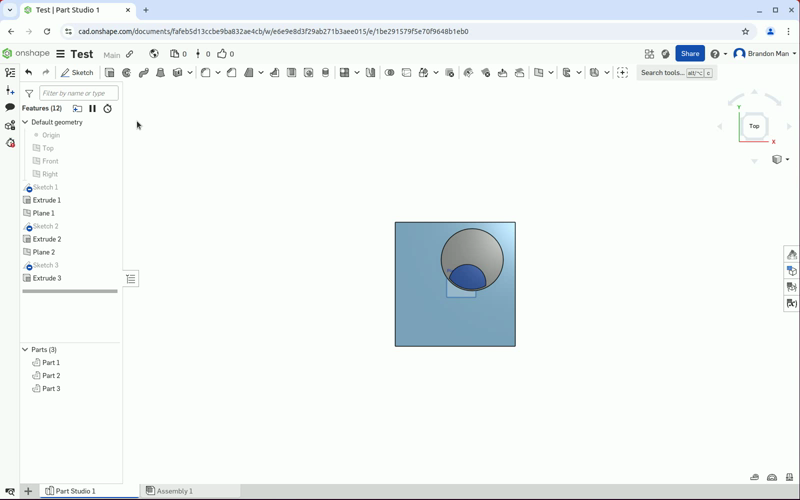
key(shift+h)
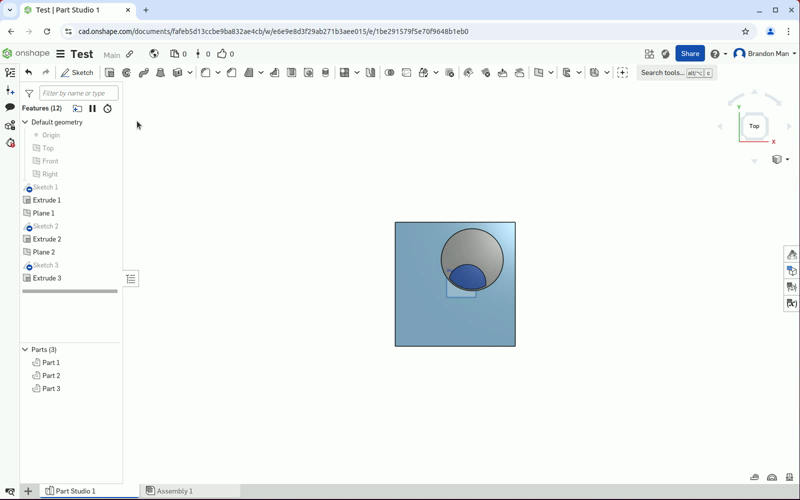
key(shift+h)
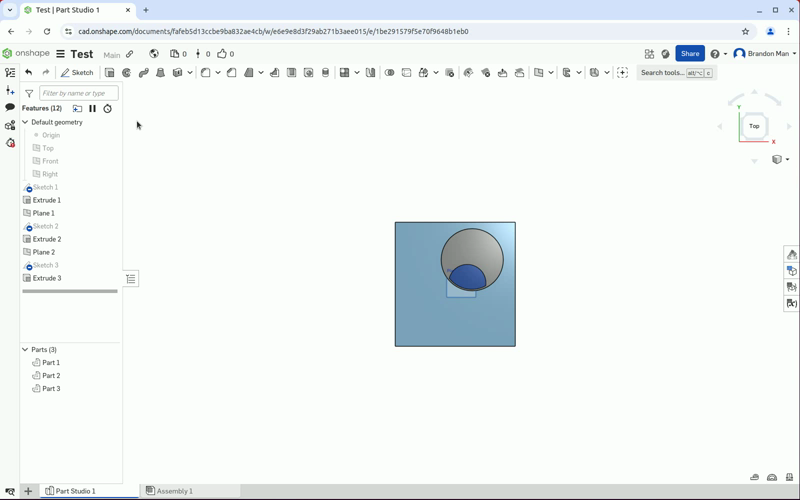
mouse_move(73, 189)
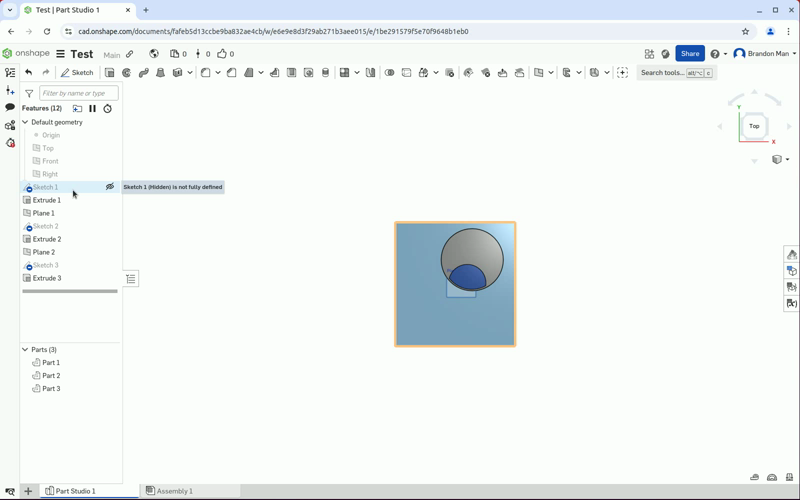
click(73, 189)
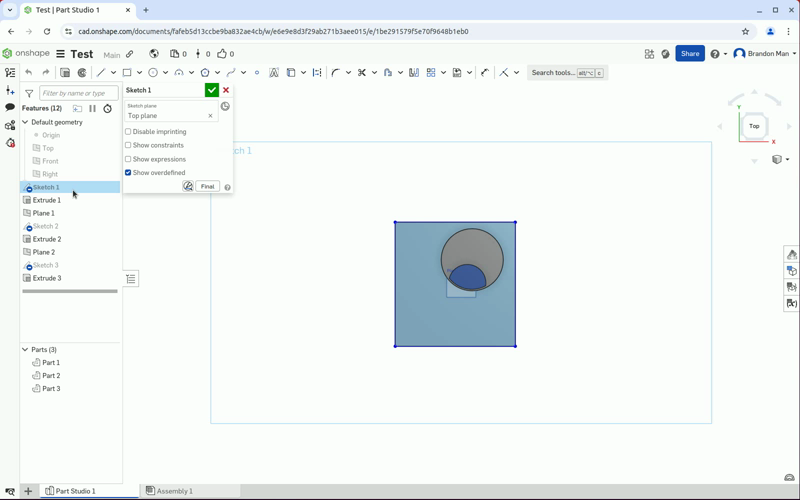
mouse_move(229, 92)
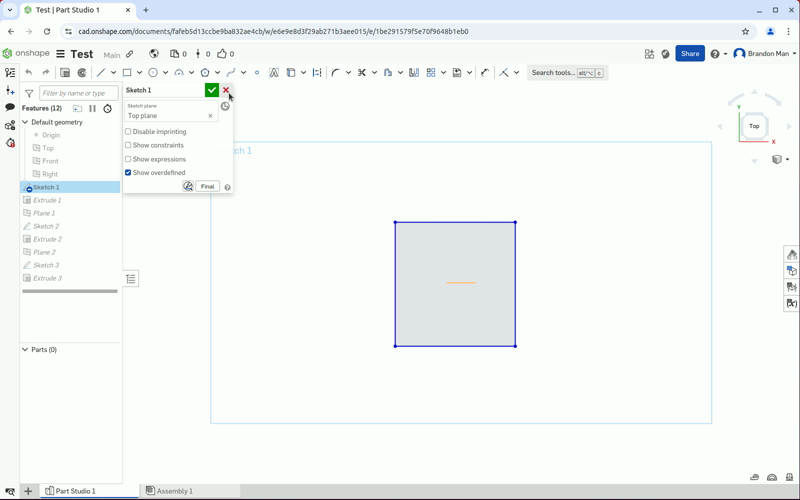
click(229, 92)
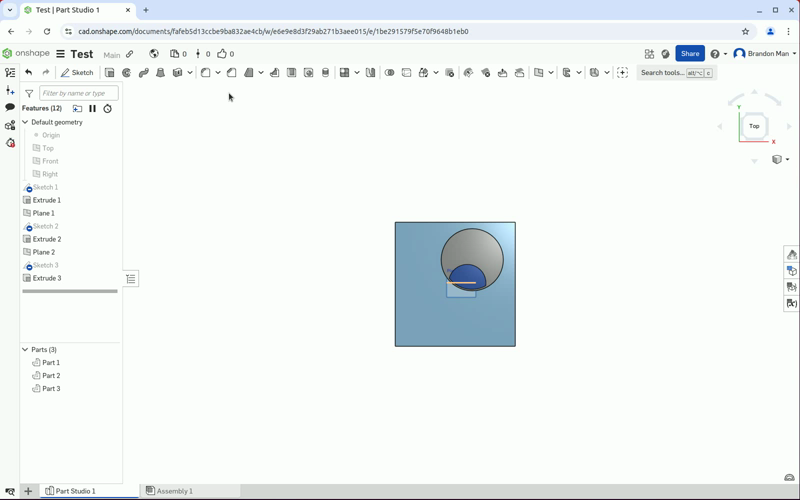
mouse_move(541, 75)
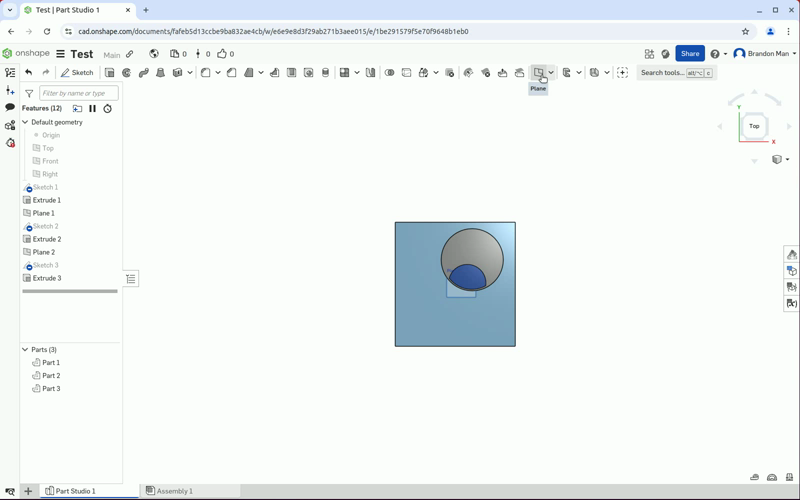
click(541, 75)
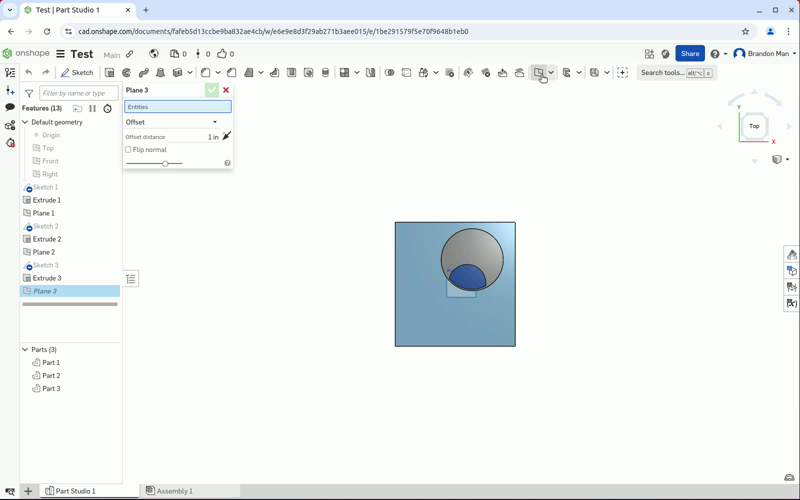
mouse_move(73, 150)
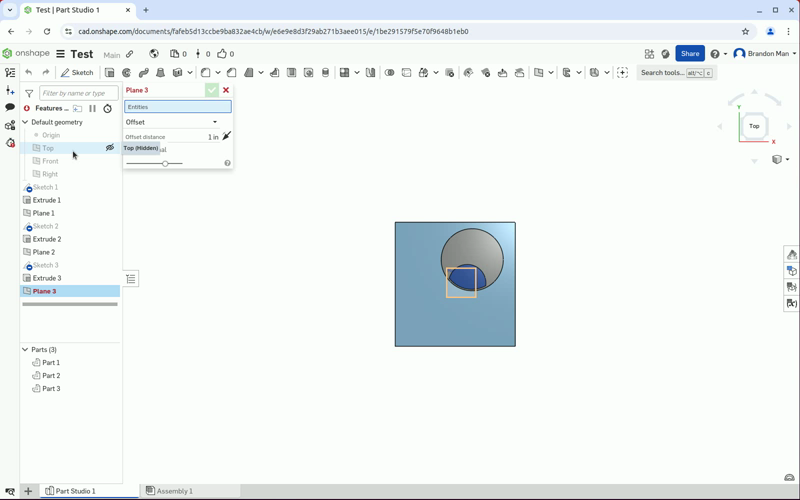
click(73, 150)
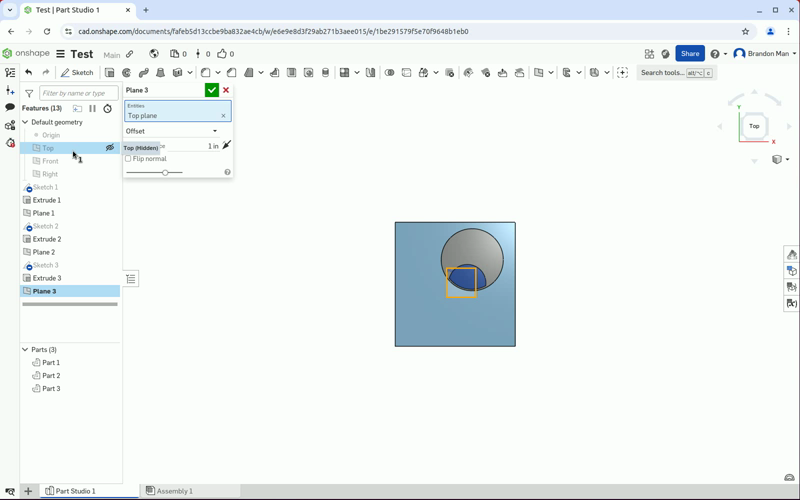
key(tab, 2)
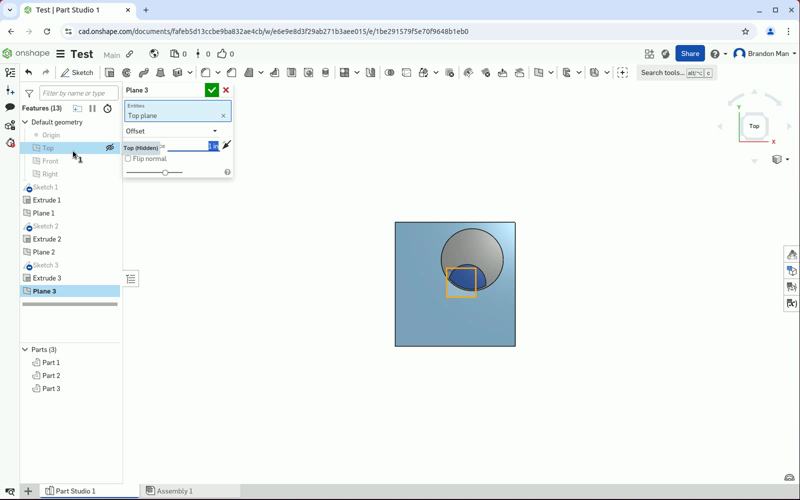
text(17.316)
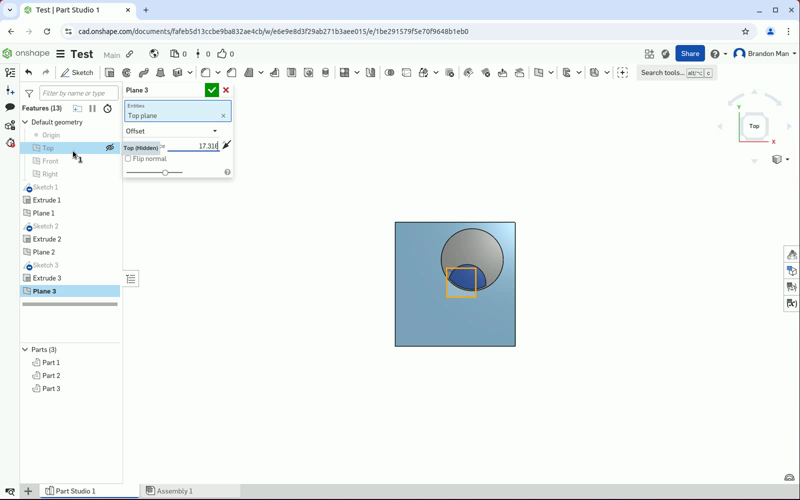
key(enter, 2)
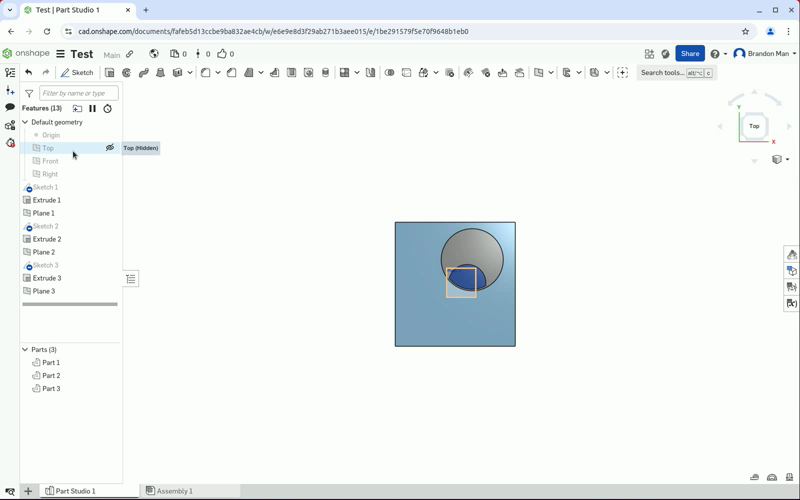
key(shift+s)
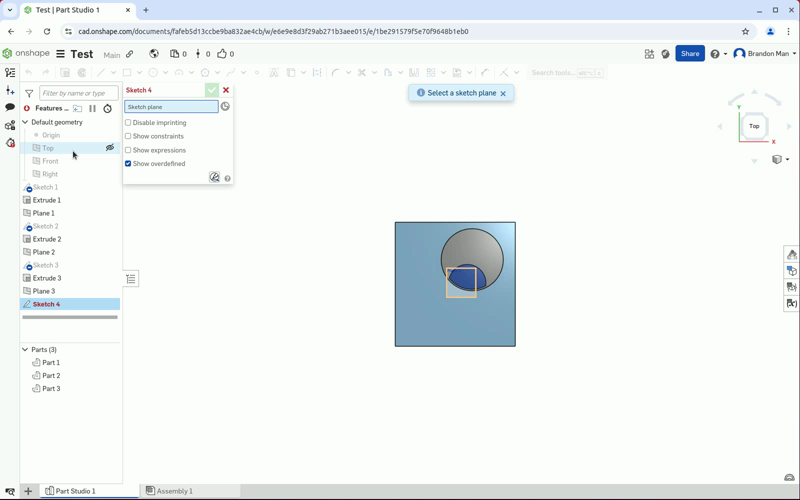
mouse_move(73, 293)
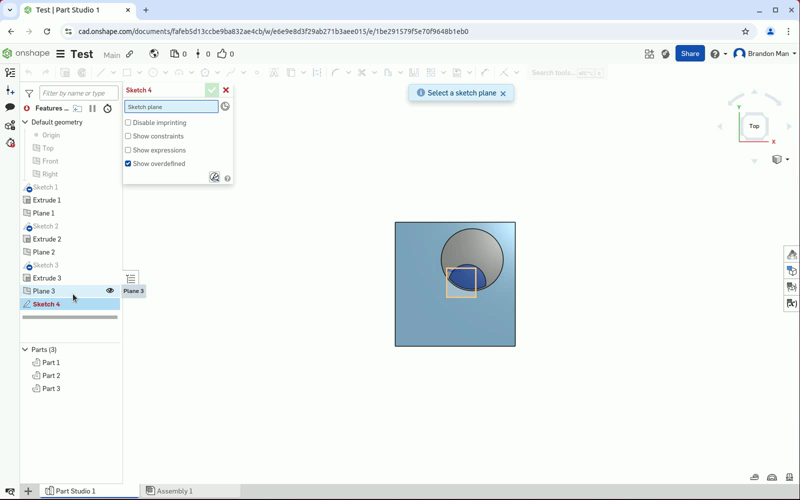
click(73, 293)
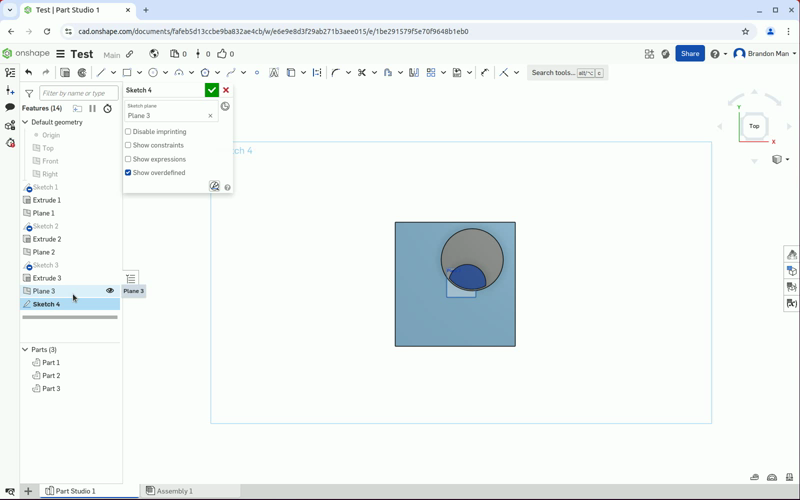
mouse_move(73, 352)
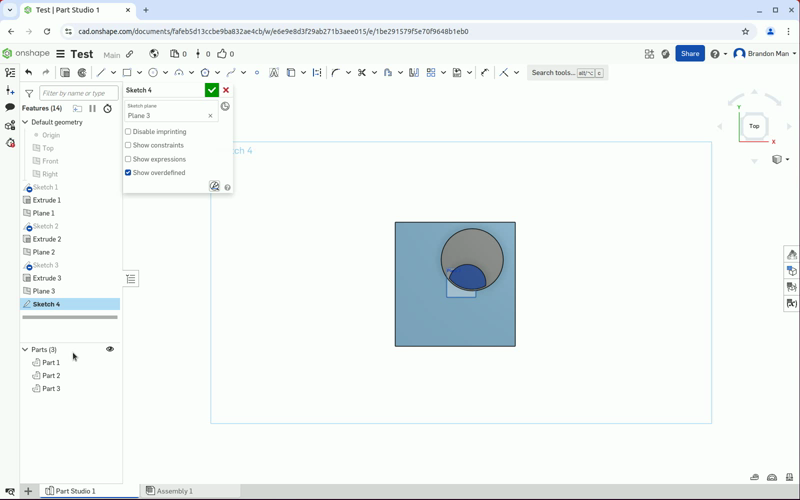
key(y)
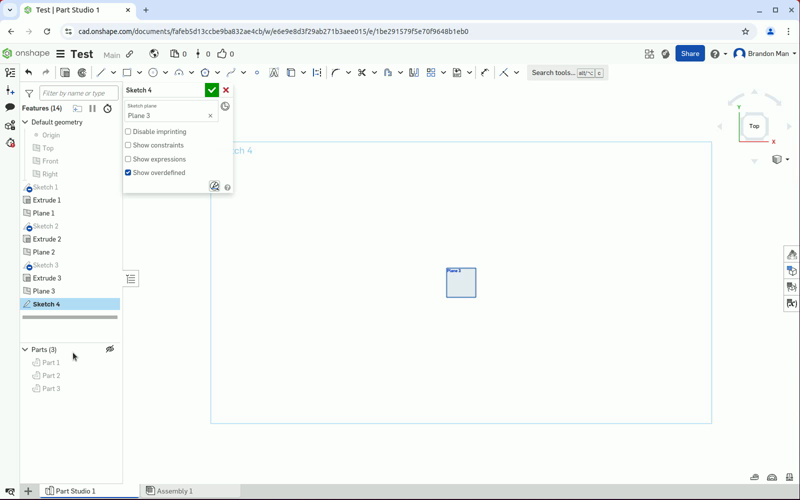
key(a)
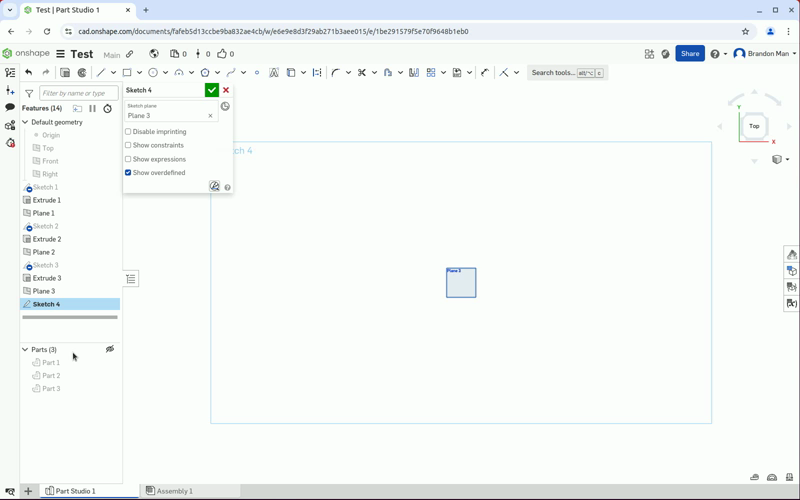
key_down(shift)
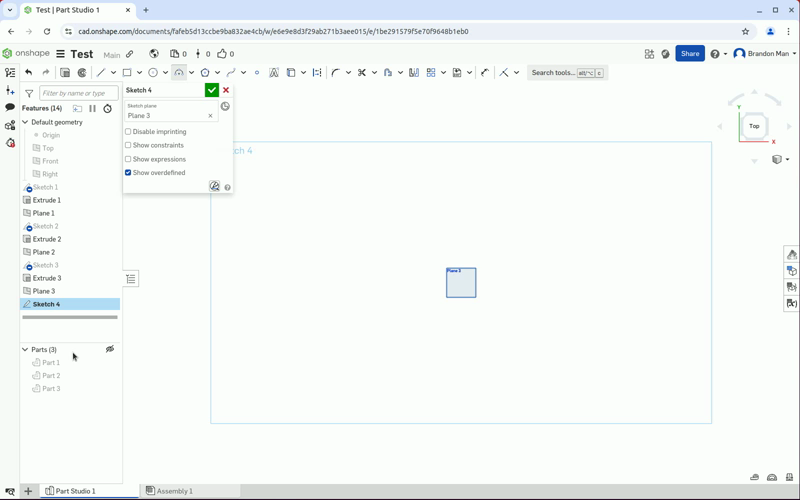
mouse_move(454, 268)
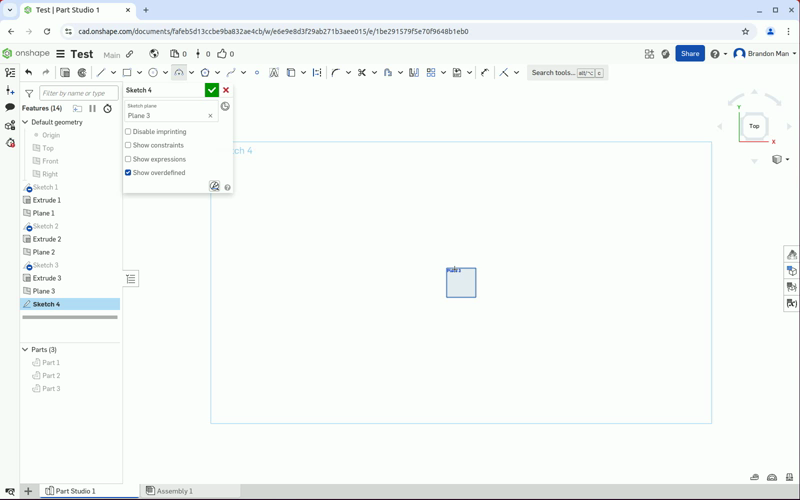
click(454, 268)
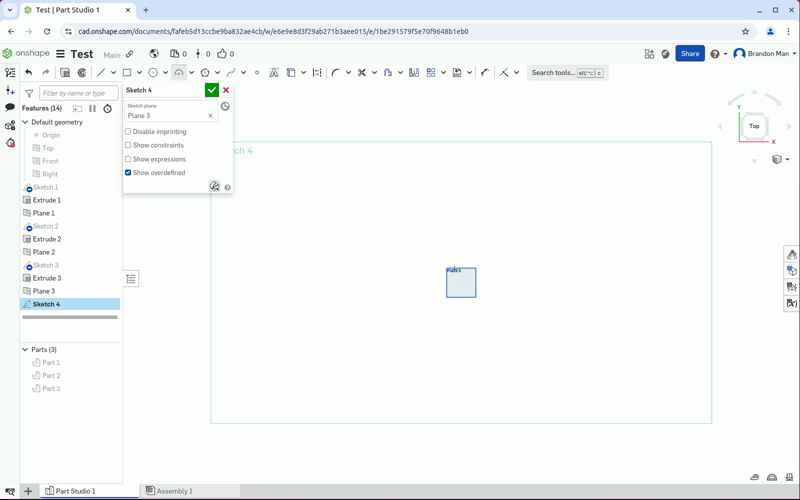
key_up(shift)
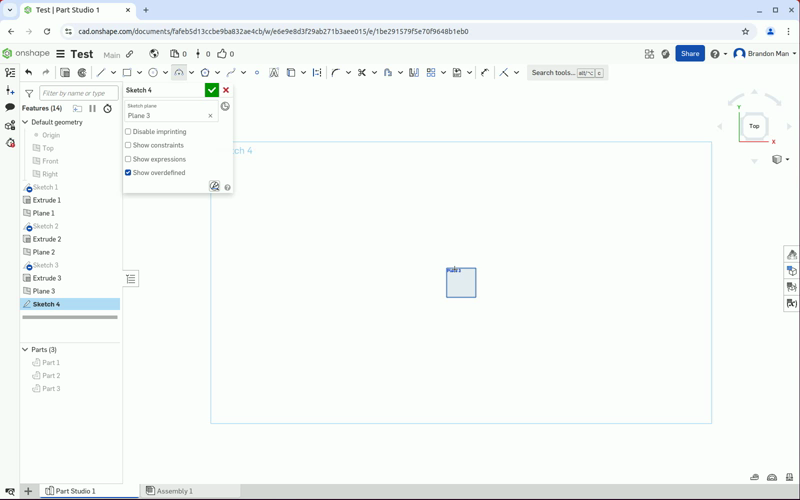
key_down(shift)
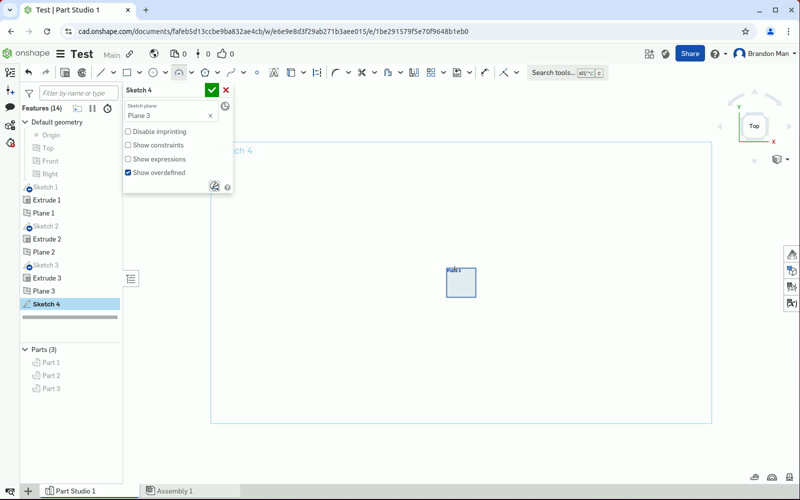
mouse_move(483, 273)
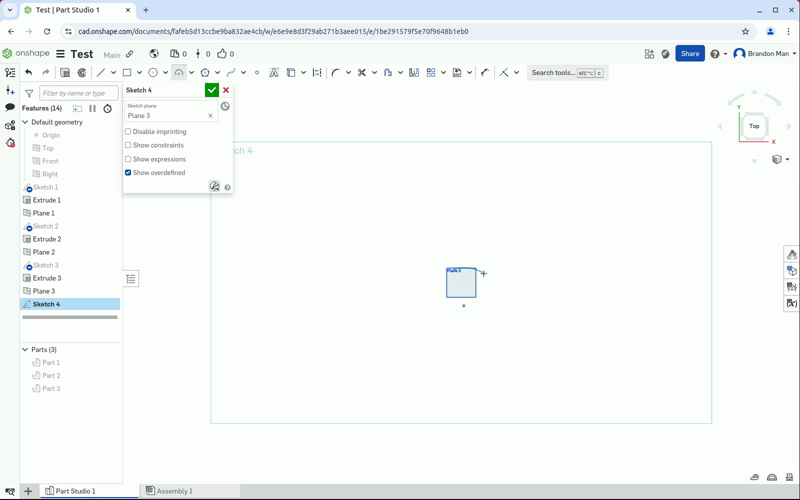
click(483, 273)
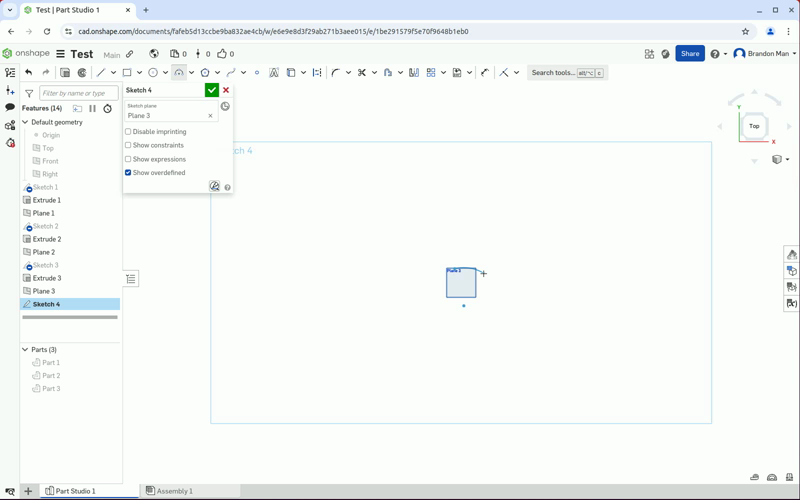
mouse_move(470, 264)
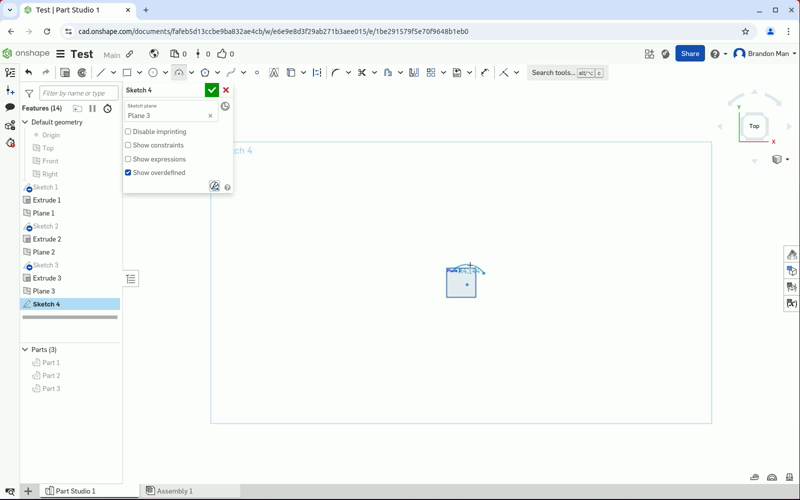
click(470, 264)
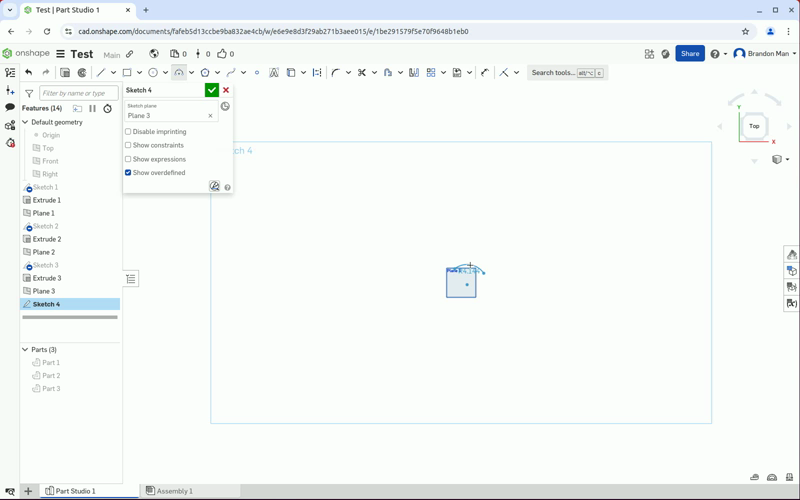
key_up(shift)
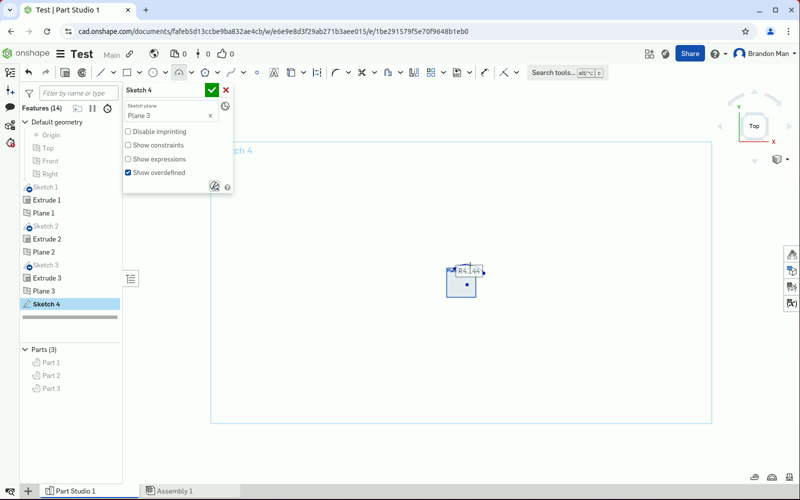
mouse_move(483, 273)
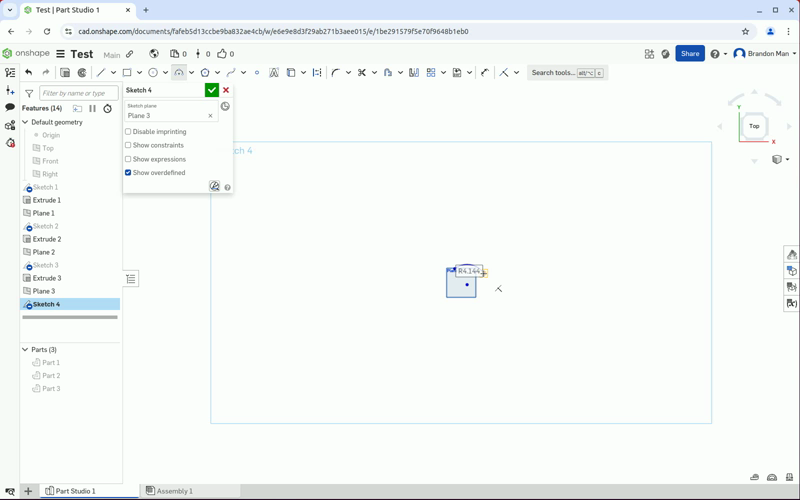
click(483, 273)
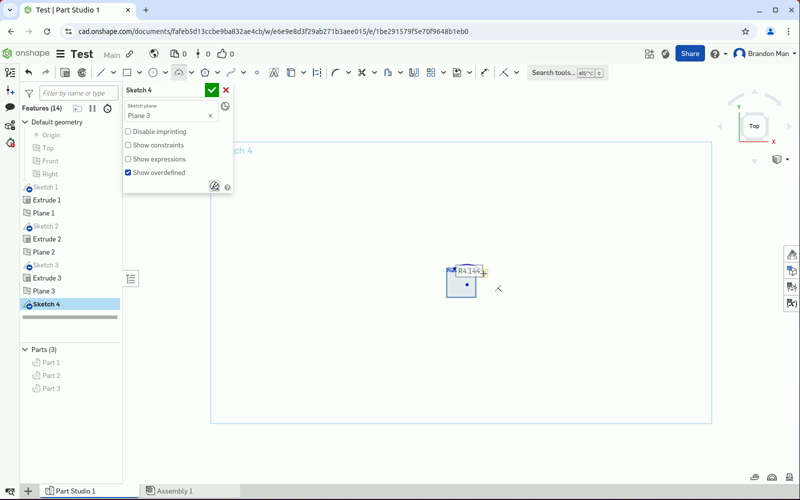
mouse_move(454, 268)
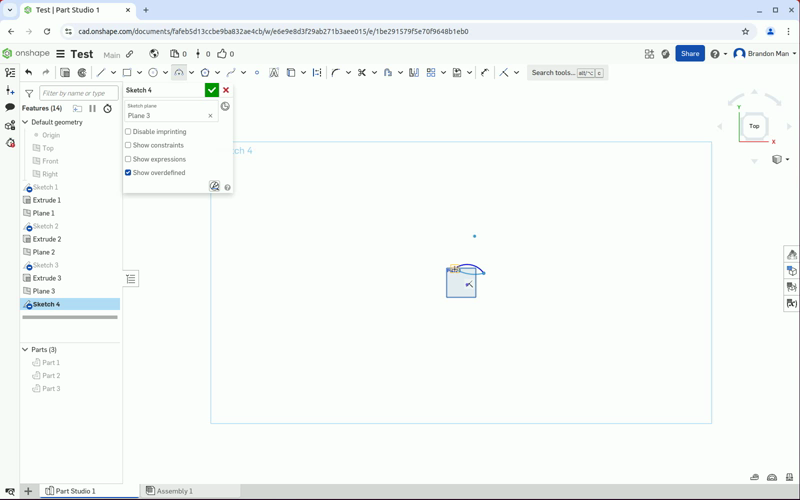
click(454, 268)
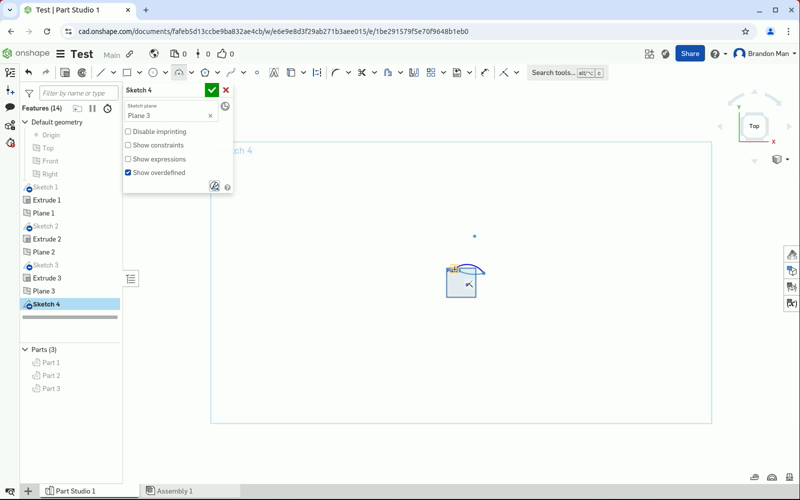
key_down(shift)
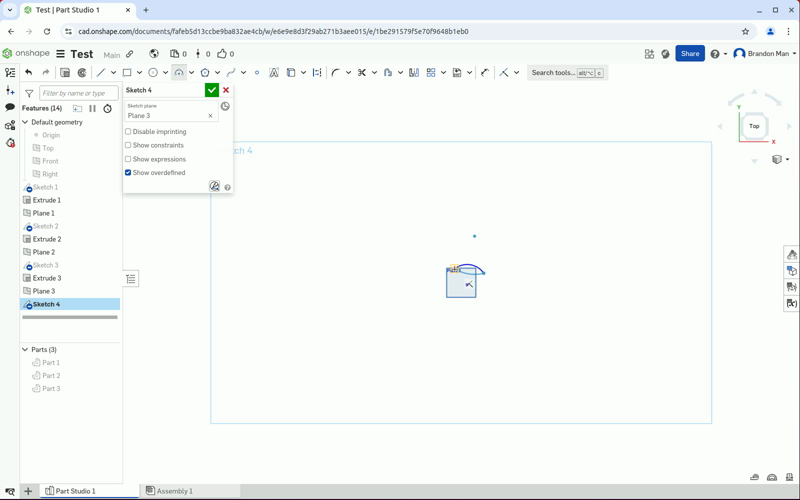
mouse_move(472, 252)
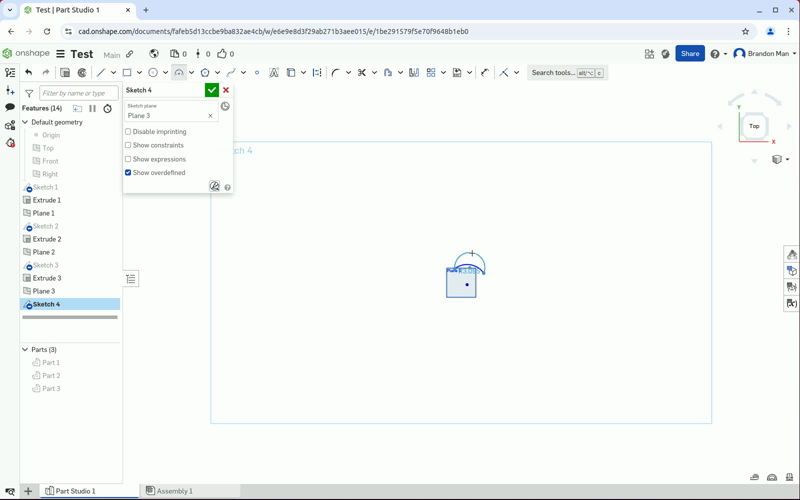
click(472, 252)
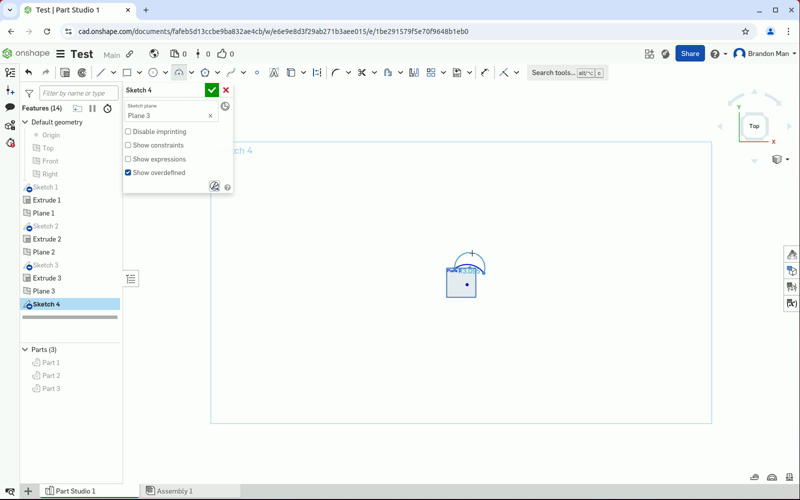
key_up(shift)
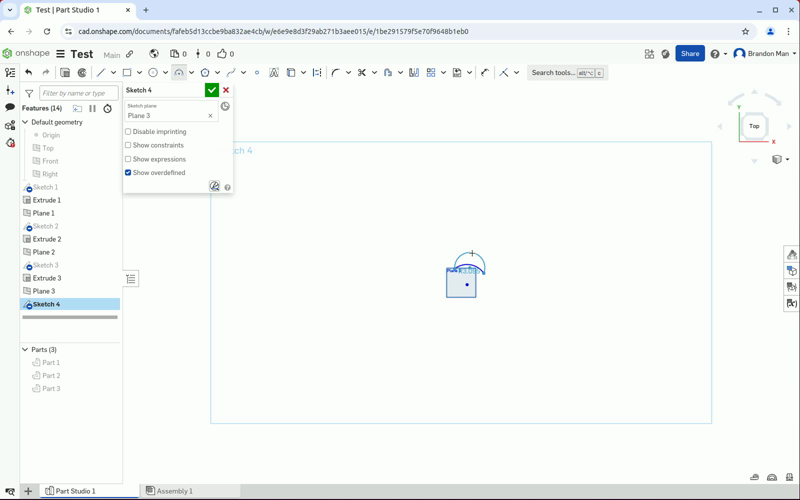
key(esc)
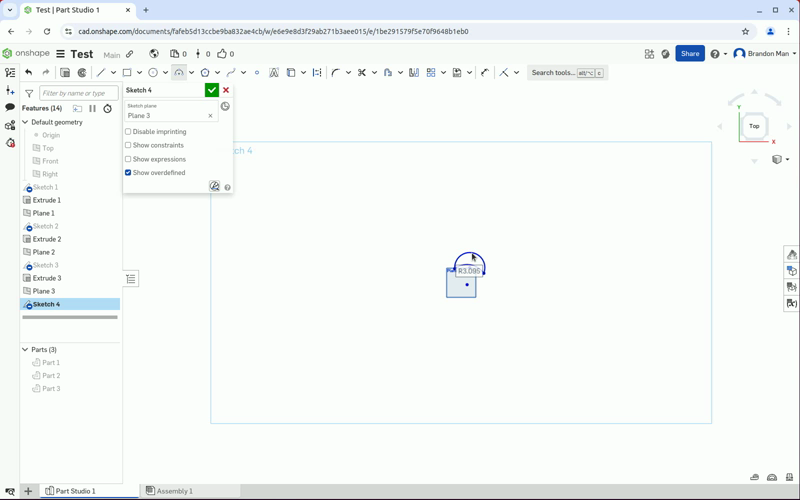
mouse_move(481, 265)
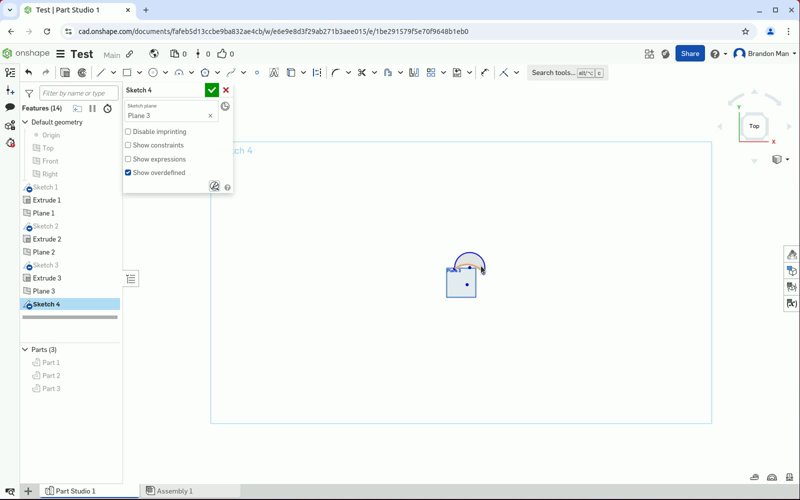
scroll(6)
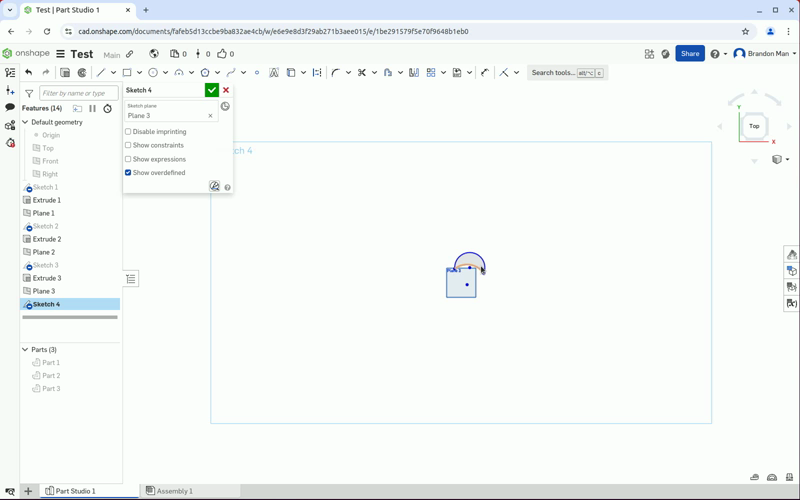
scroll(6)
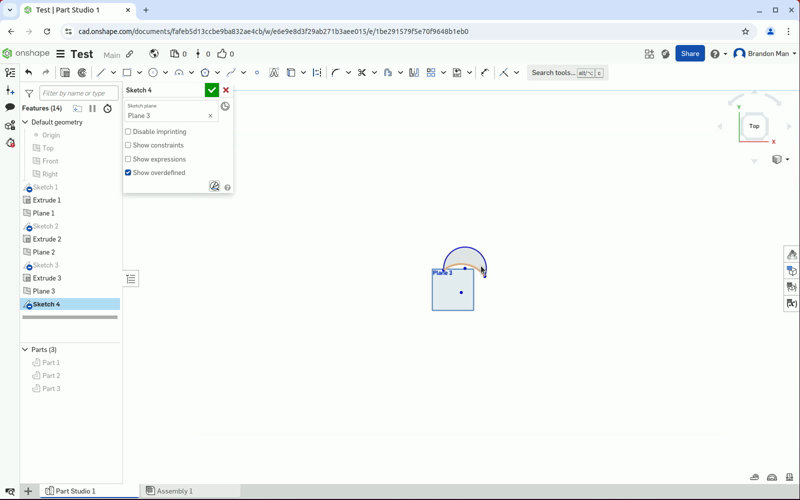
scroll(6)
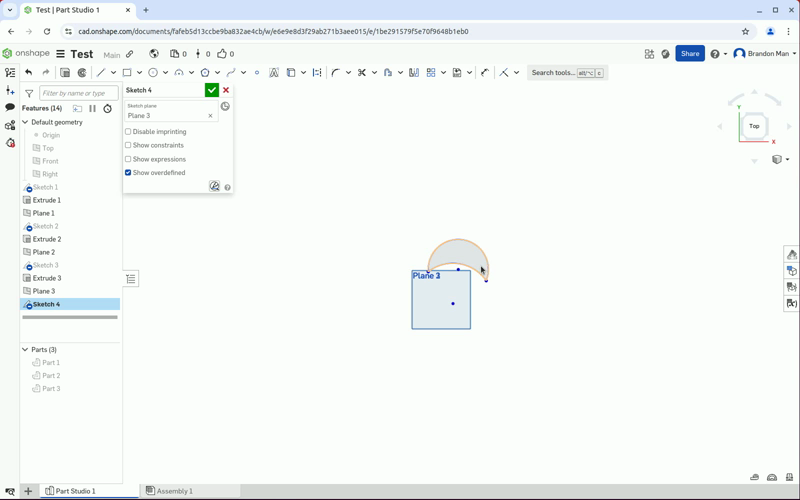
scroll(6)
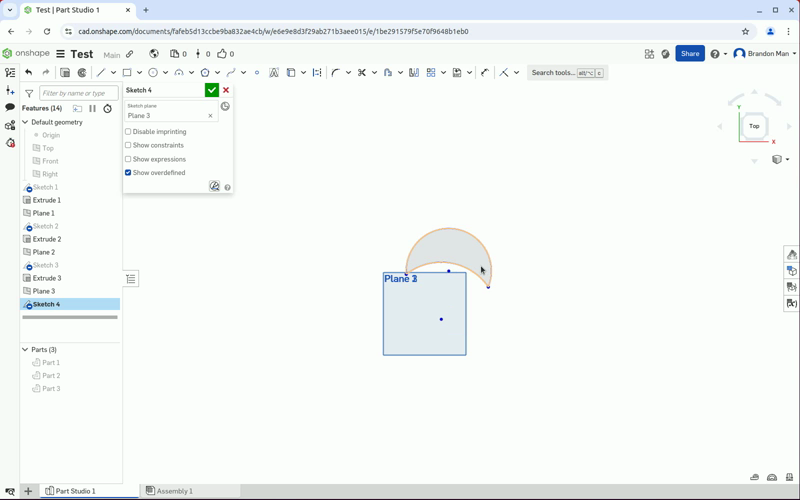
scroll(6)
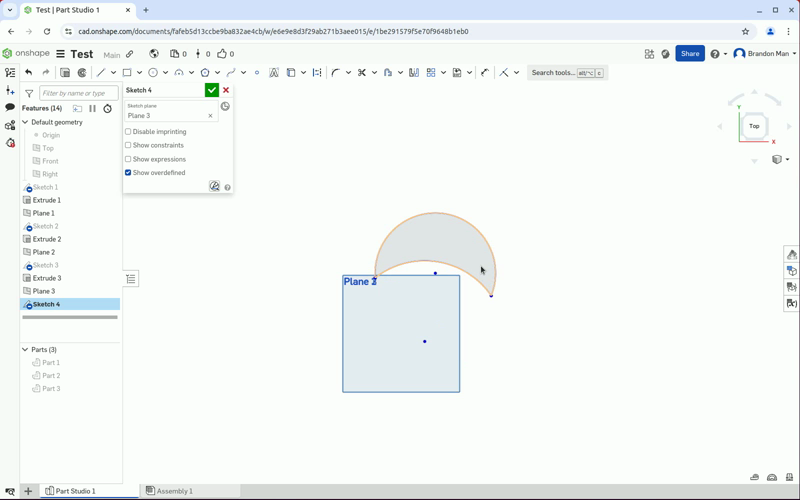
scroll(6)
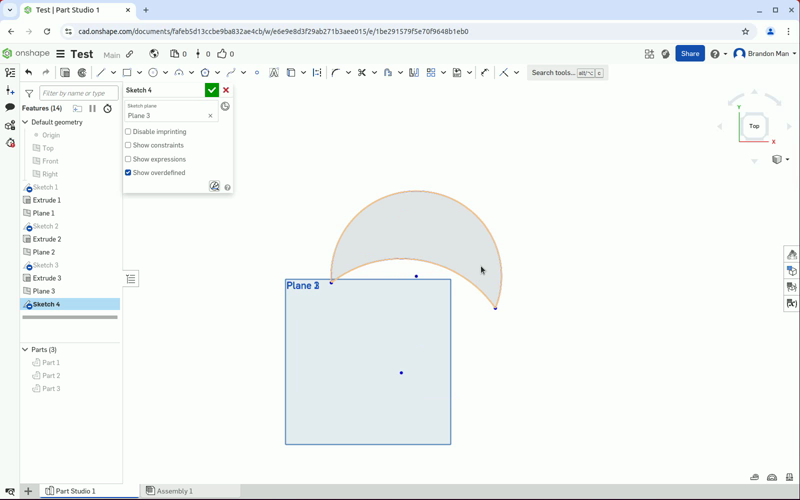
scroll(6)
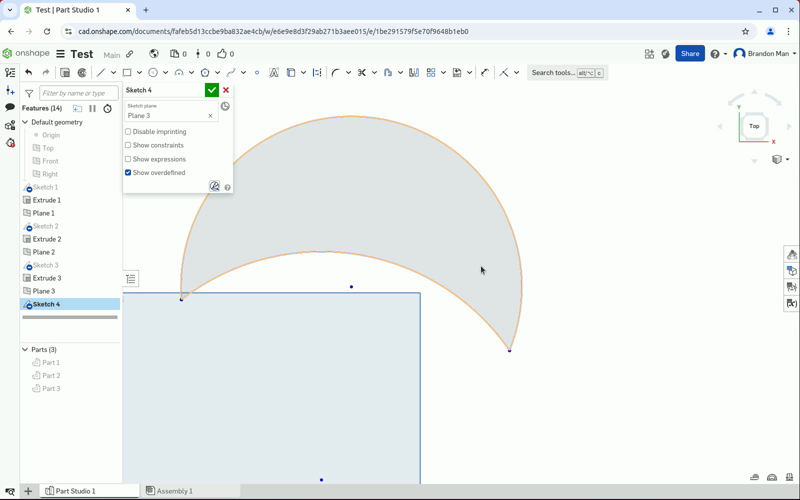
click(481, 265)
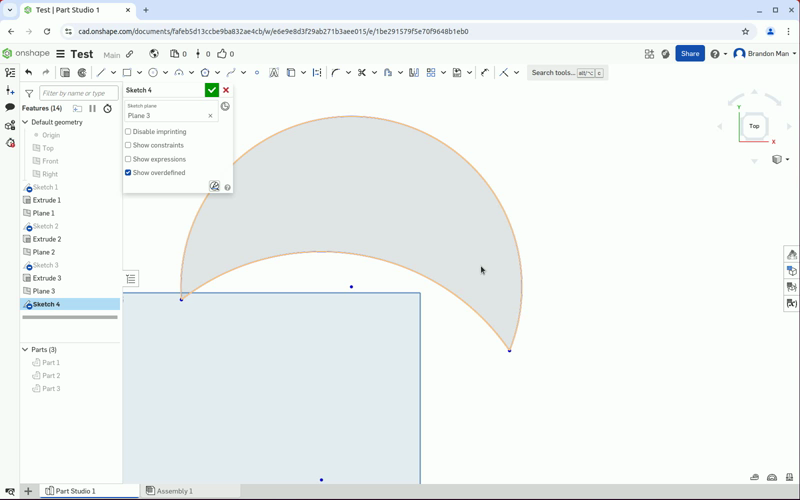
scroll(-6)
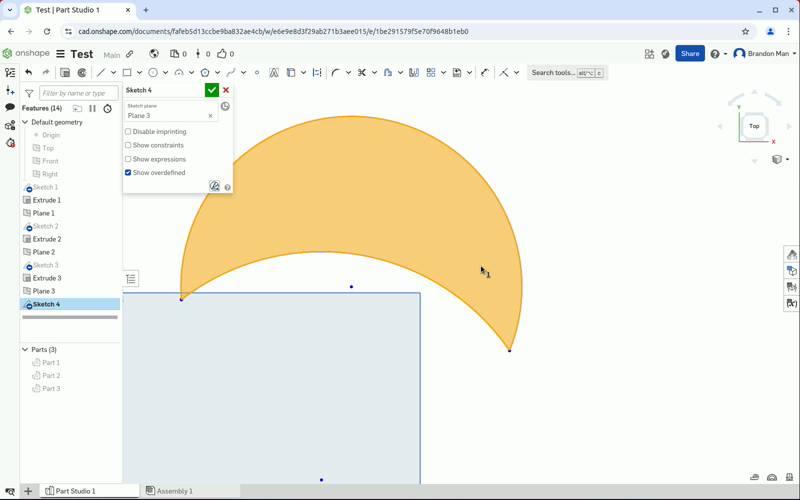
scroll(-6)
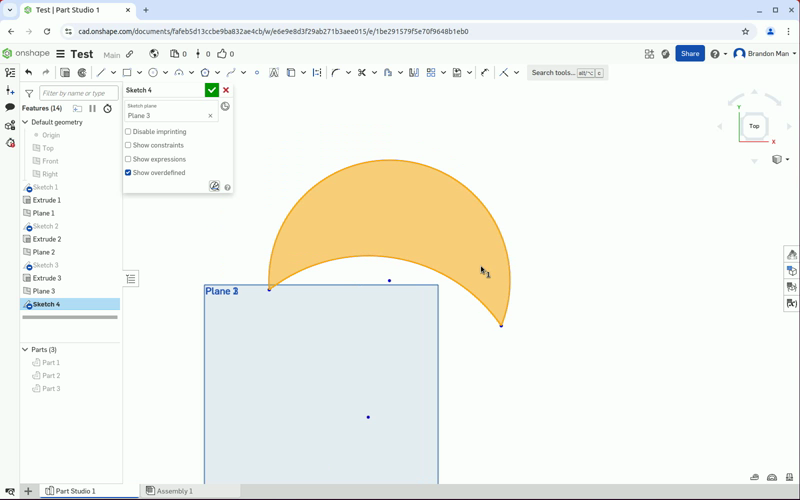
scroll(-6)
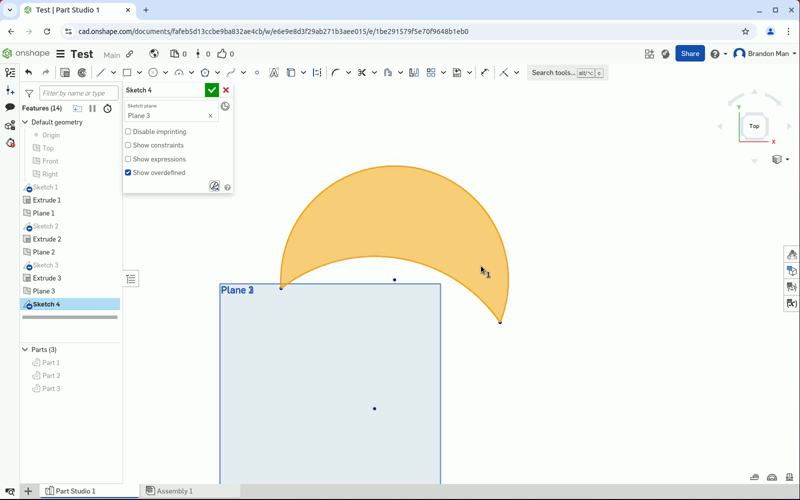
scroll(-6)
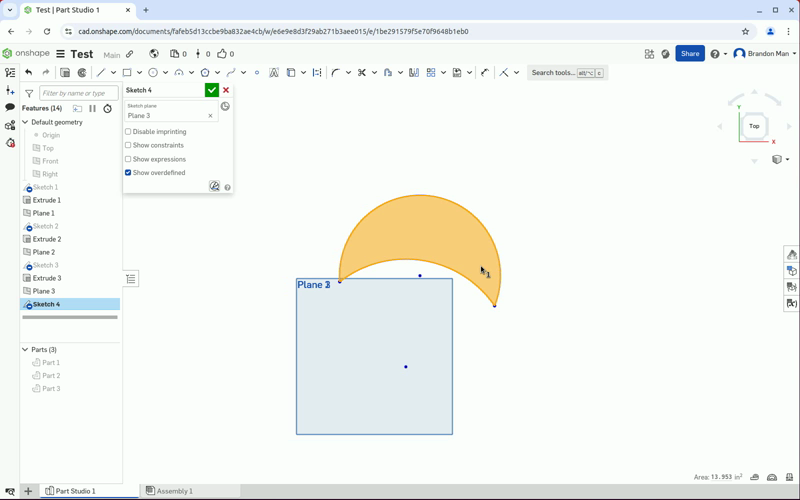
scroll(-6)
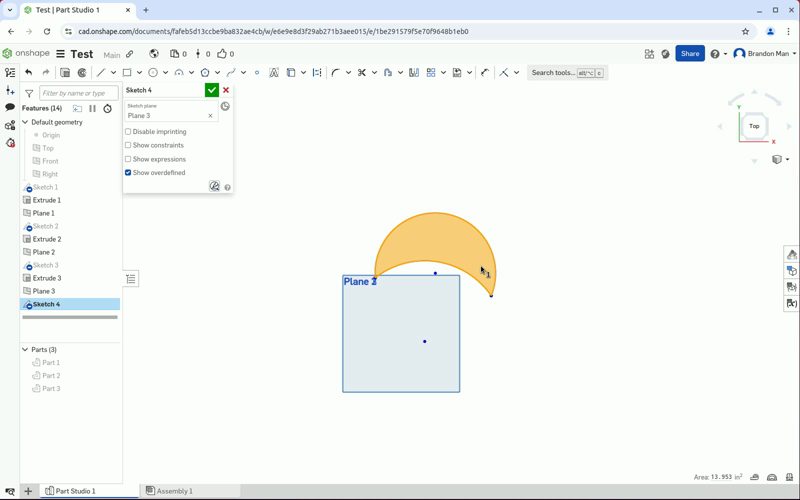
scroll(-6)
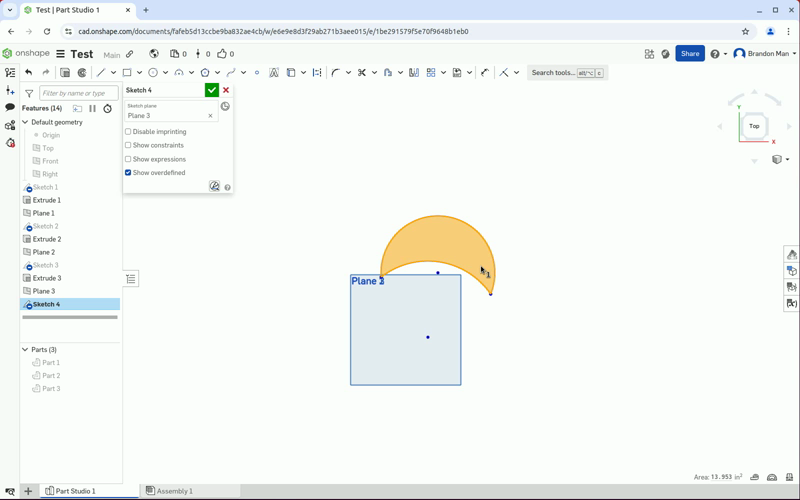
scroll(-6)
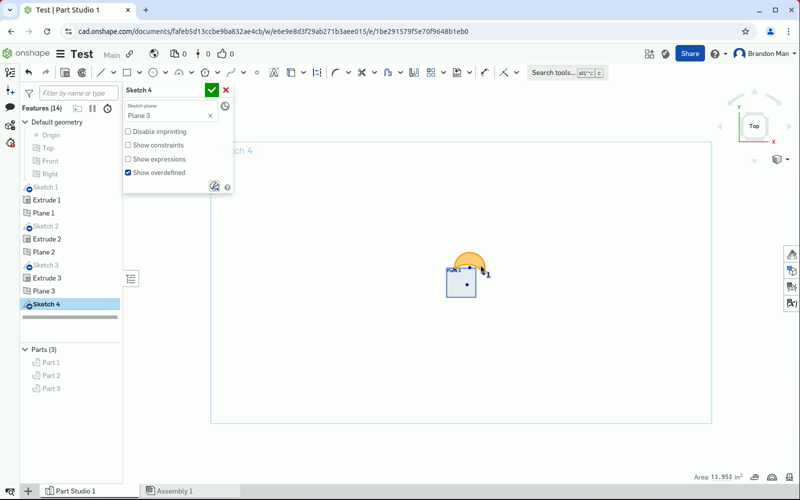
mouse_move(73, 352)
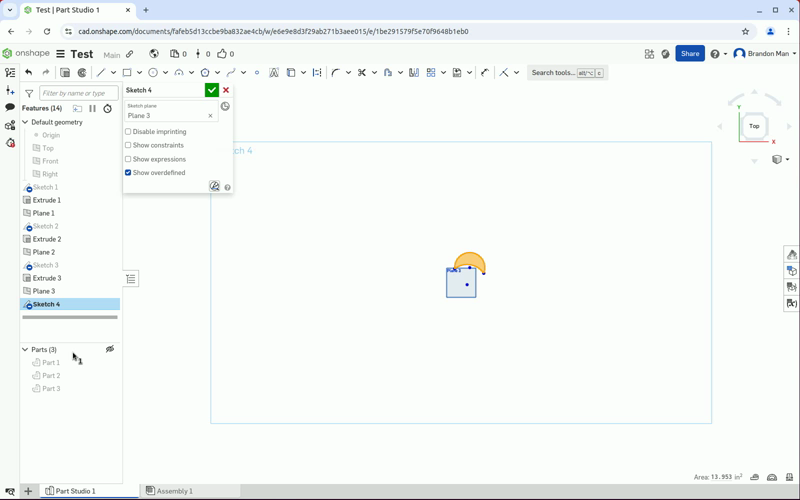
key(shift+y)
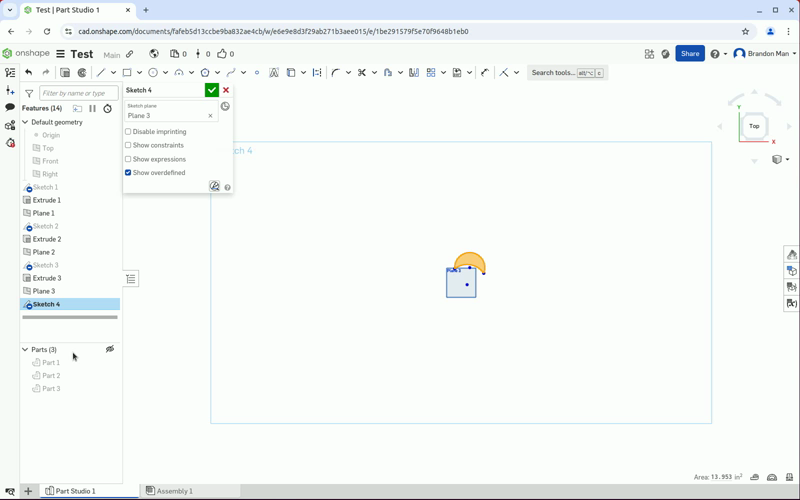
key(shift+e)
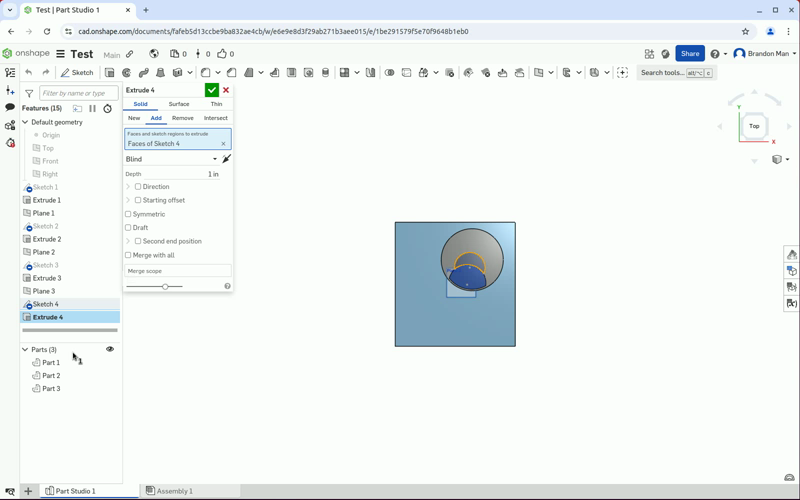
mouse_move(143, 106)
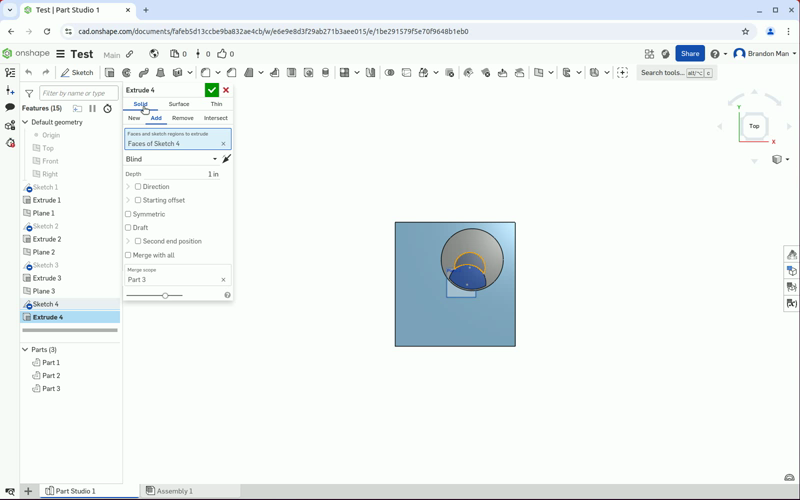
click(143, 106)
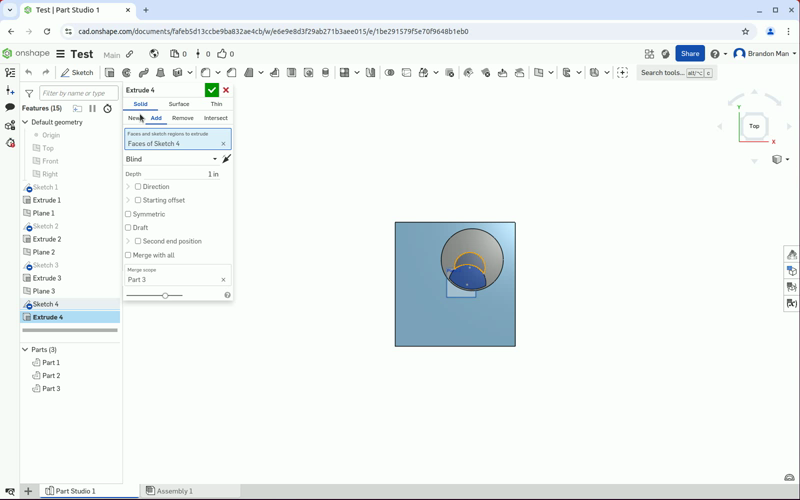
mouse_move(137, 120)
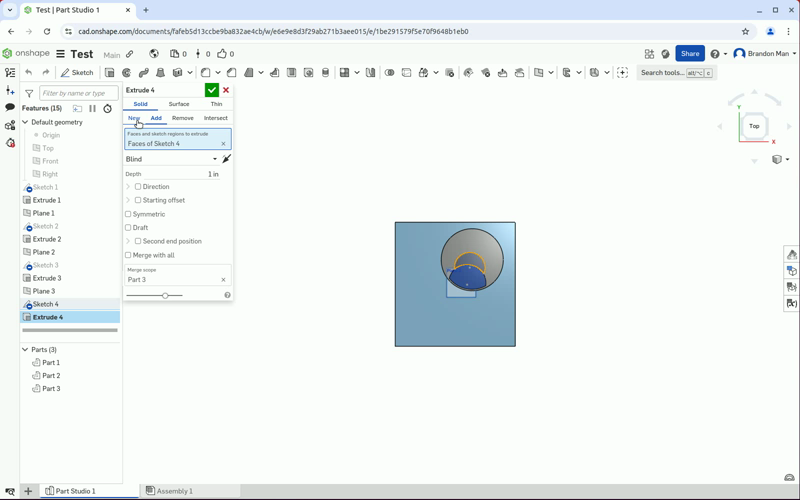
click(137, 120)
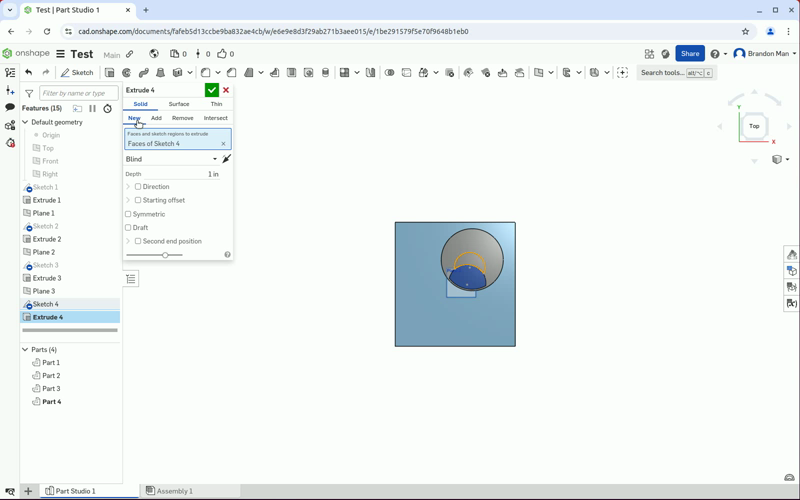
key(tab, 4)
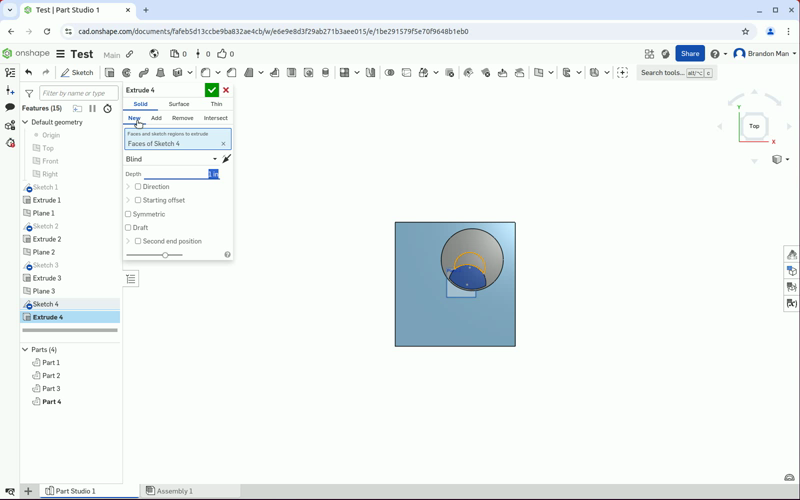
text(5.777)
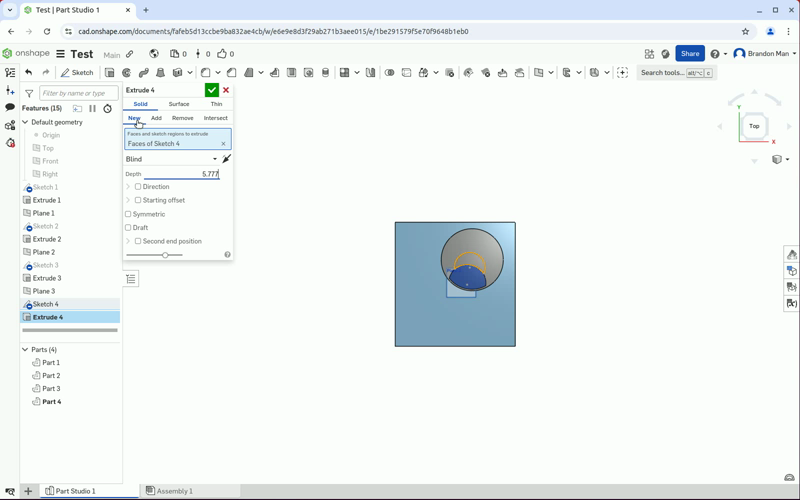
key(enter)
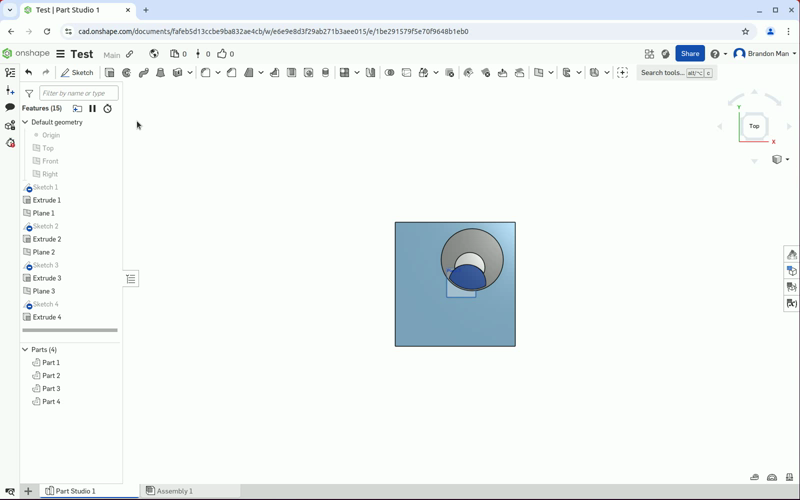
key(shift+h)
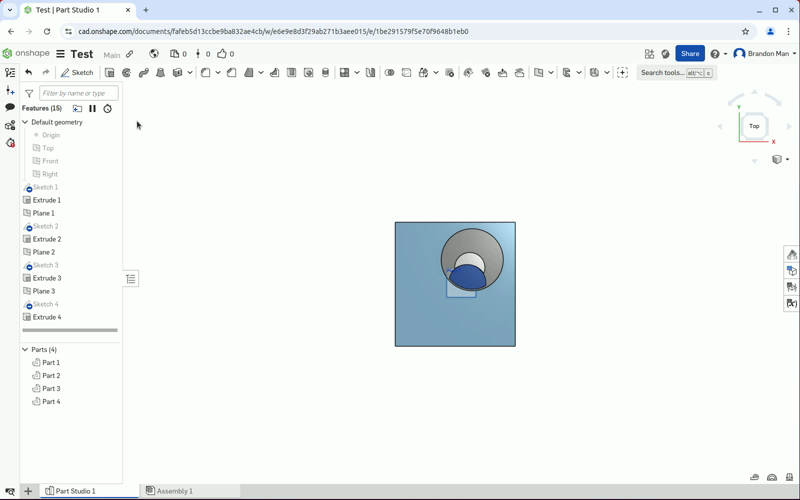
key(shift+h)
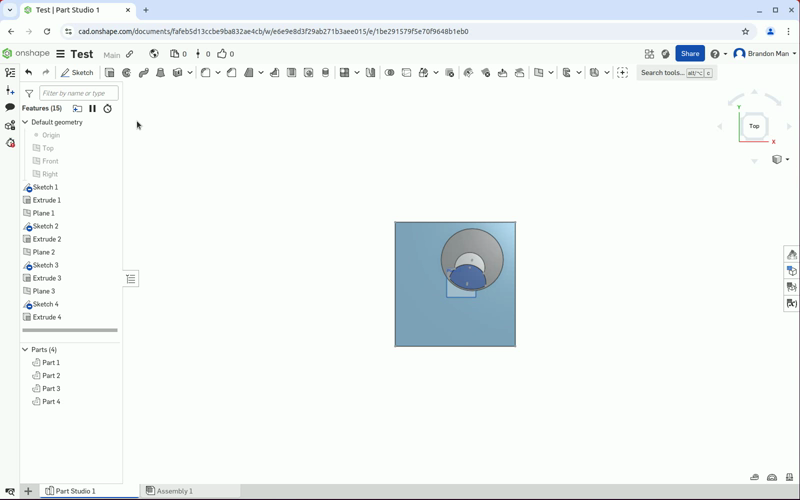
key(shift+7)
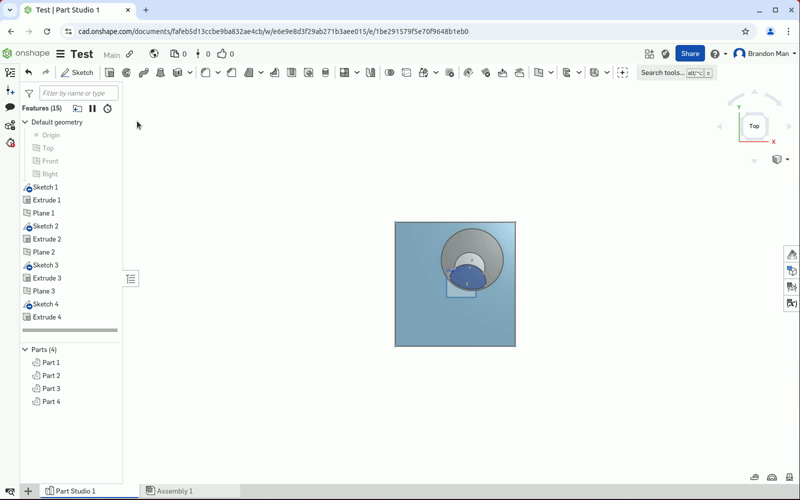
key(up, 3)
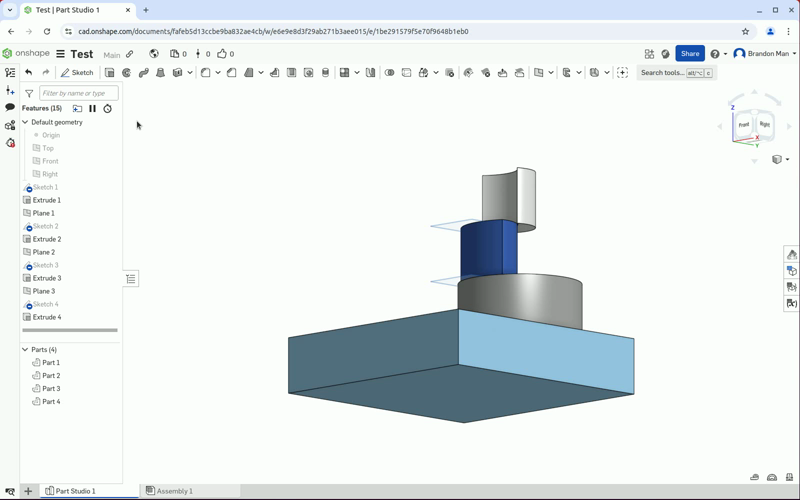
key(left, 3)
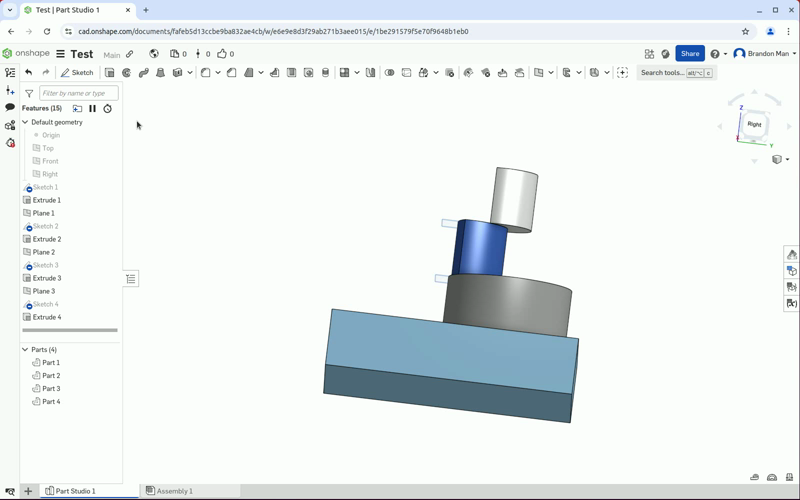
key(right, 3)
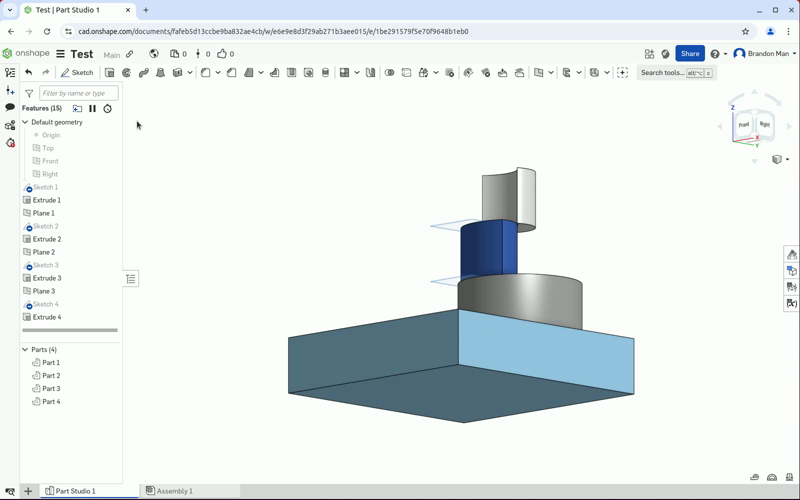
key(down, 3)
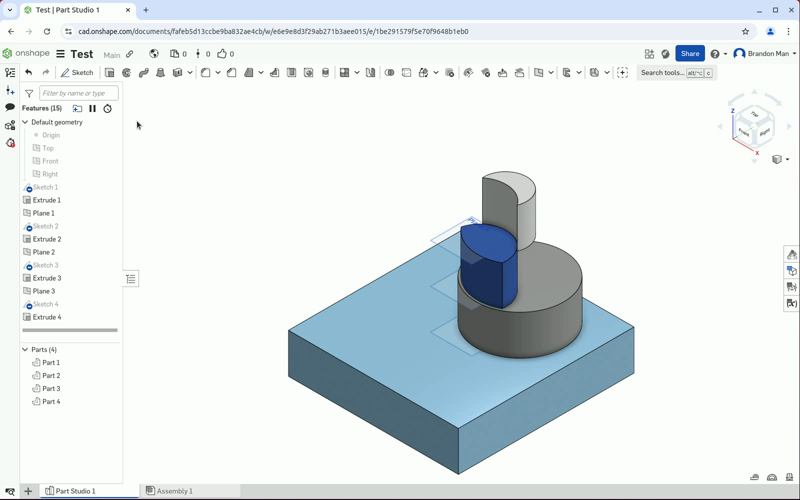
mouse_move(73, 189)
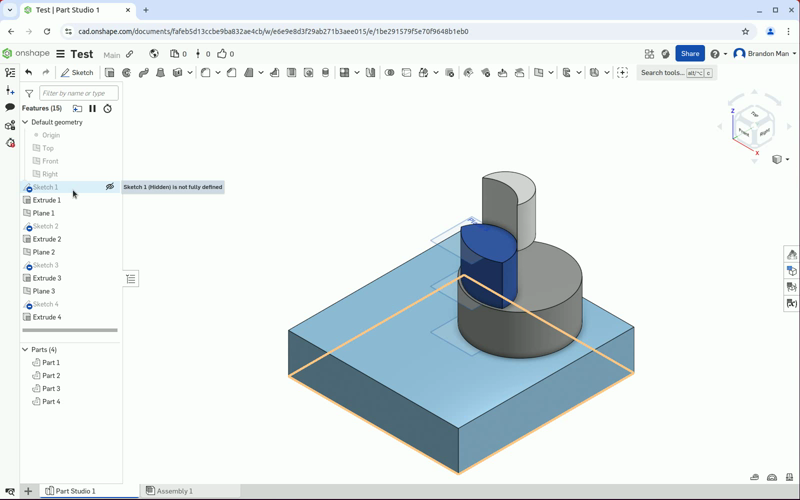
click(73, 189)